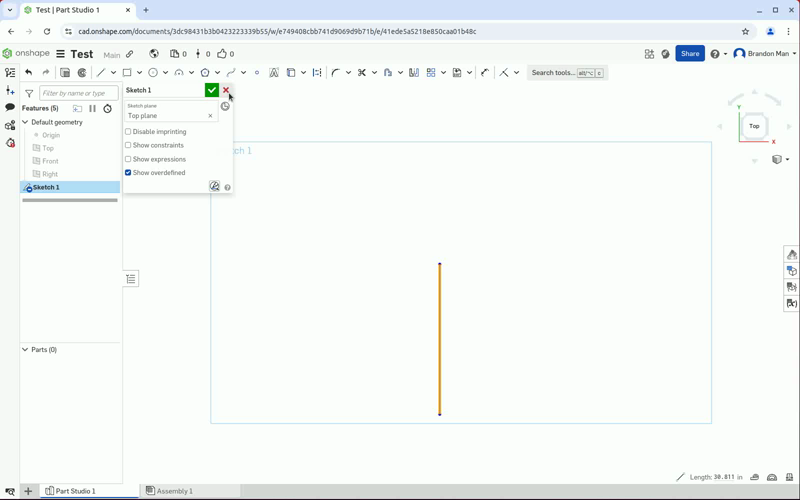
key(shift+h)
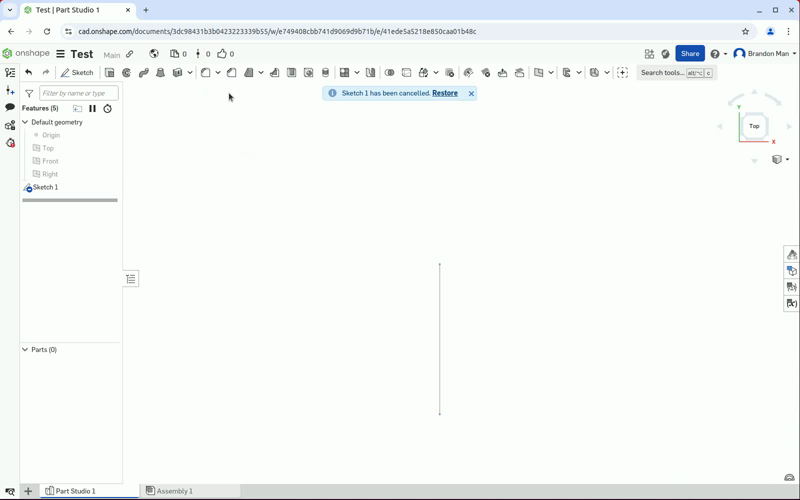
key(shift+s)
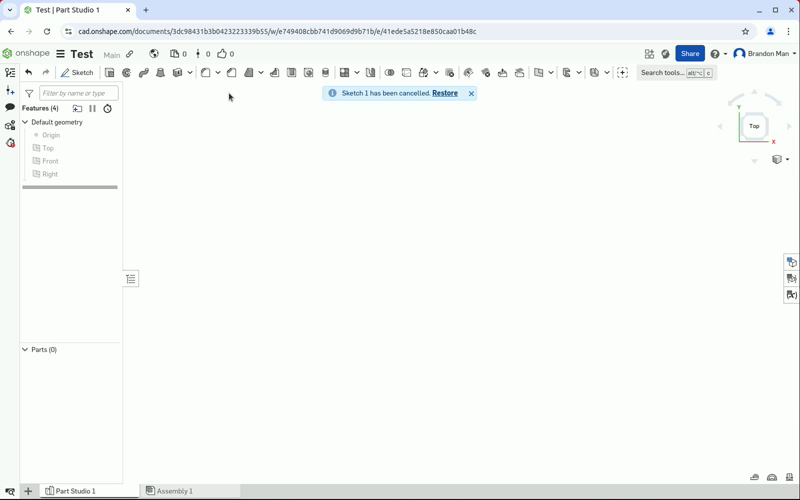
mouse_move(73, 150)
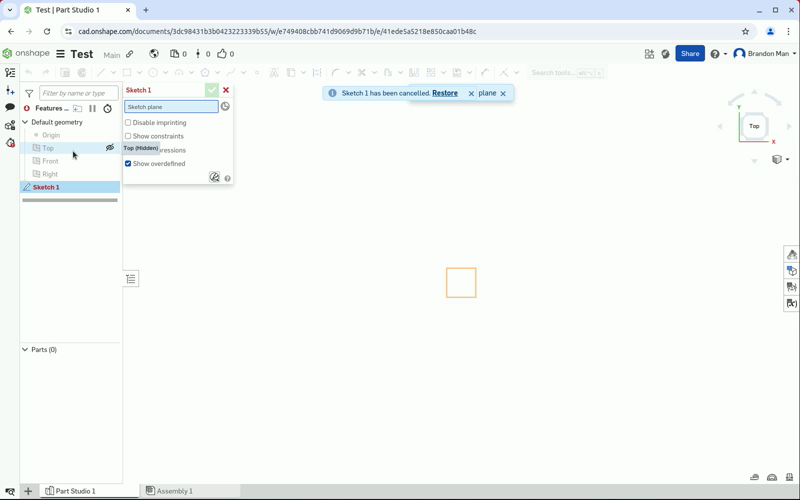
click(73, 150)
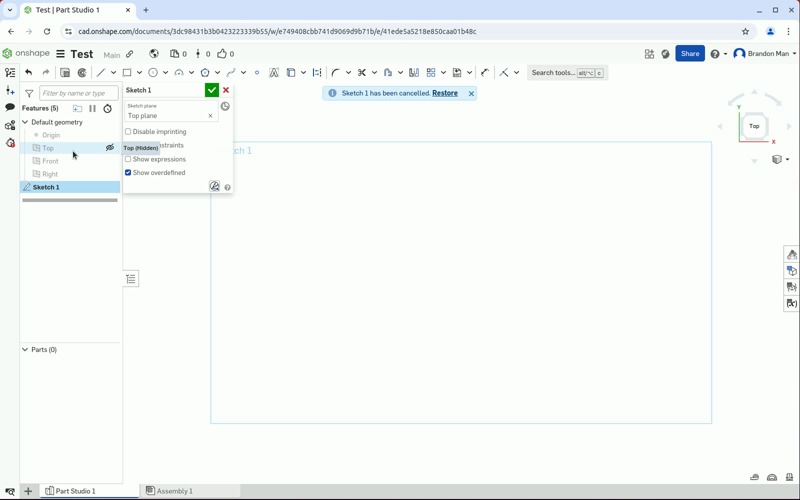
mouse_move(73, 352)
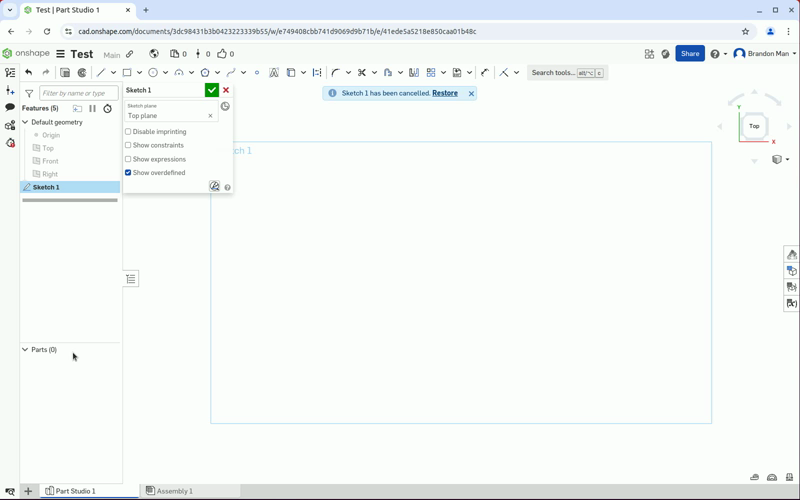
key(y)
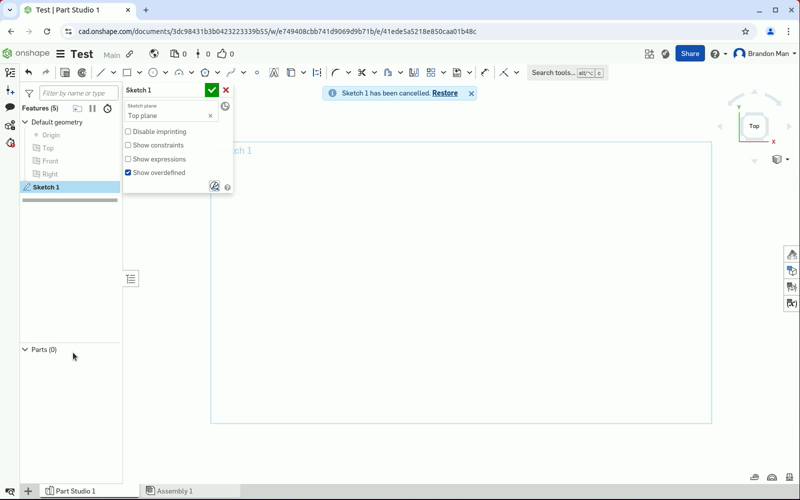
key(l)
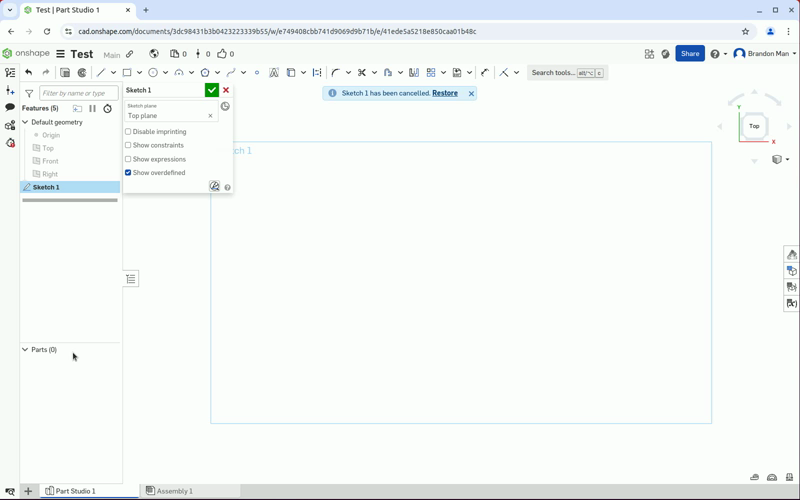
key_down(shift)
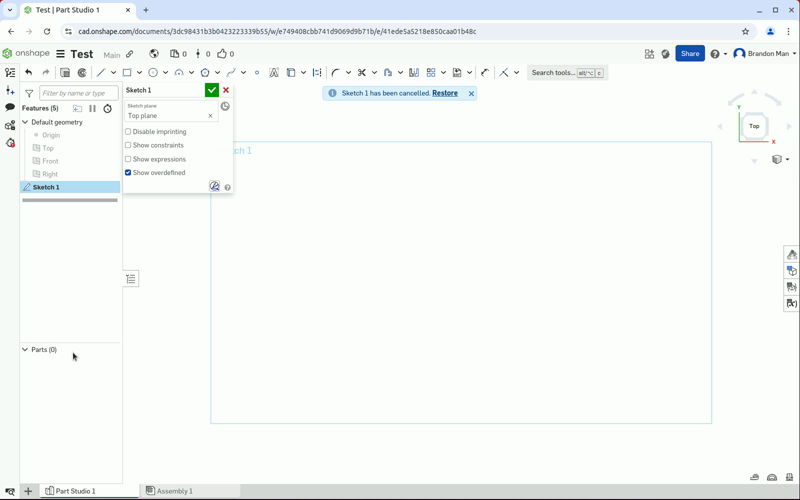
mouse_move(439, 282)
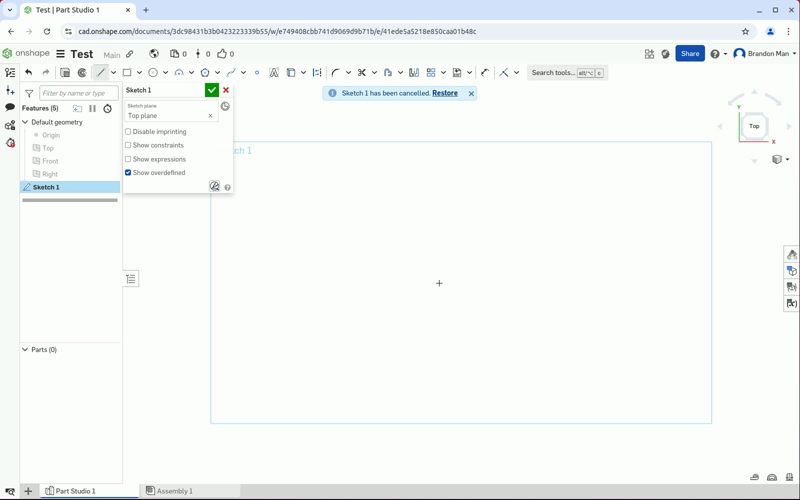
click(439, 282)
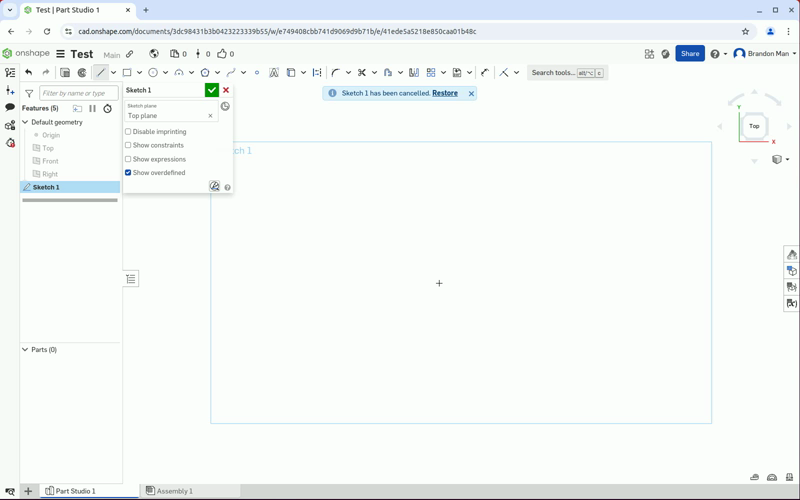
key_up(shift)
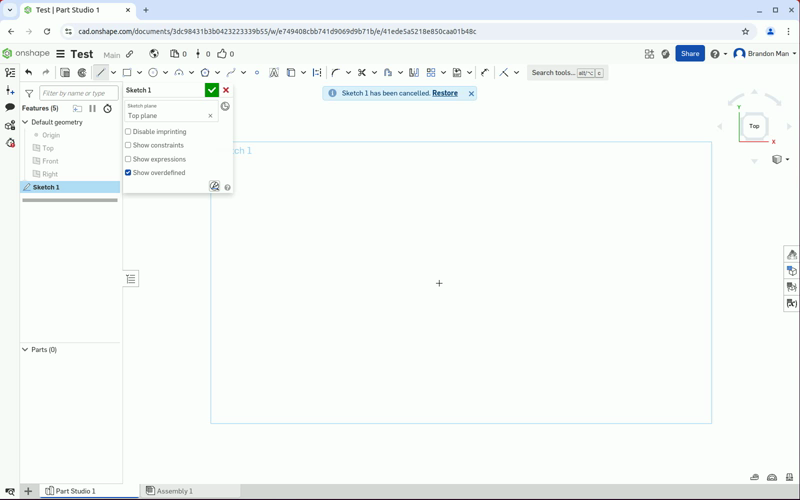
key_down(shift)
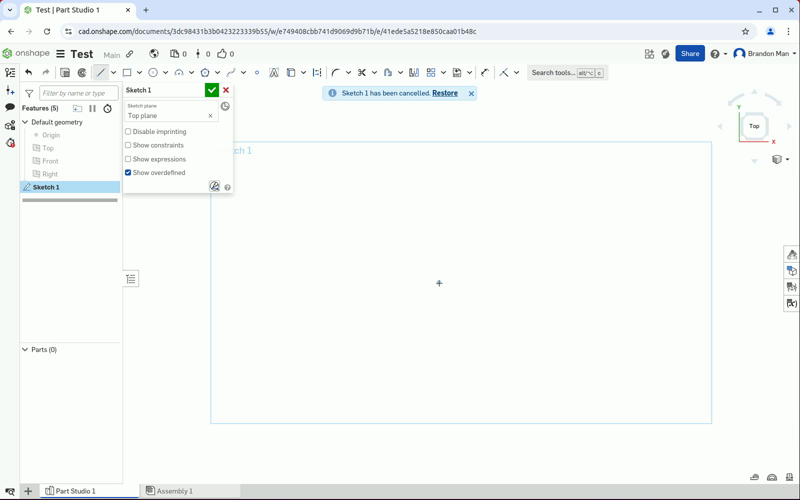
mouse_move(519, 282)
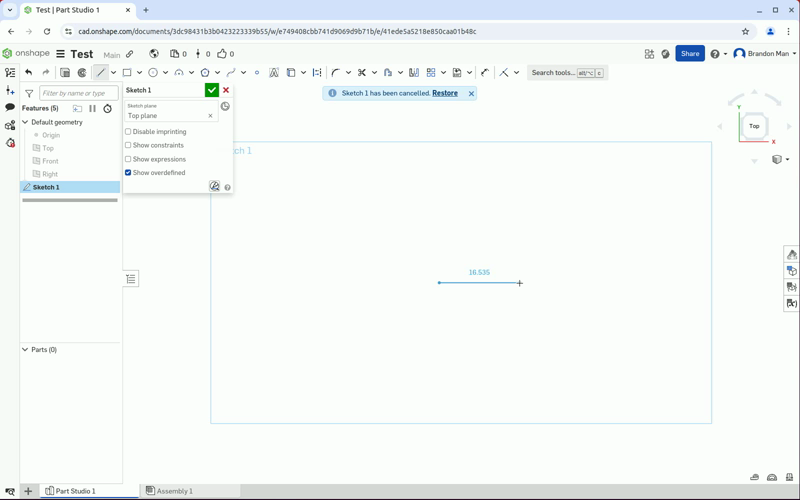
click(519, 282)
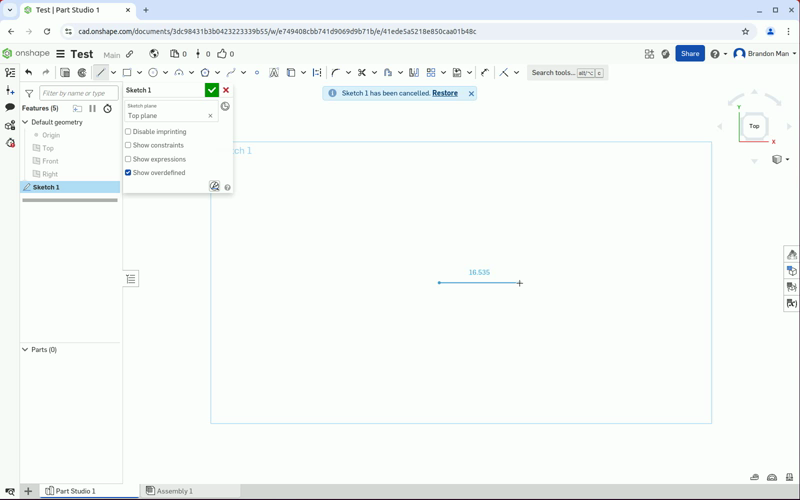
key_up(shift)
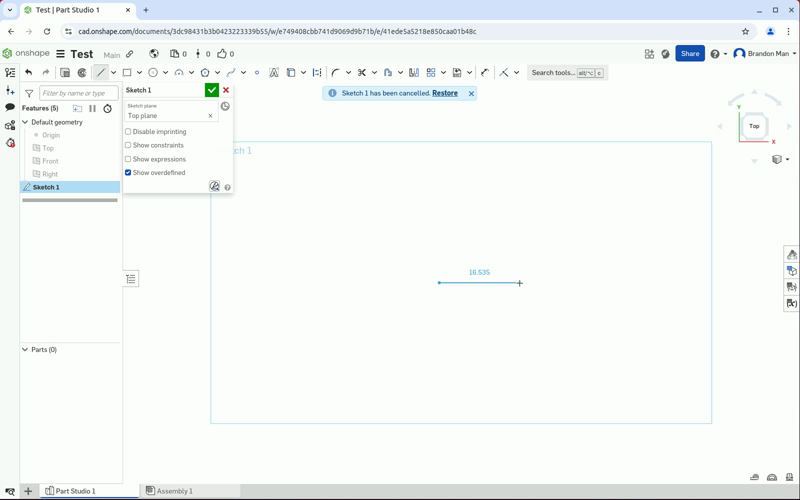
key_down(shift)
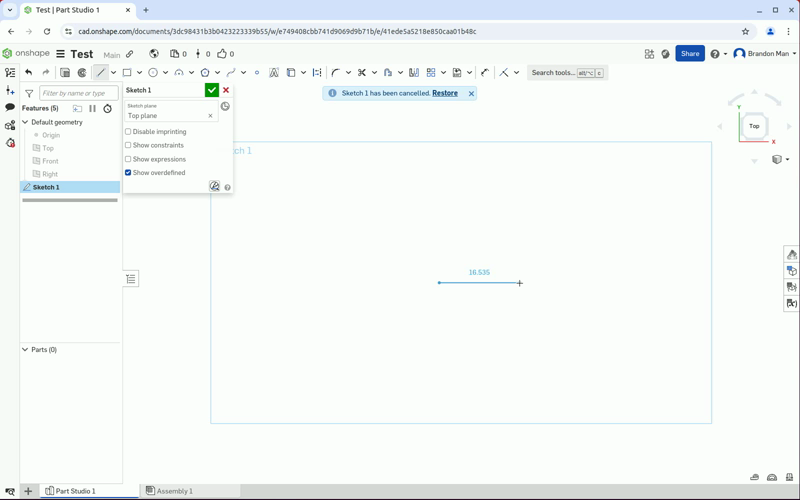
mouse_move(465, 223)
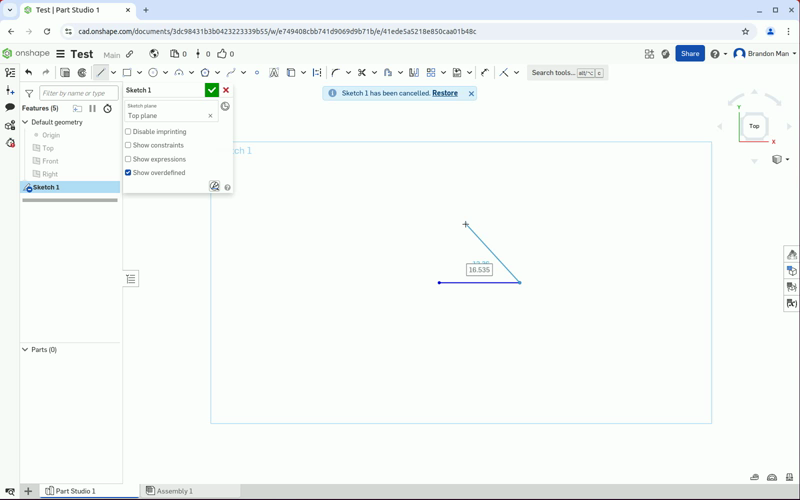
click(465, 223)
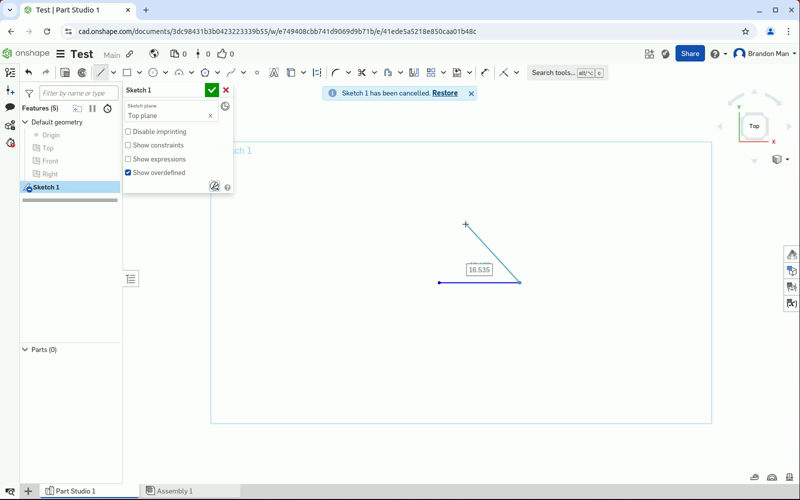
key_up(shift)
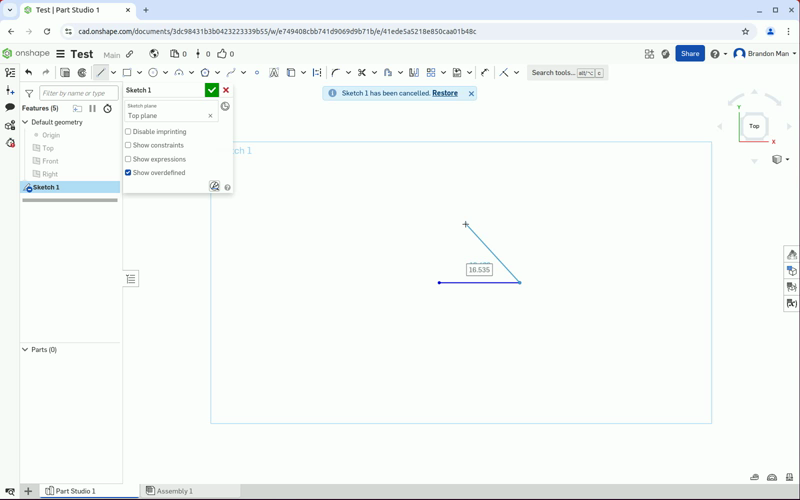
key_down(shift)
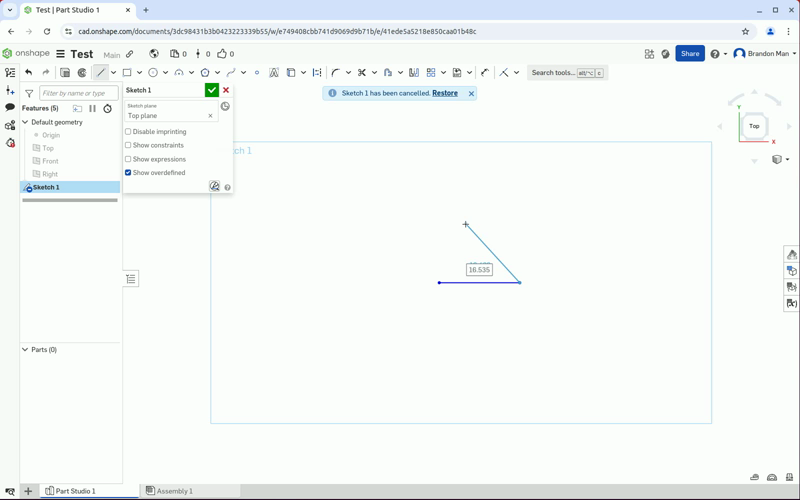
mouse_move(495, 223)
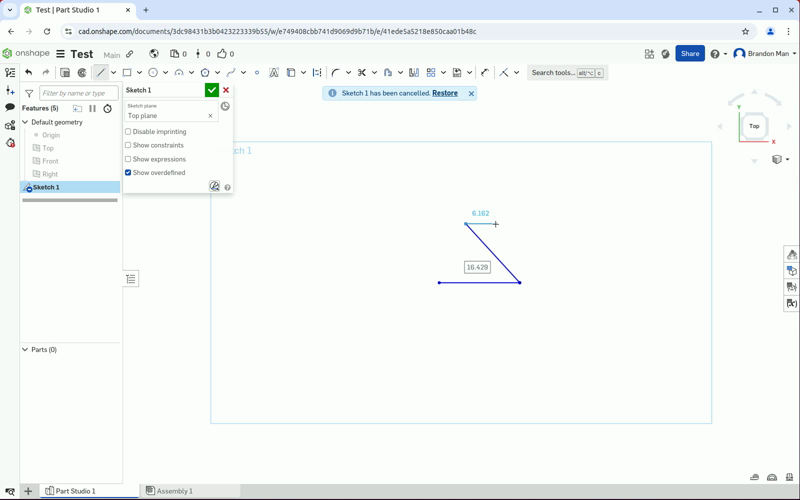
mouse_move(439, 223)
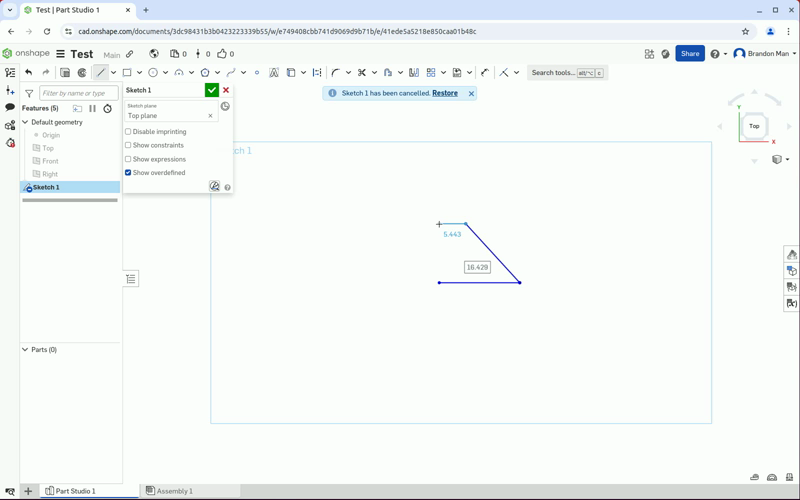
click(439, 223)
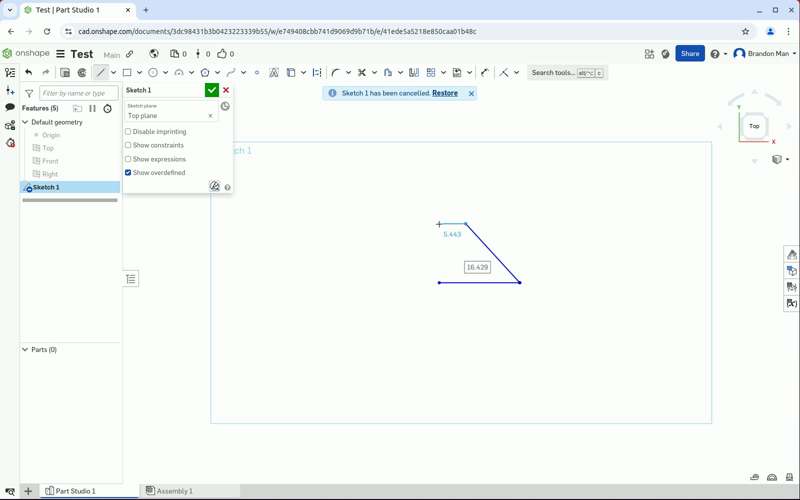
key_up(shift)
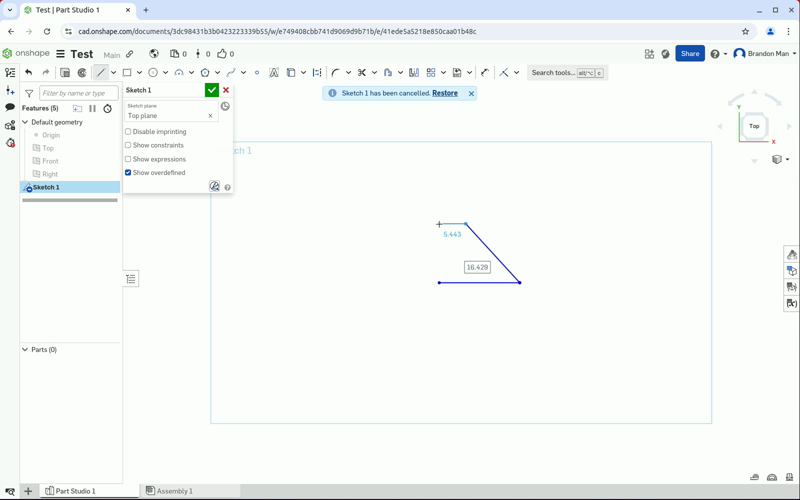
mouse_move(469, 223)
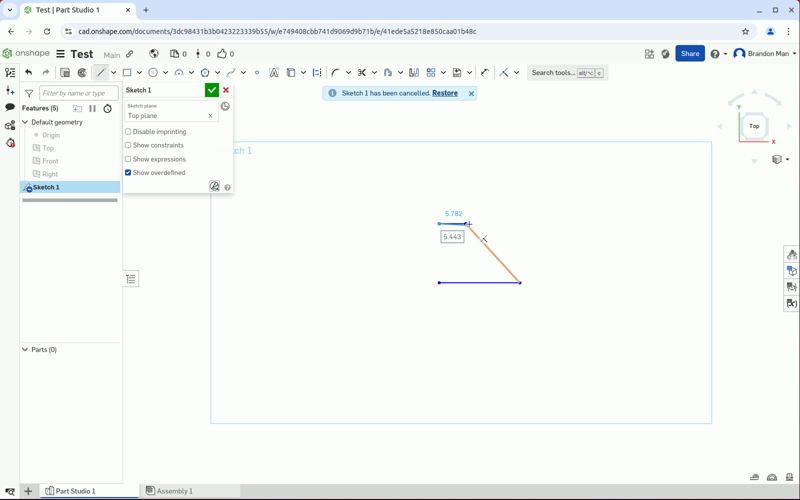
key_down(shift)
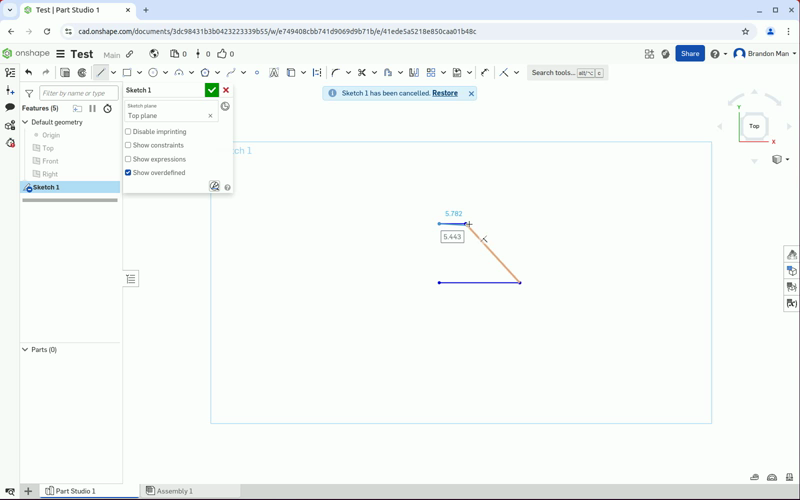
mouse_move(439, 282)
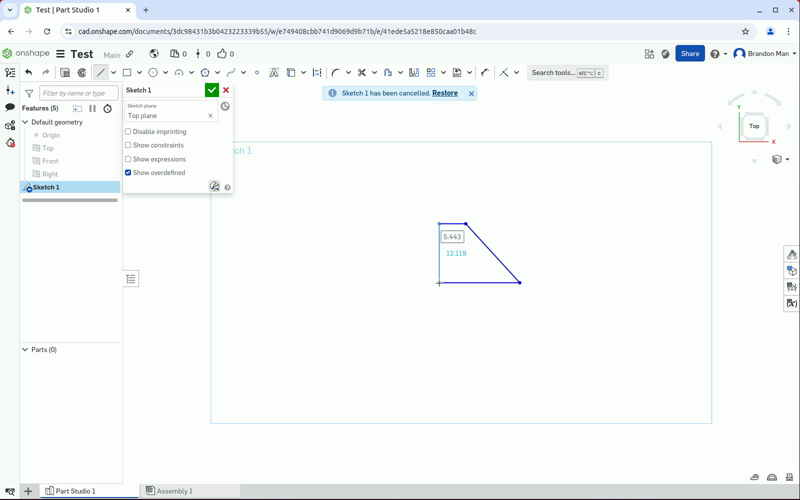
key_up(shift)
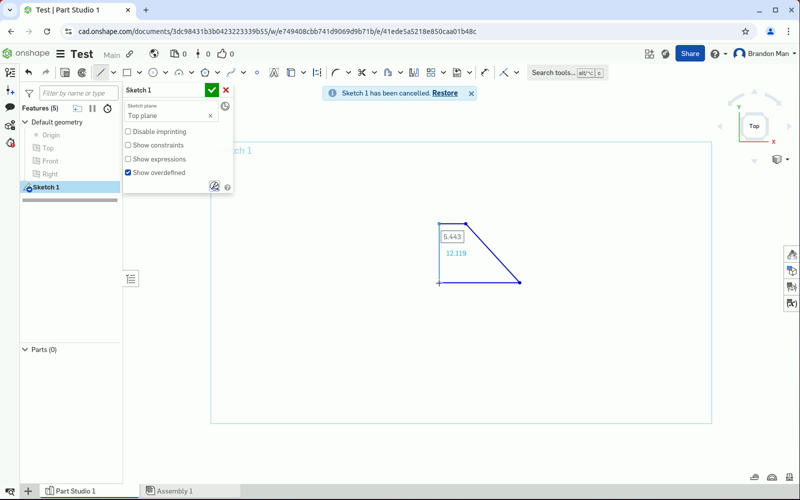
click(439, 282)
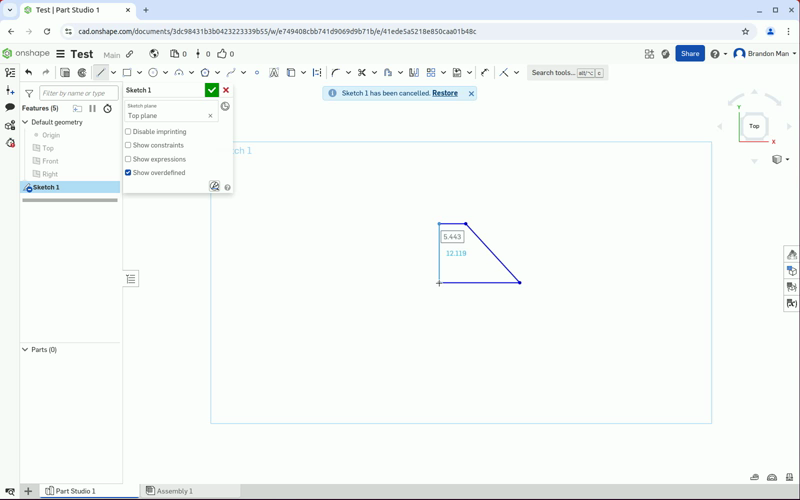
key(esc)
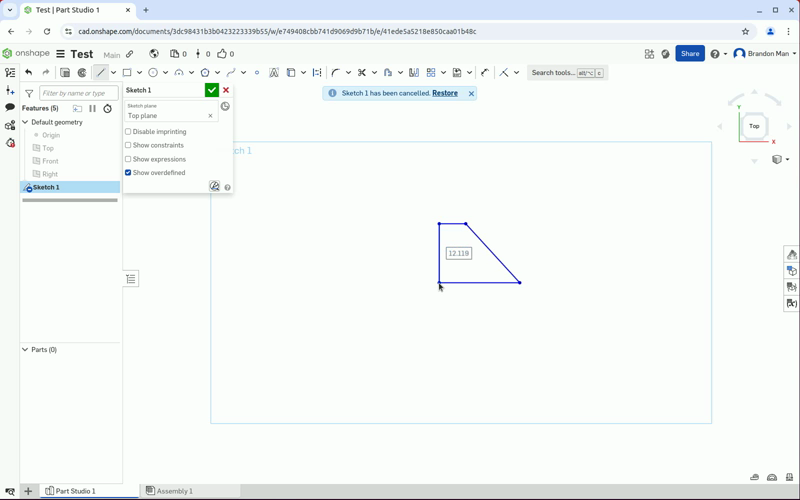
mouse_move(481, 262)
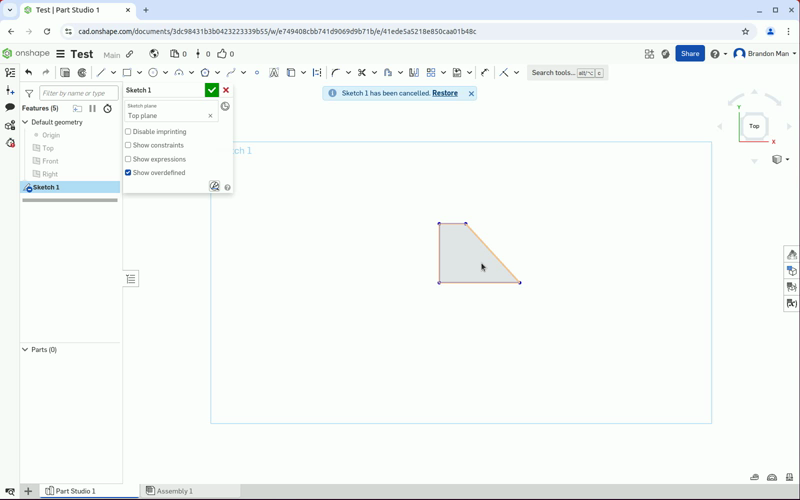
click(481, 262)
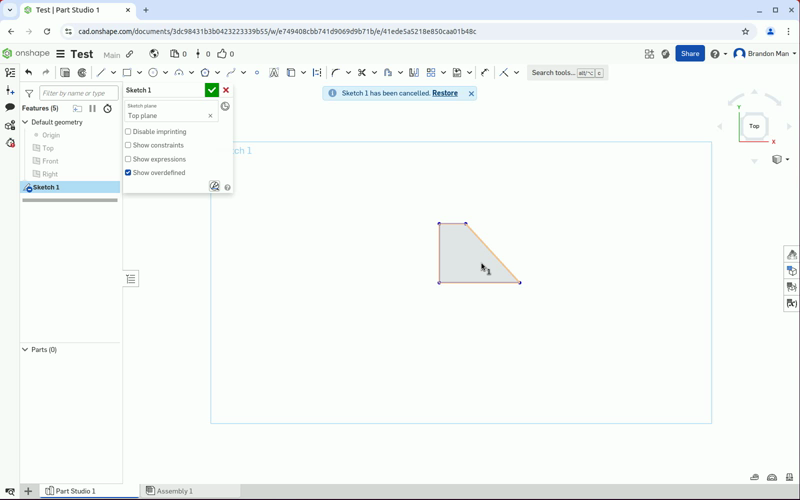
mouse_move(73, 352)
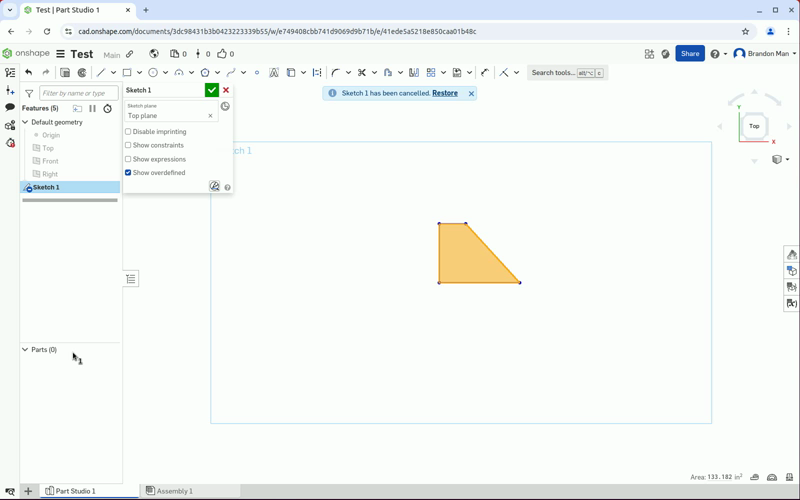
key(shift+y)
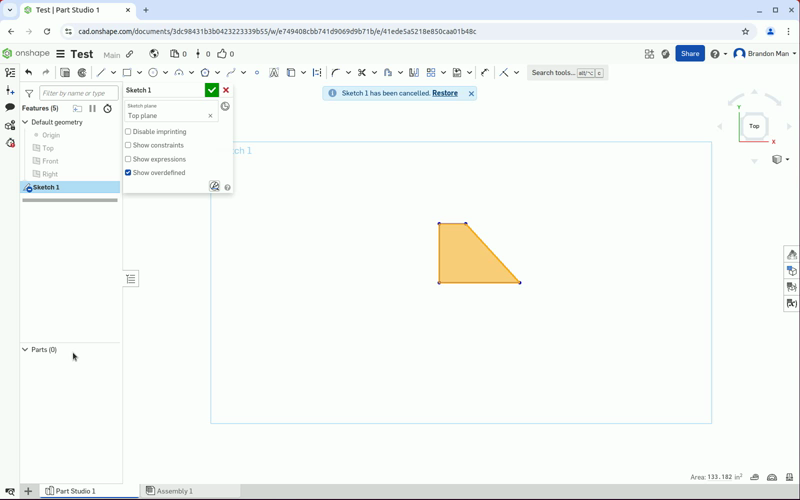
key(shift+e)
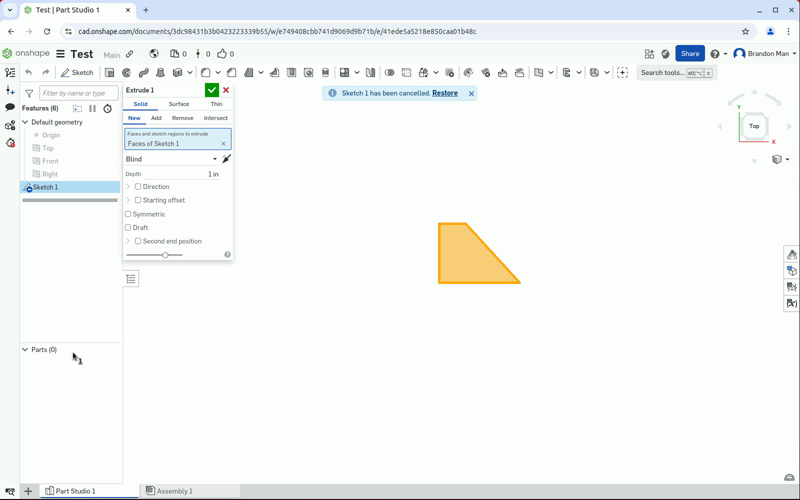
mouse_move(143, 106)
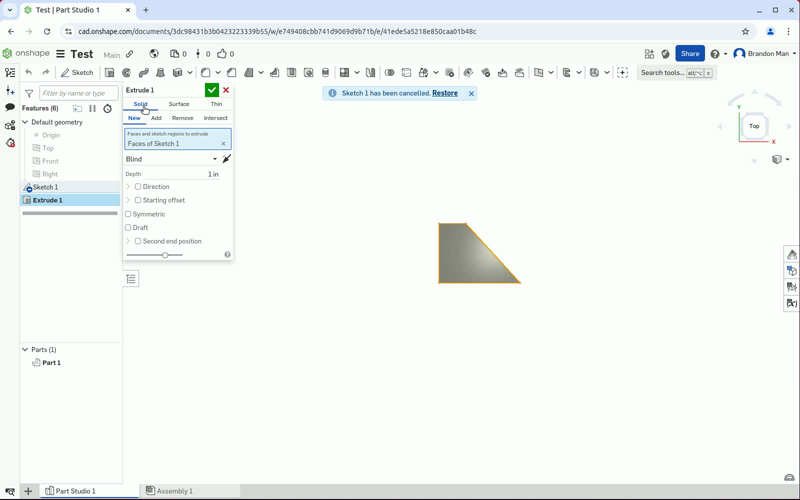
click(143, 106)
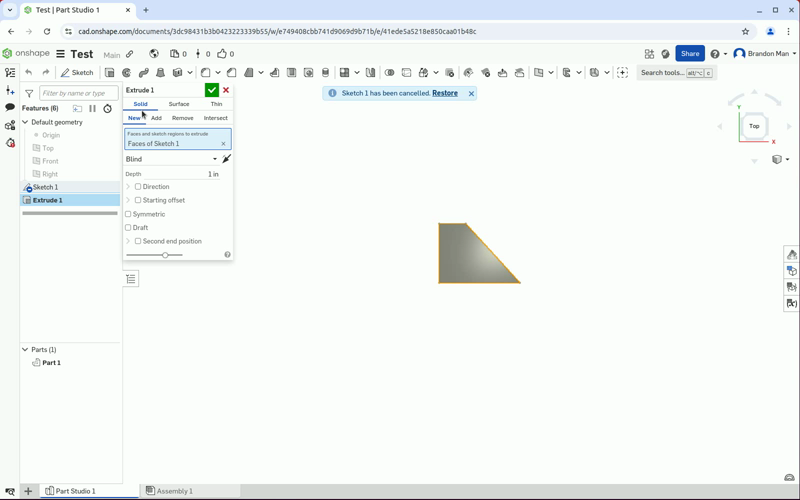
mouse_move(137, 120)
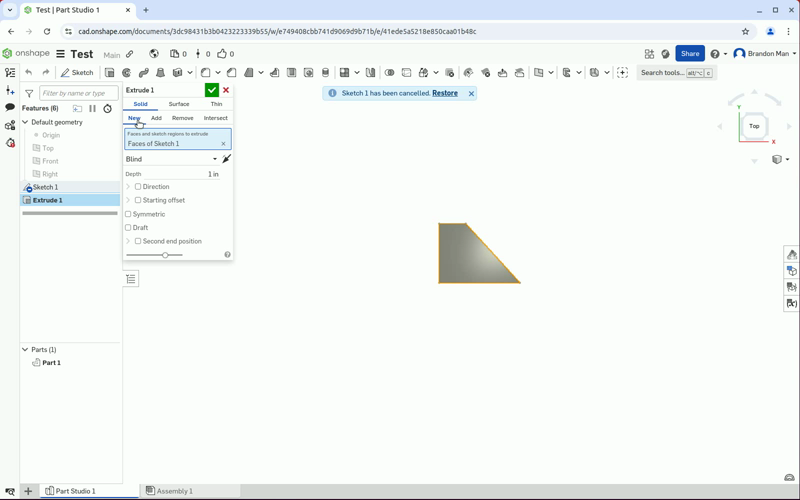
click(137, 120)
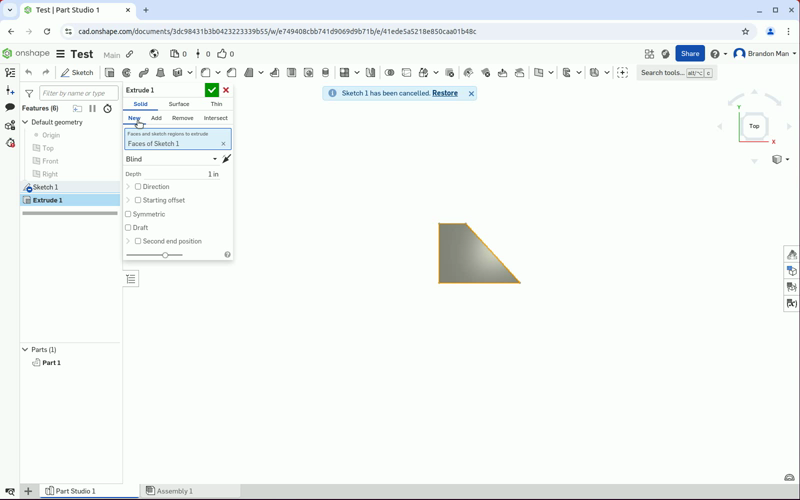
key(tab, 4)
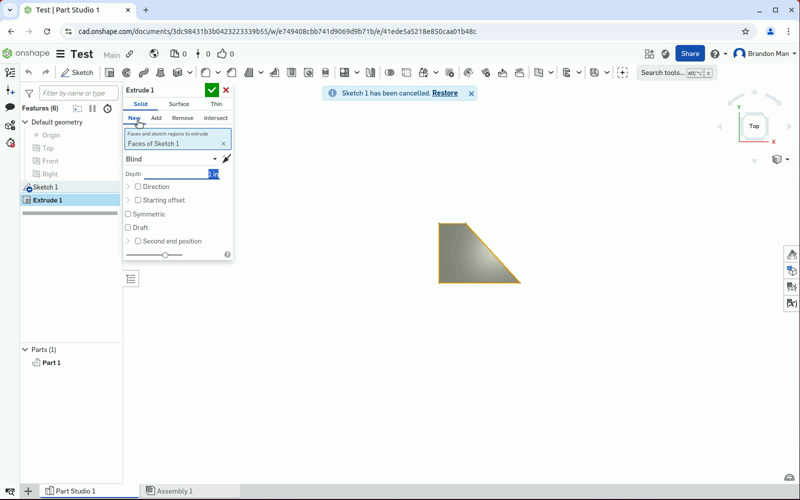
text(23.108)
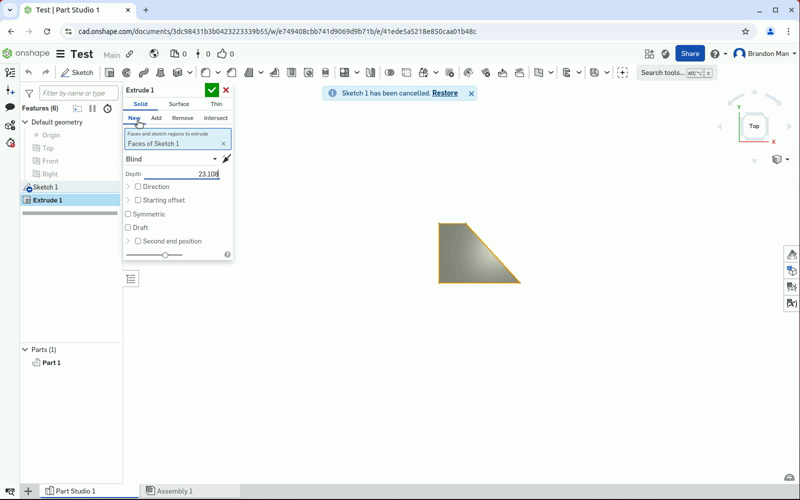
key(enter)
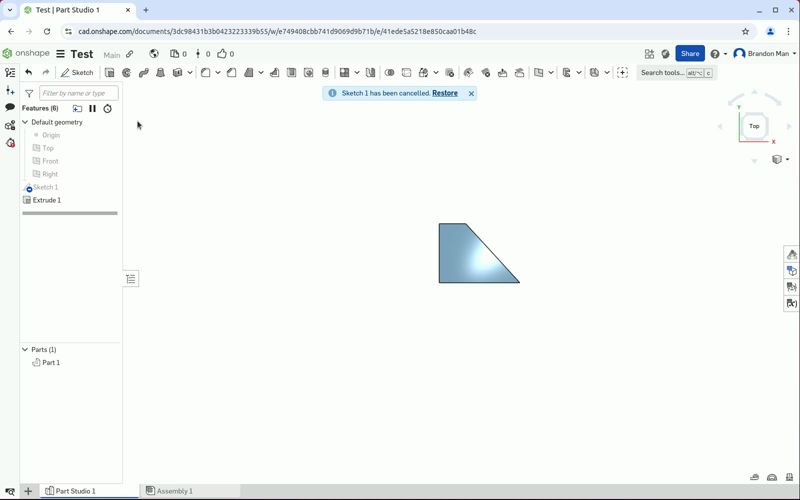
key(shift+h)
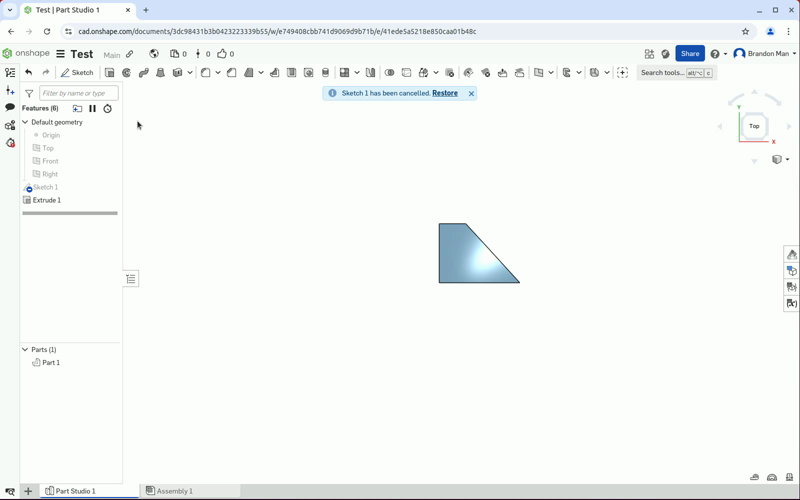
key(shift+h)
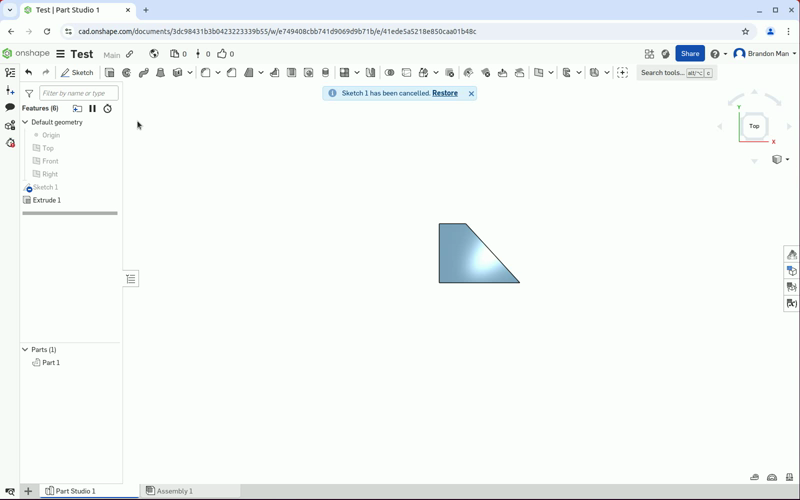
mouse_move(73, 189)
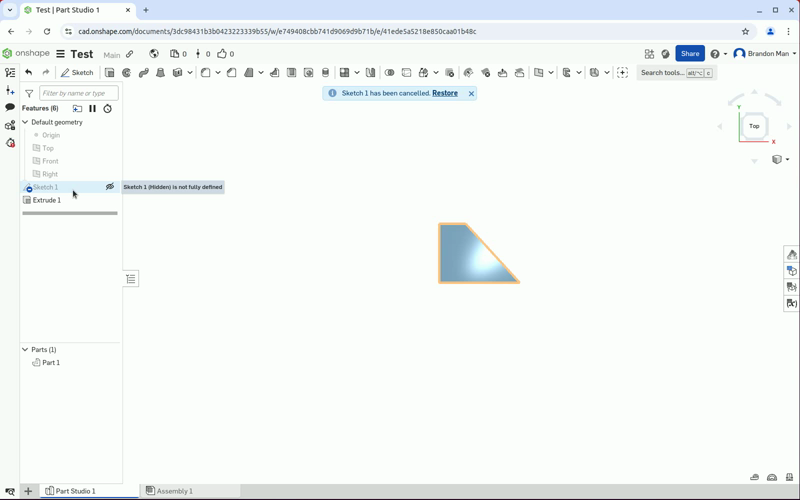
click(73, 189)
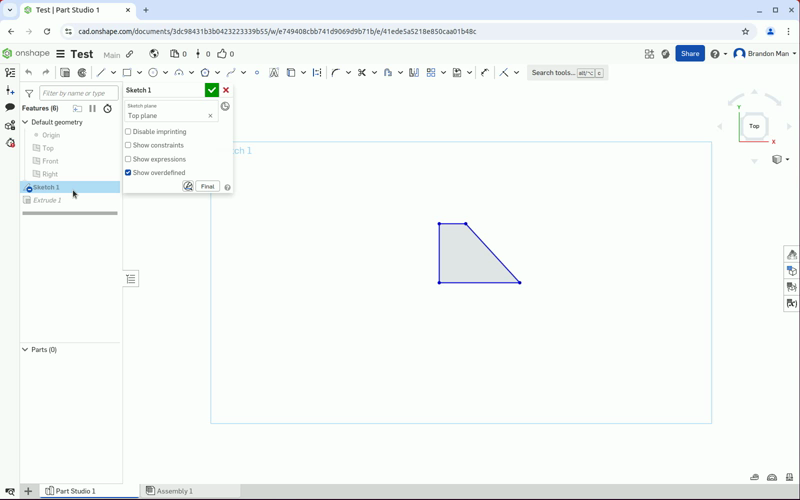
mouse_move(229, 92)
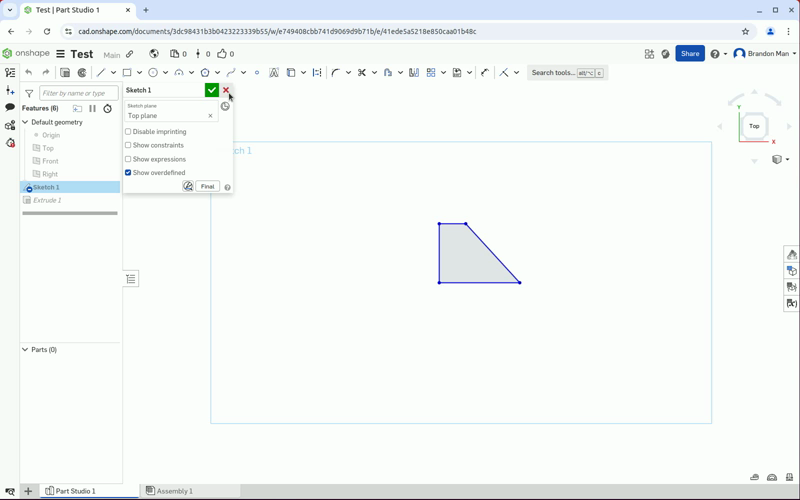
click(229, 92)
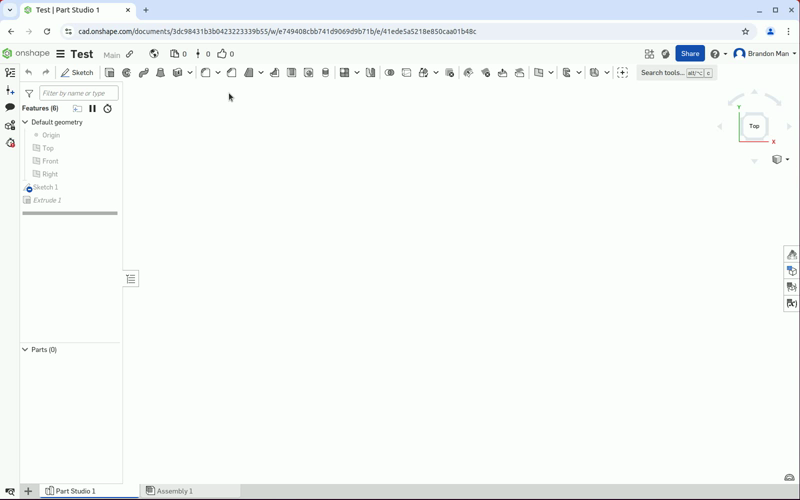
mouse_move(541, 75)
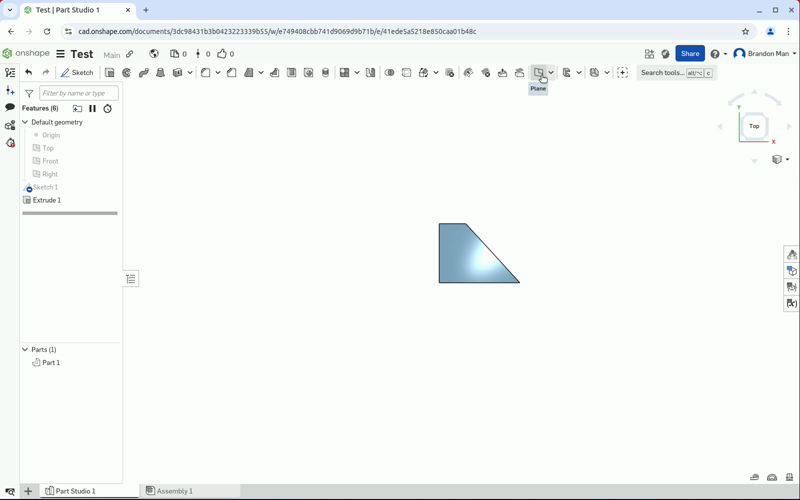
click(541, 75)
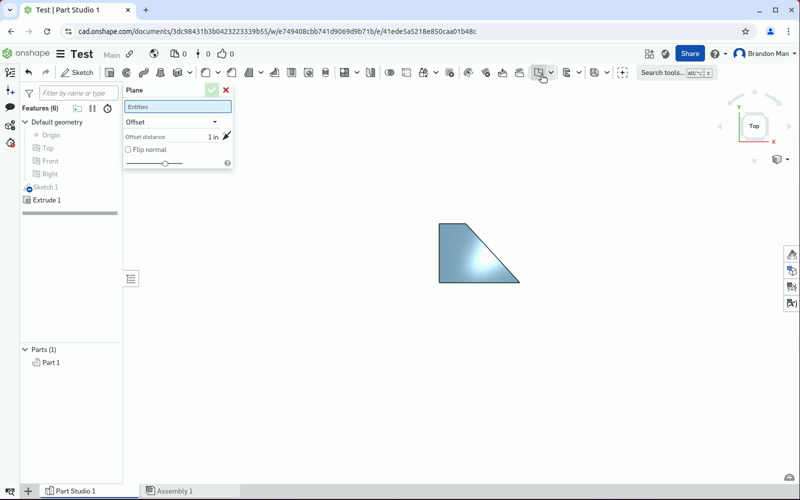
mouse_move(73, 150)
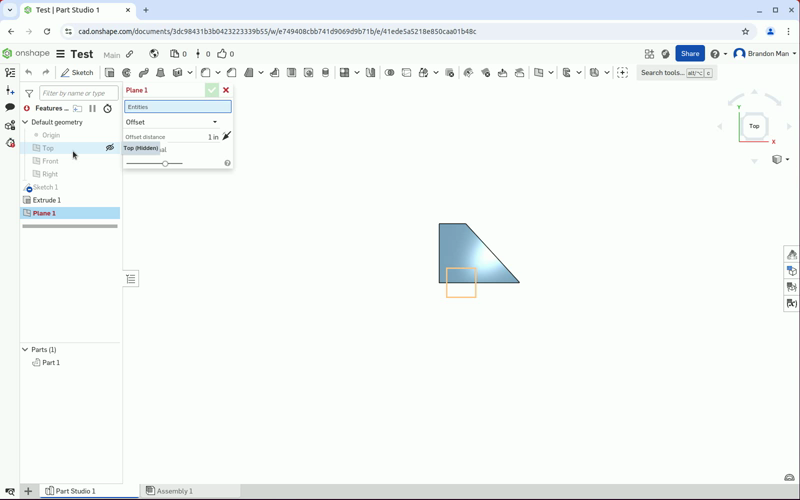
click(73, 150)
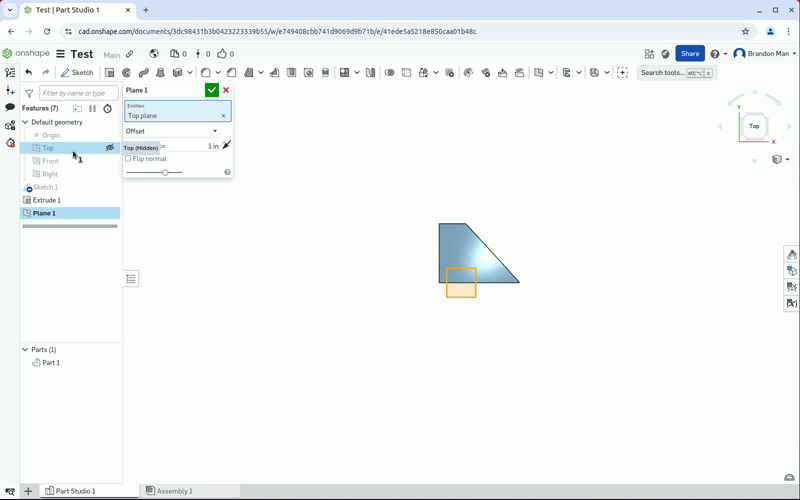
key(tab, 2)
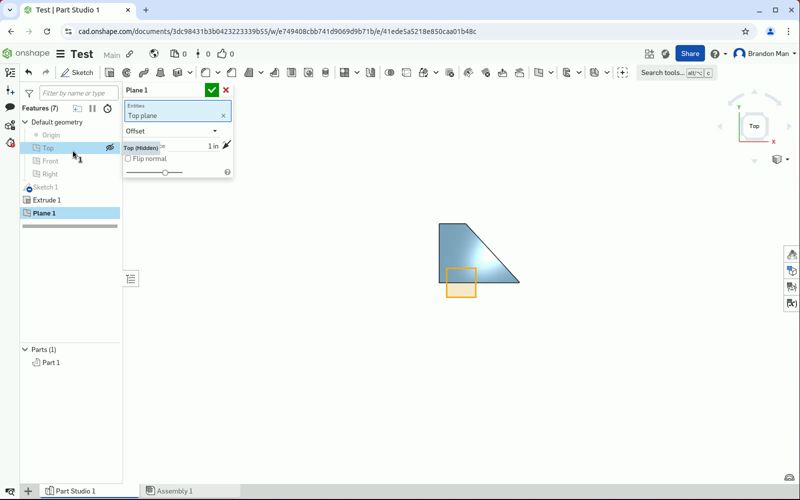
text(23.108)
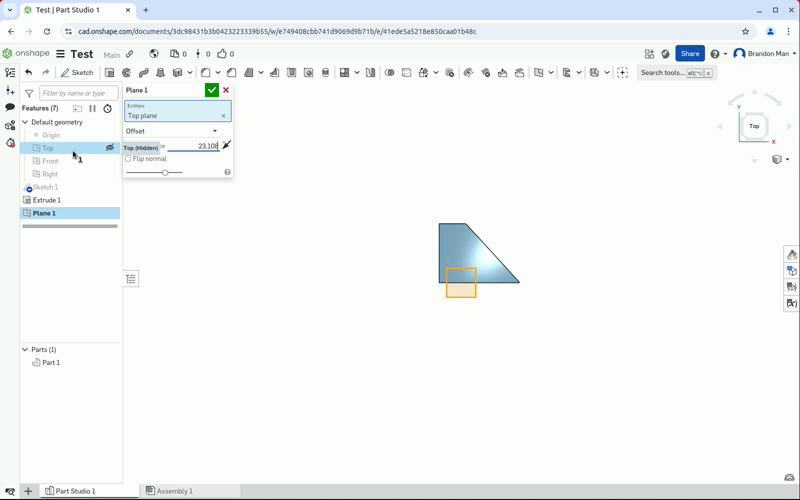
key(enter, 2)
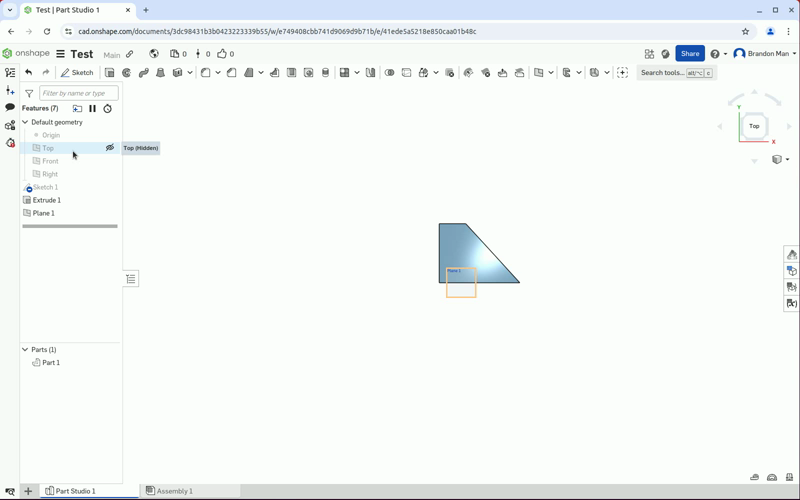
key(shift+s)
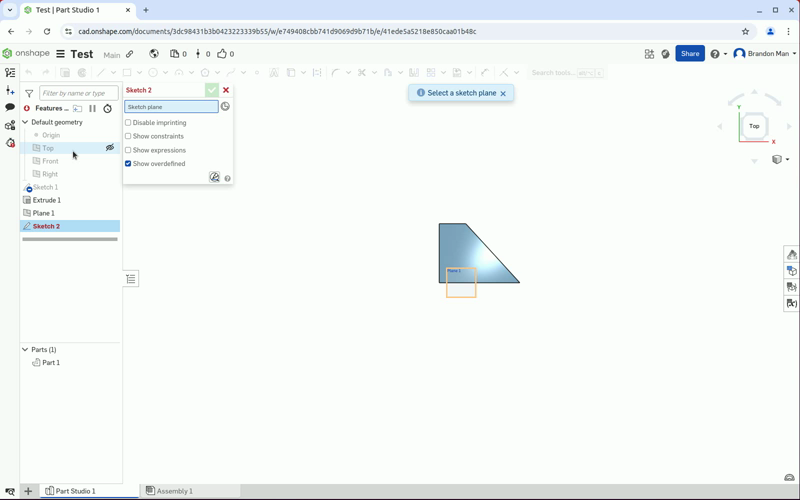
mouse_move(73, 215)
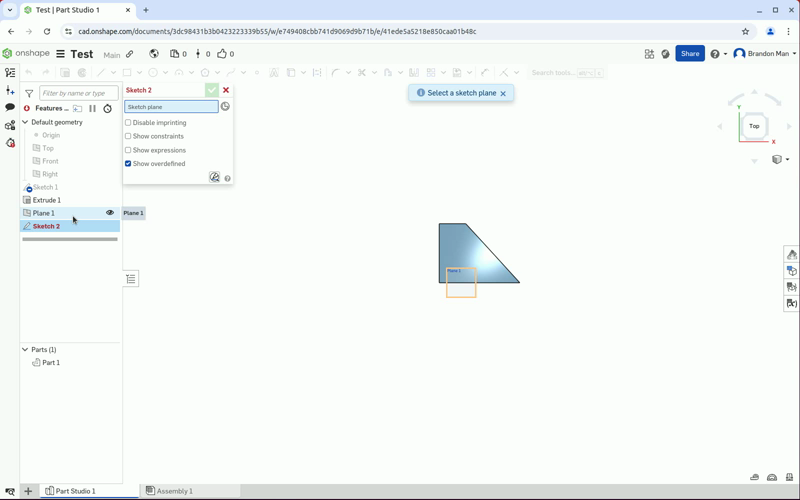
click(73, 215)
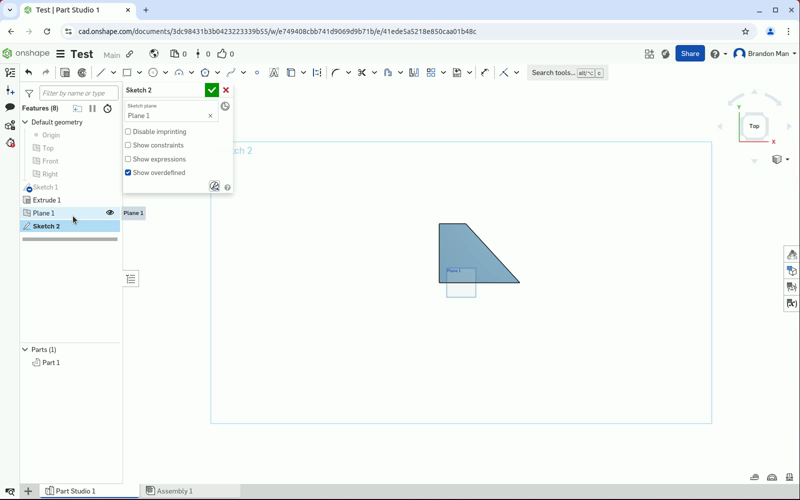
mouse_move(73, 352)
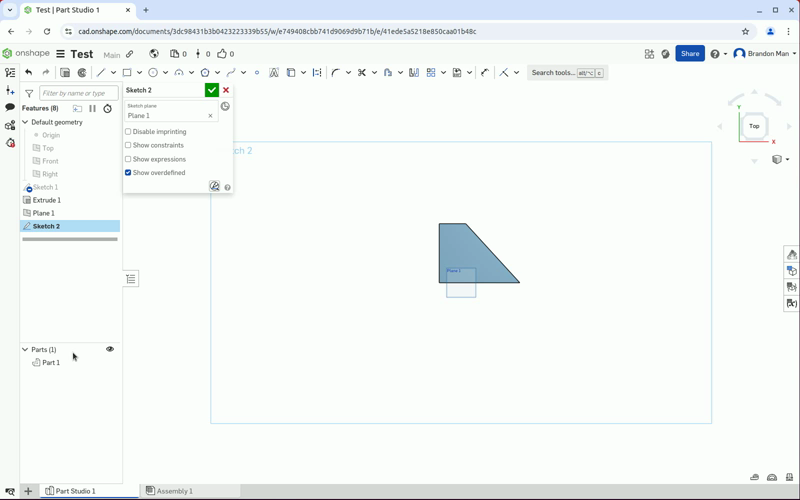
key(y)
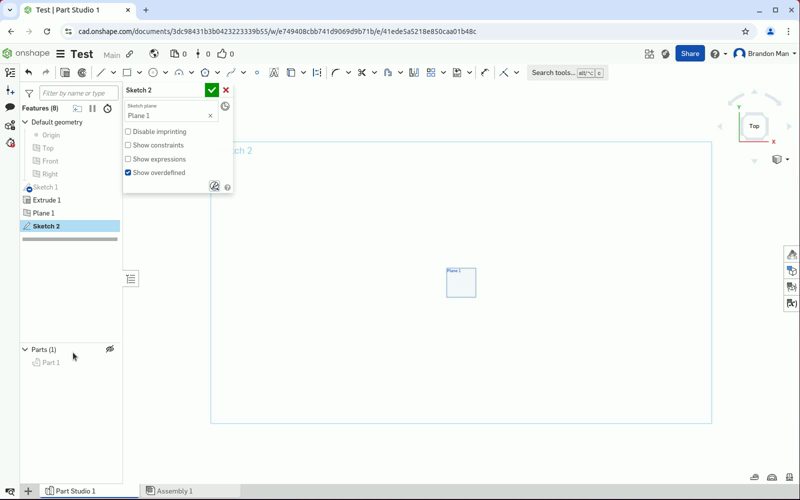
key(l)
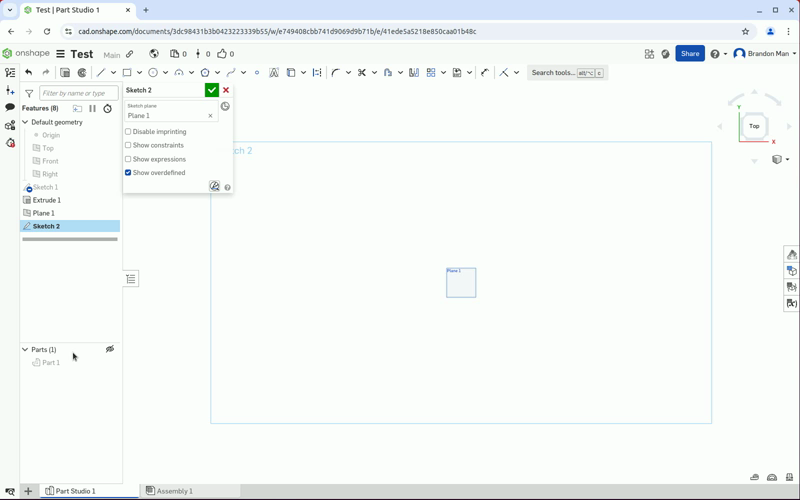
key_down(shift)
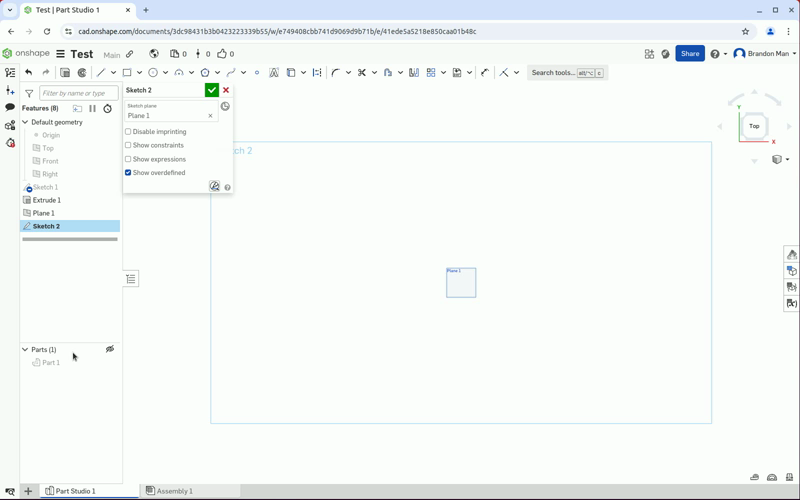
mouse_move(439, 234)
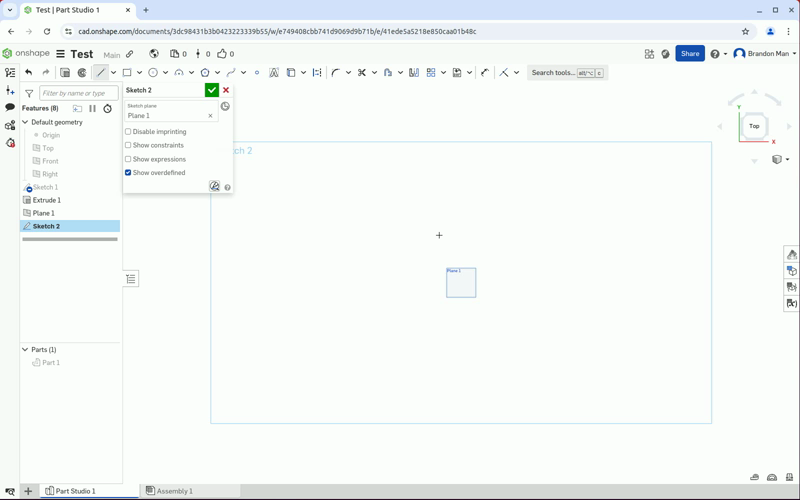
click(439, 234)
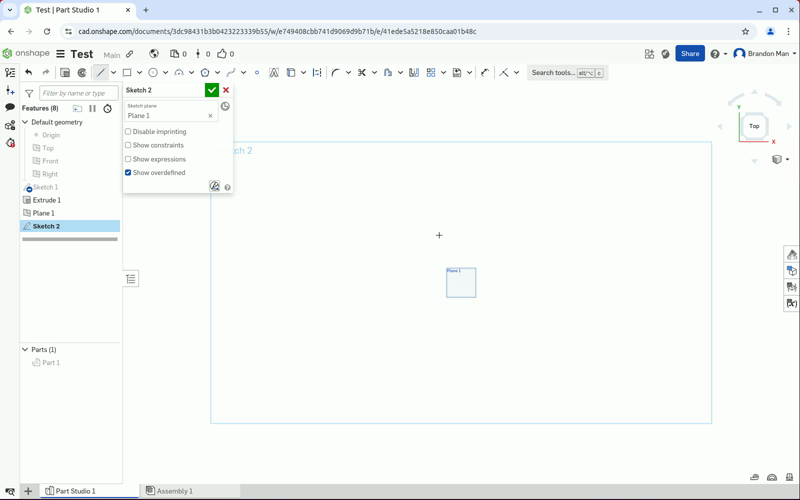
key_up(shift)
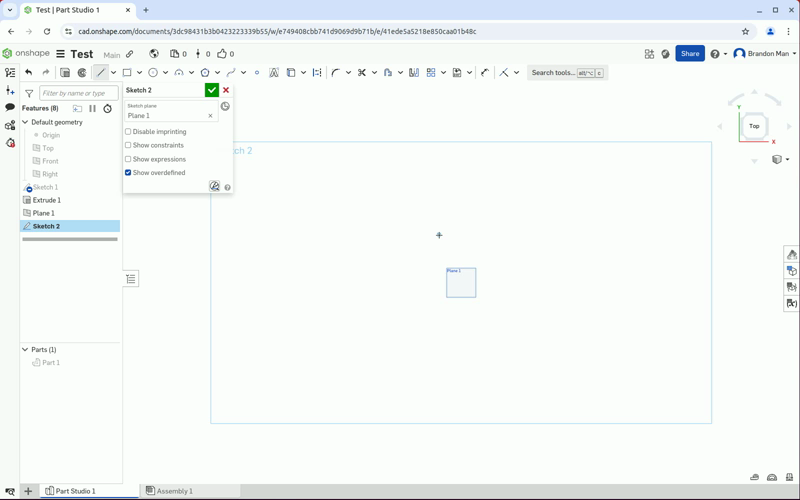
key_down(shift)
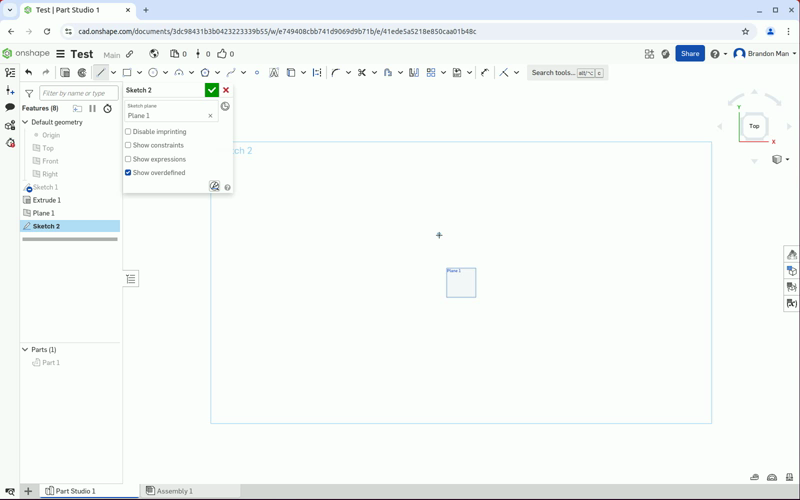
mouse_move(469, 234)
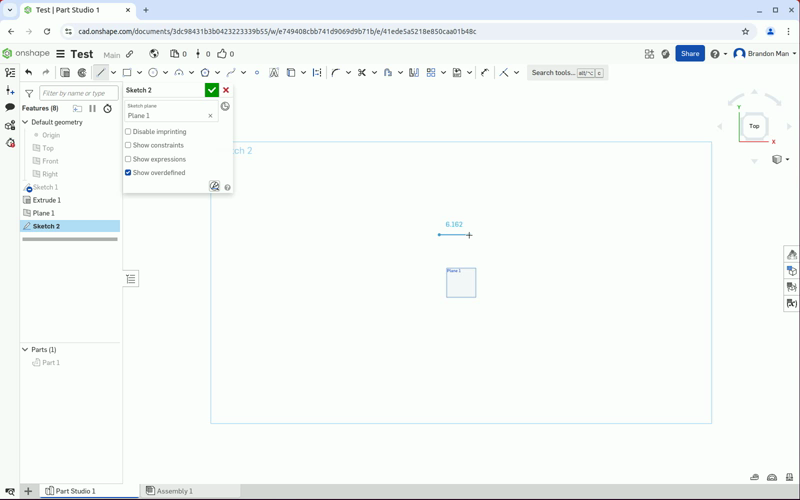
mouse_move(465, 234)
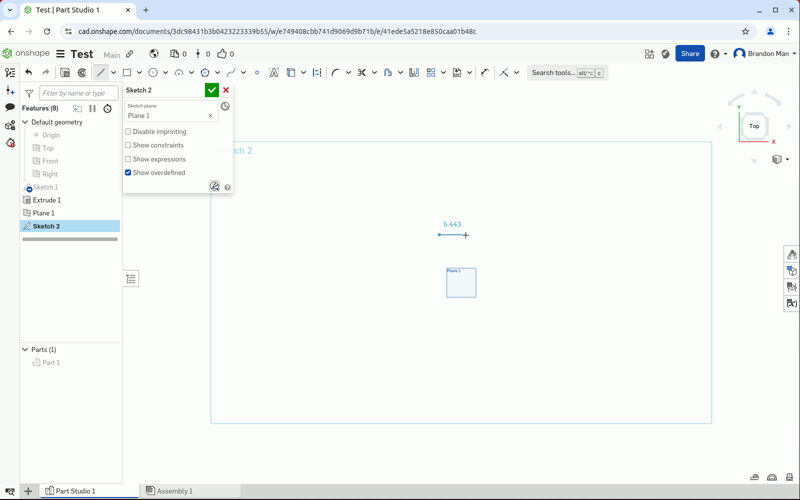
click(465, 234)
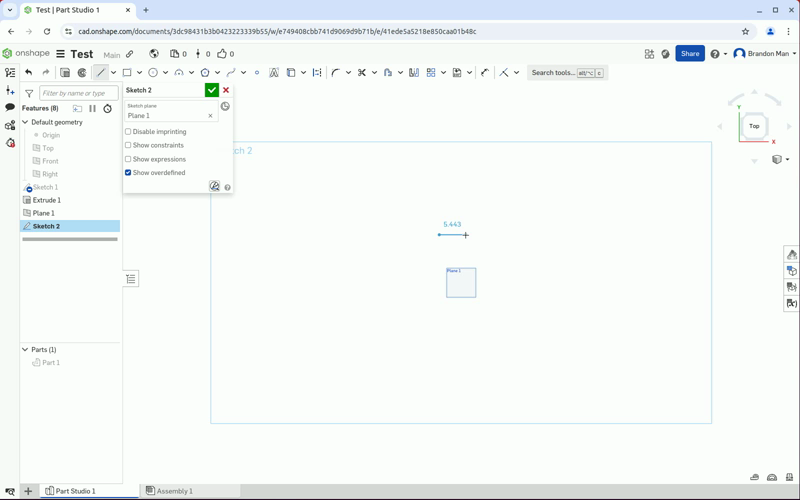
key_up(shift)
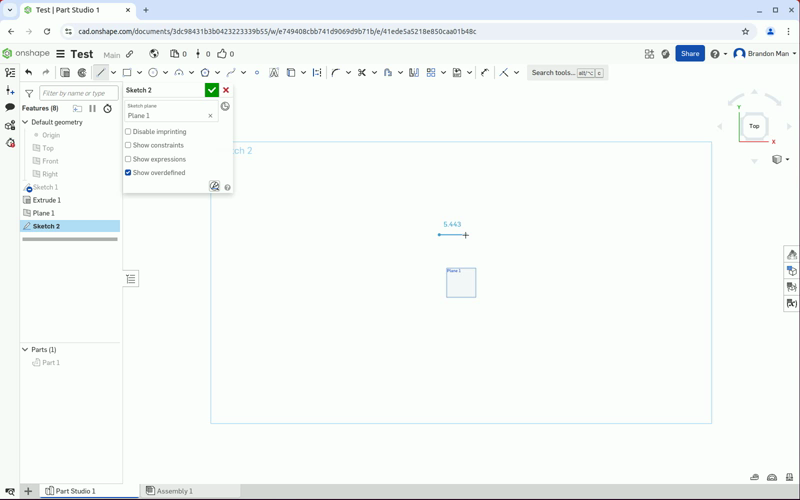
key_down(shift)
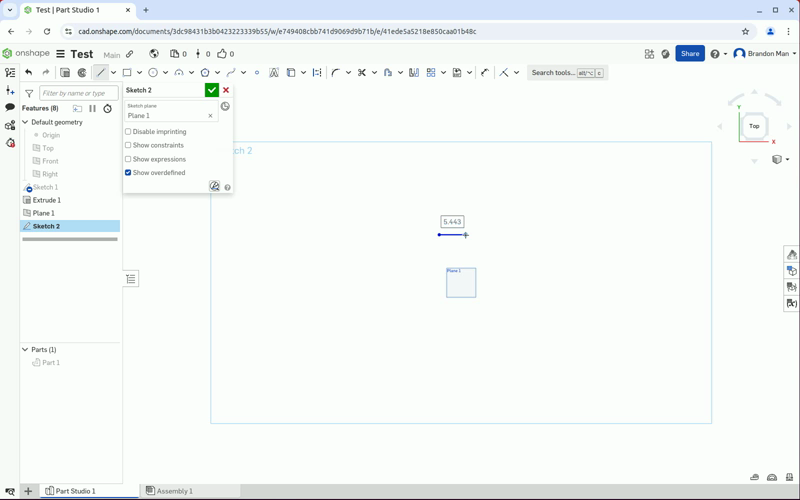
mouse_move(507, 283)
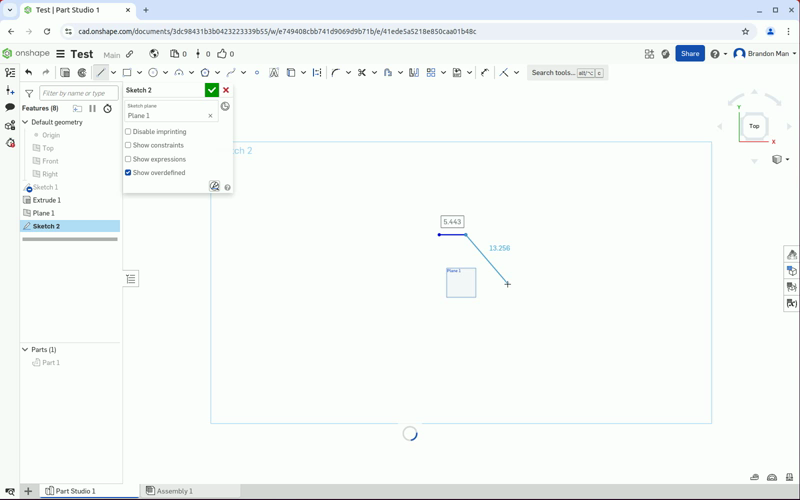
click(507, 283)
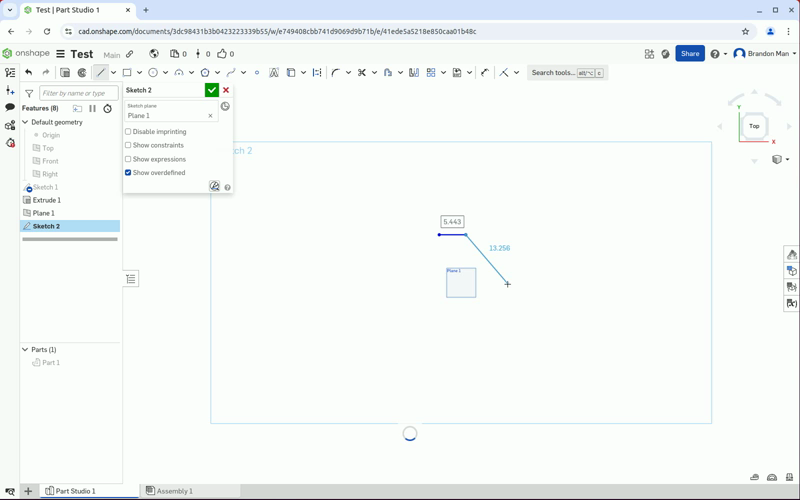
key_up(shift)
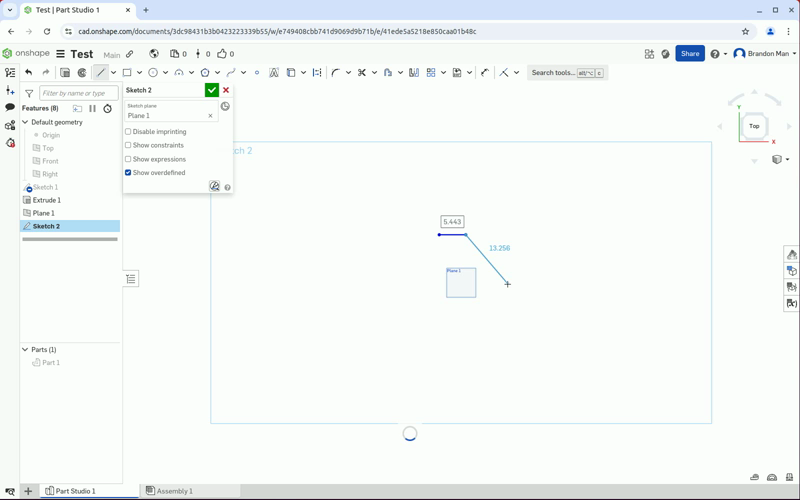
key_down(shift)
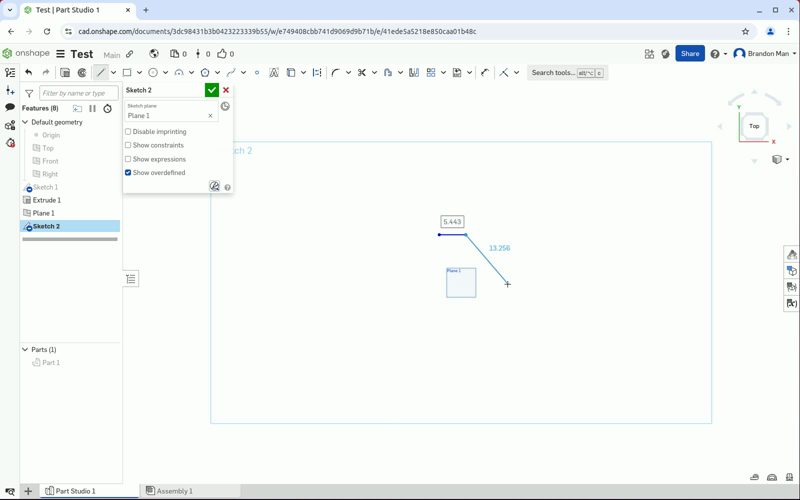
mouse_move(537, 283)
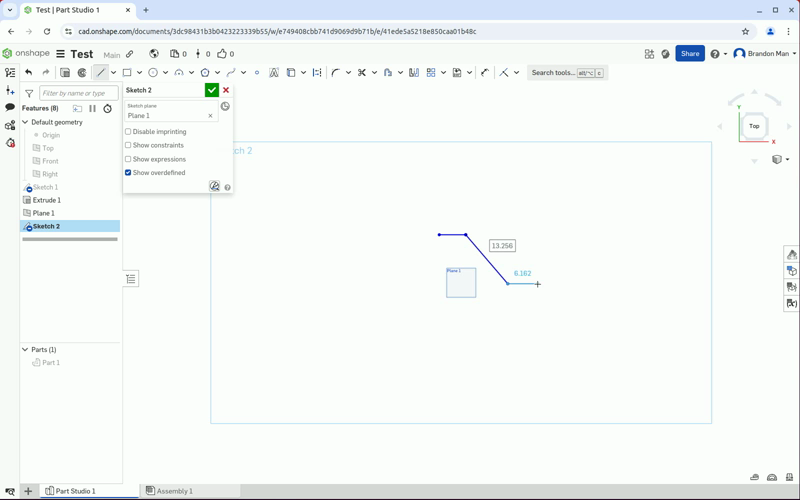
mouse_move(519, 283)
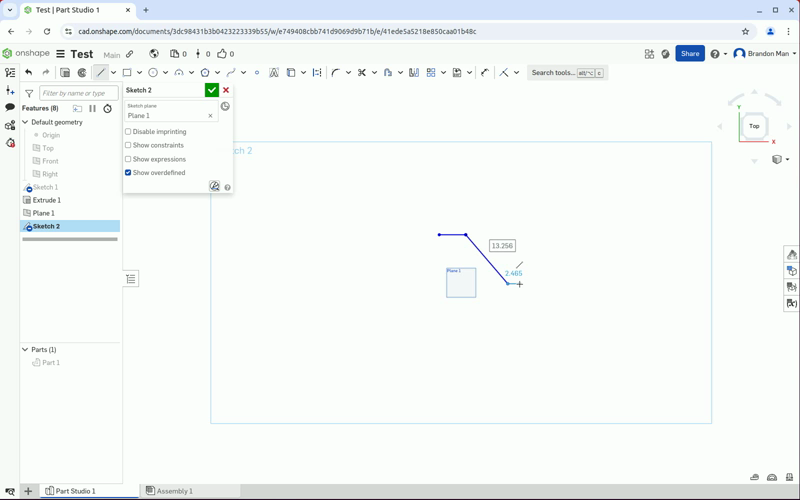
click(519, 283)
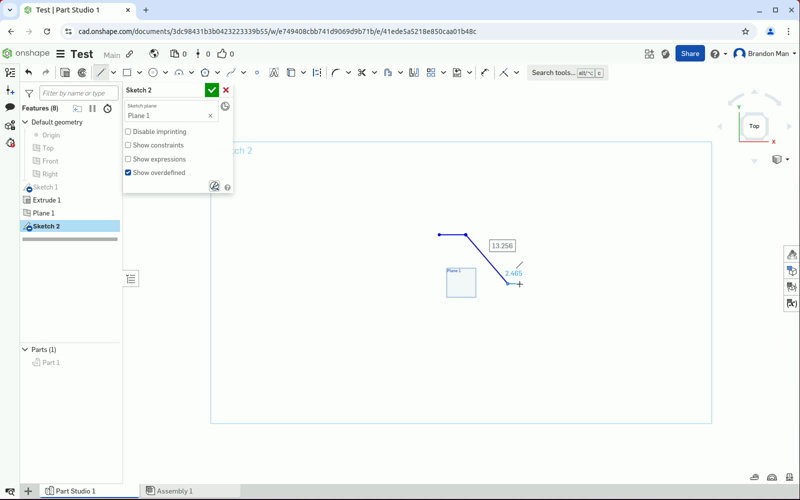
key_up(shift)
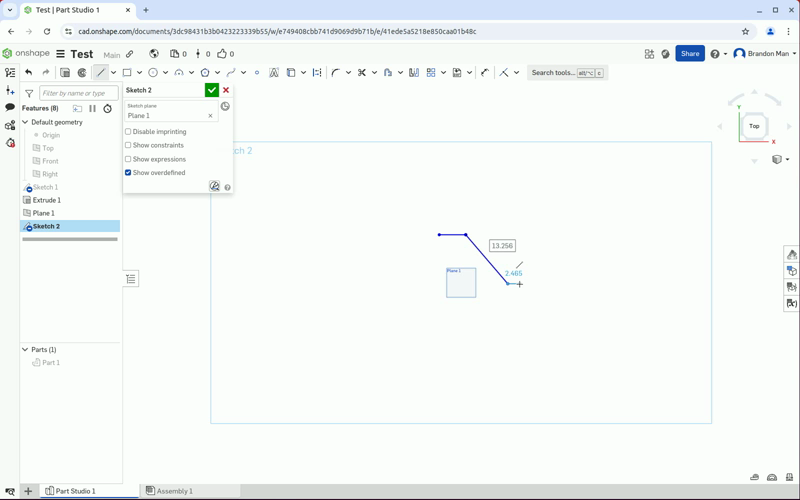
key_down(shift)
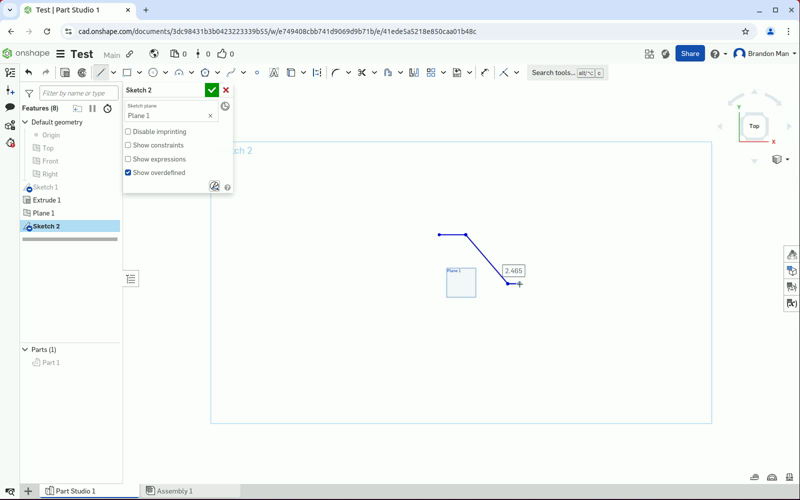
mouse_move(465, 224)
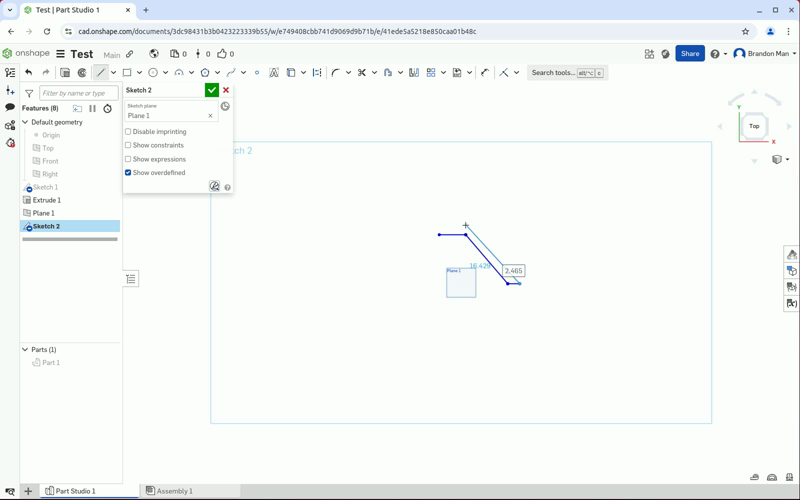
click(465, 224)
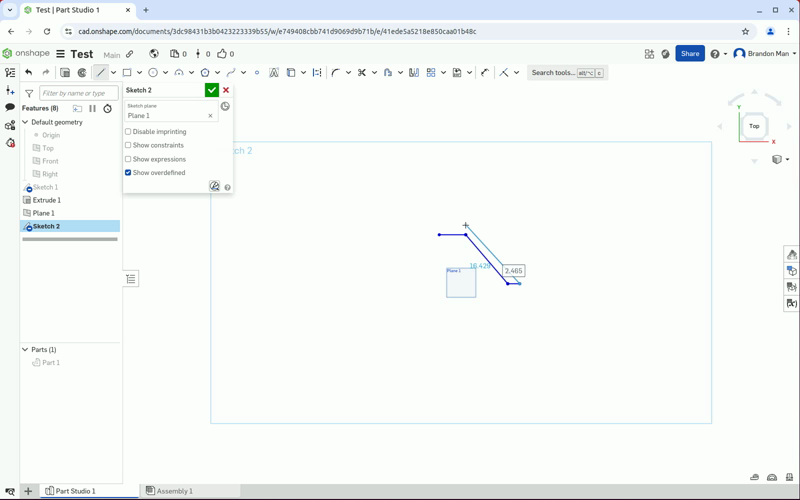
key_up(shift)
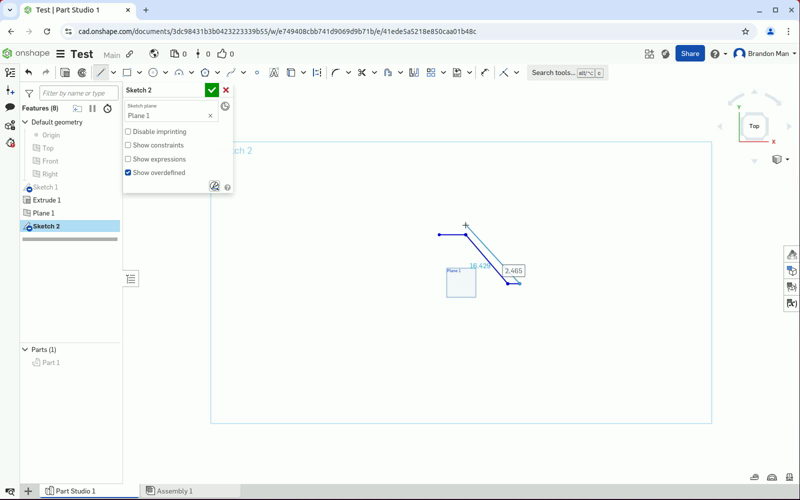
key_down(shift)
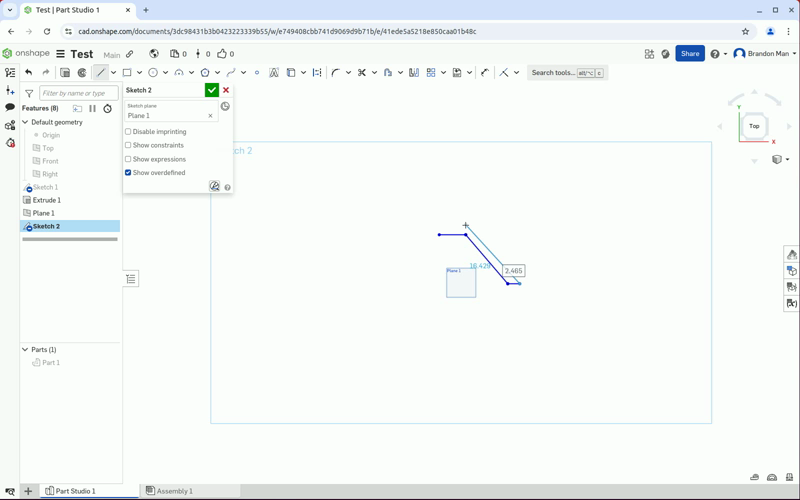
mouse_move(495, 224)
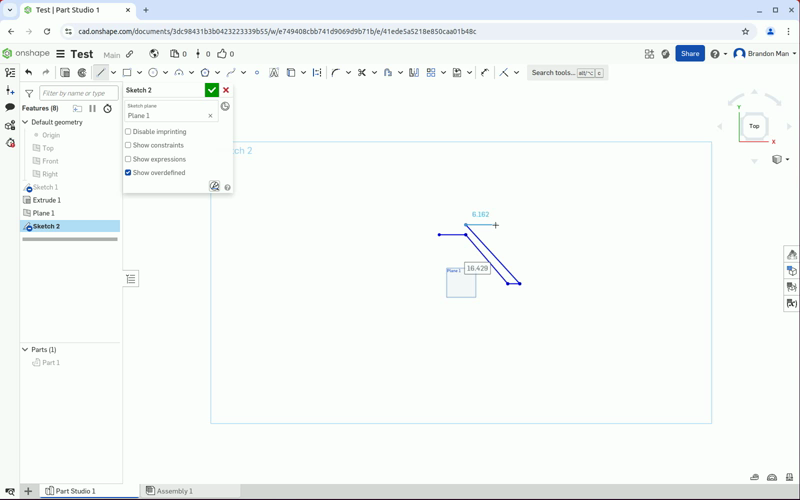
mouse_move(439, 224)
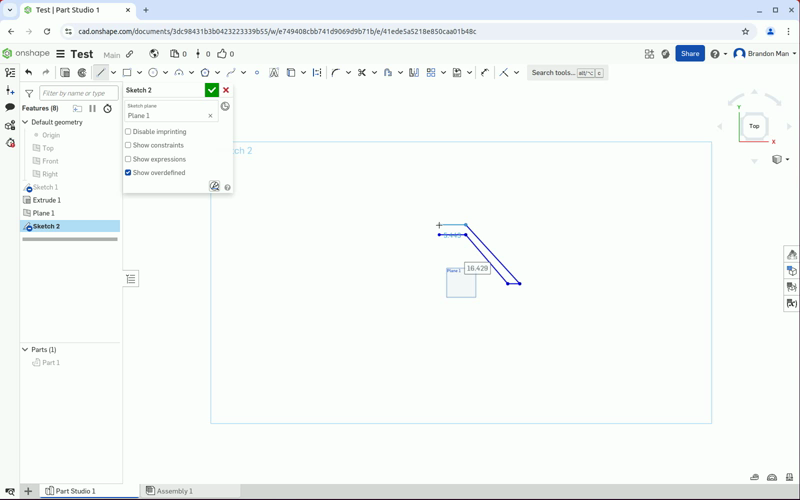
click(439, 224)
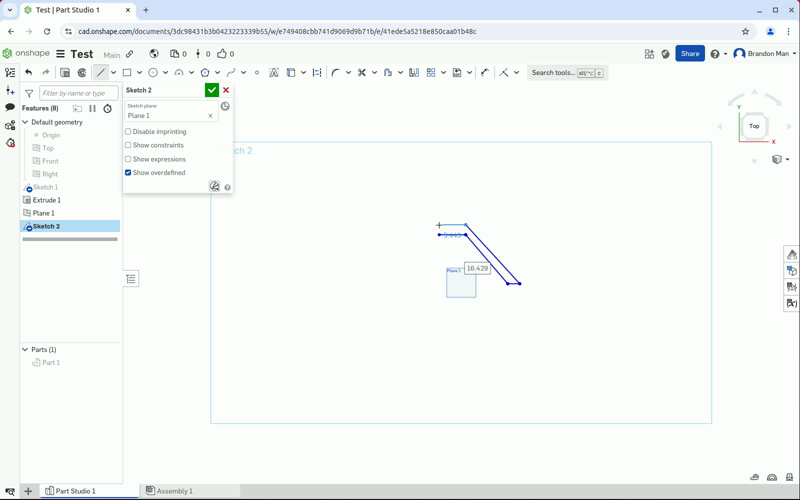
key_up(shift)
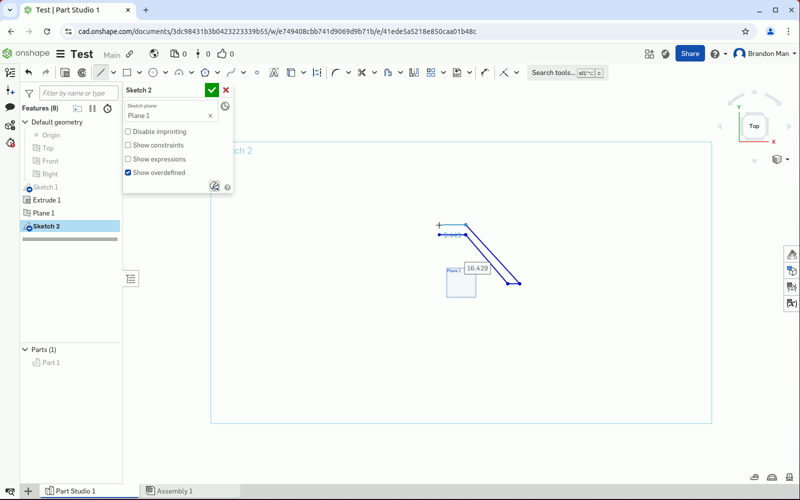
mouse_move(469, 224)
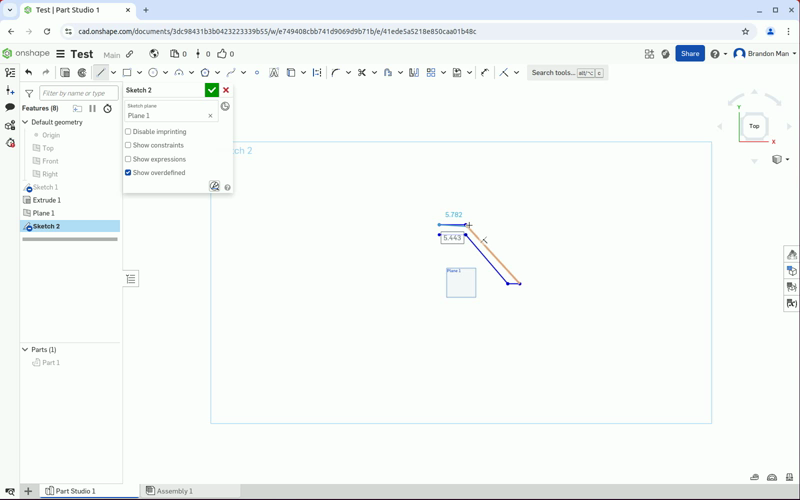
key_down(shift)
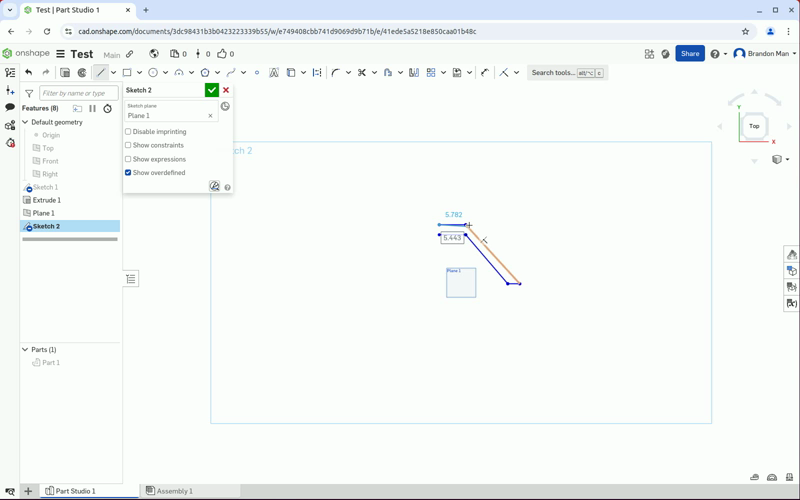
mouse_move(439, 234)
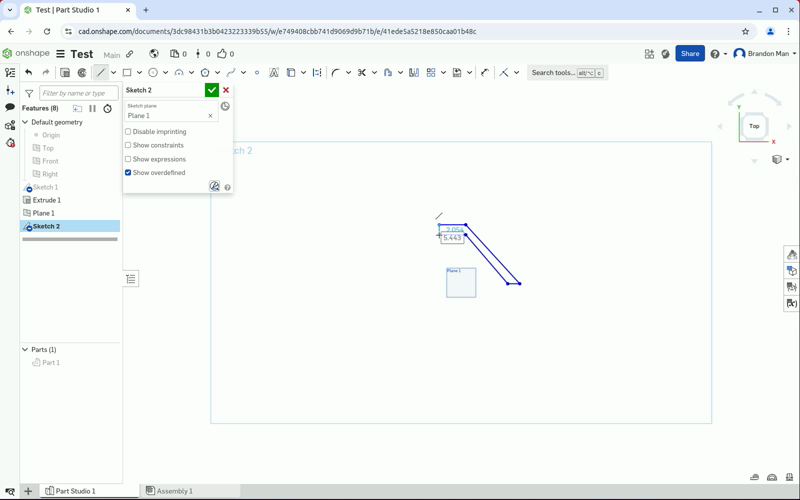
key_up(shift)
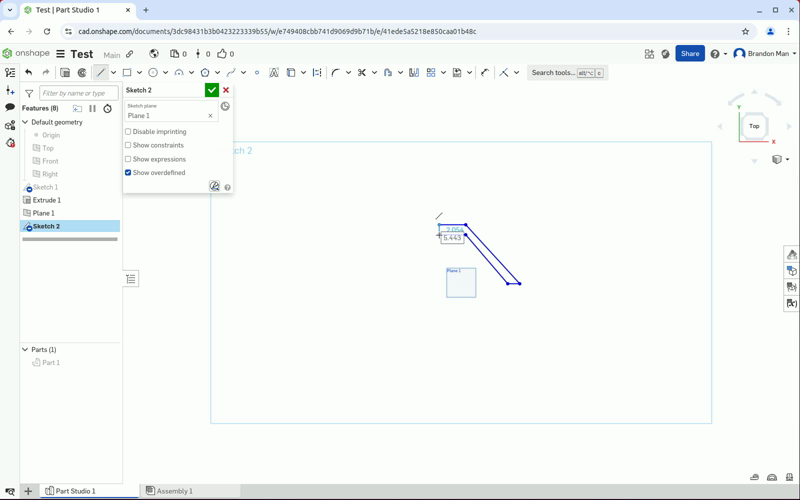
click(439, 234)
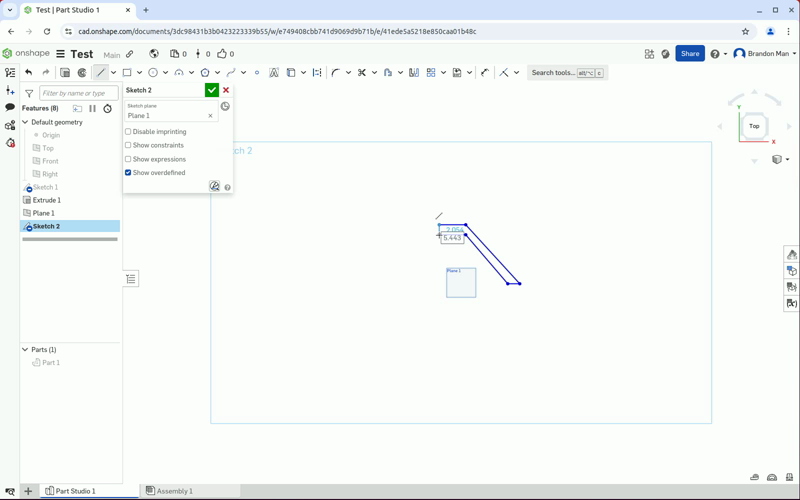
key(esc)
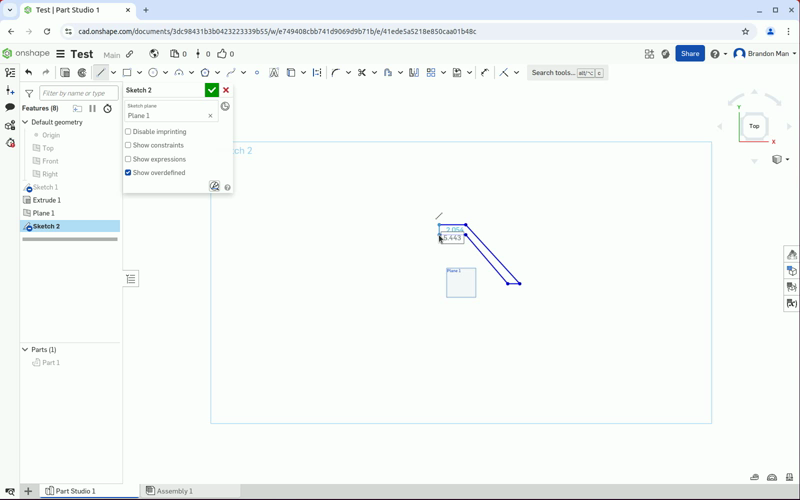
mouse_move(502, 273)
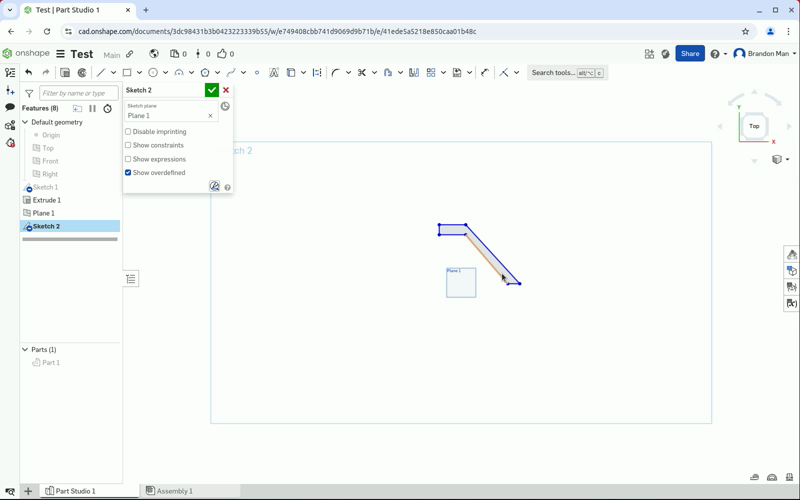
scroll(6)
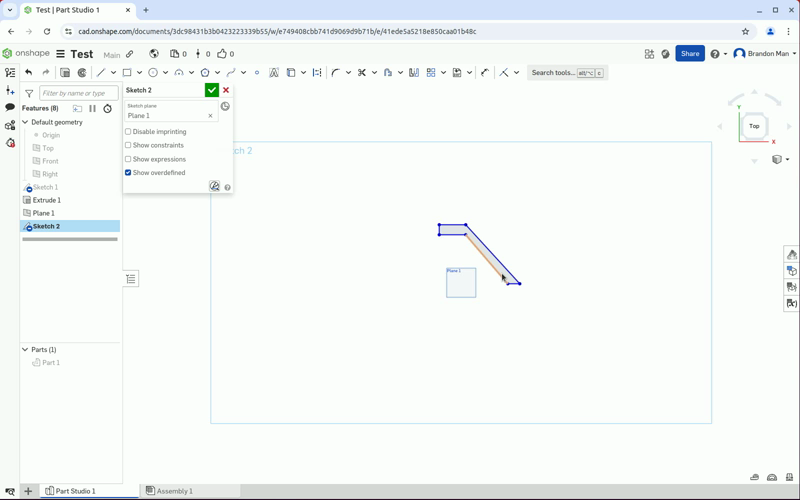
scroll(6)
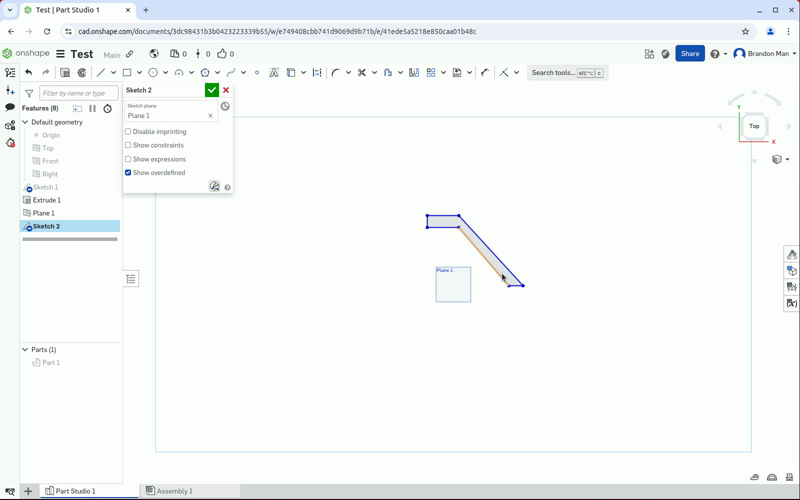
scroll(6)
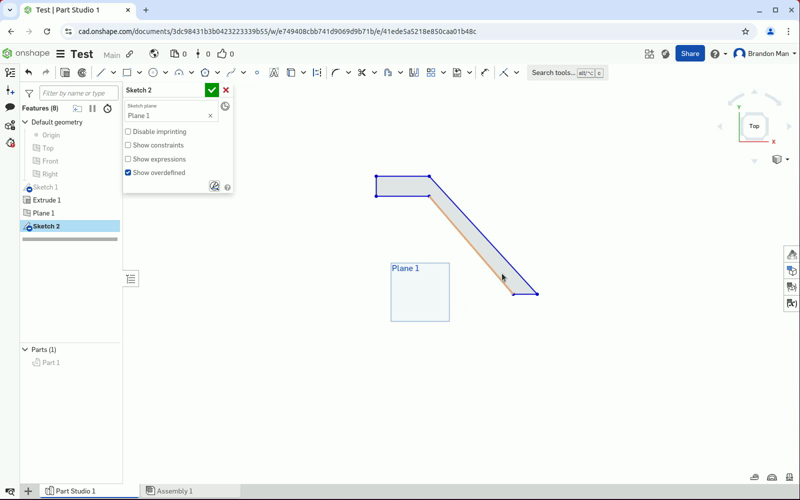
scroll(6)
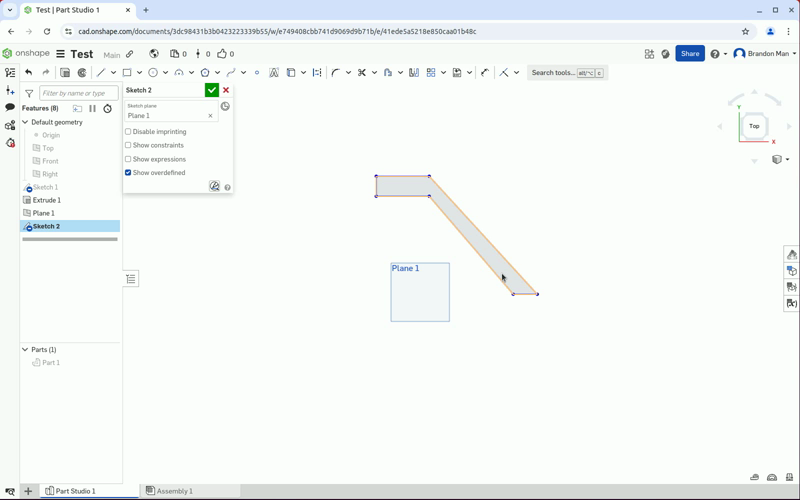
scroll(6)
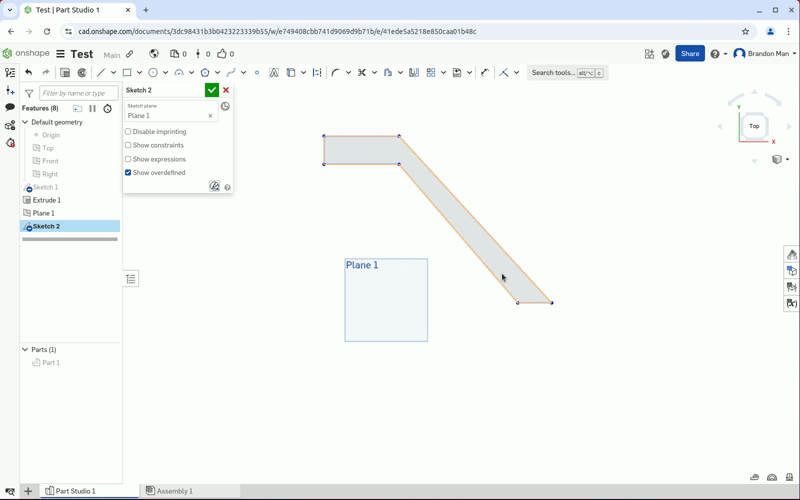
scroll(6)
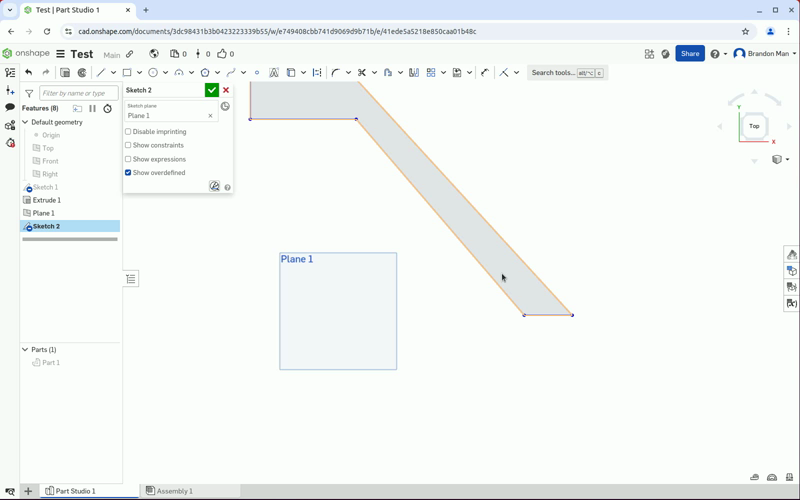
scroll(6)
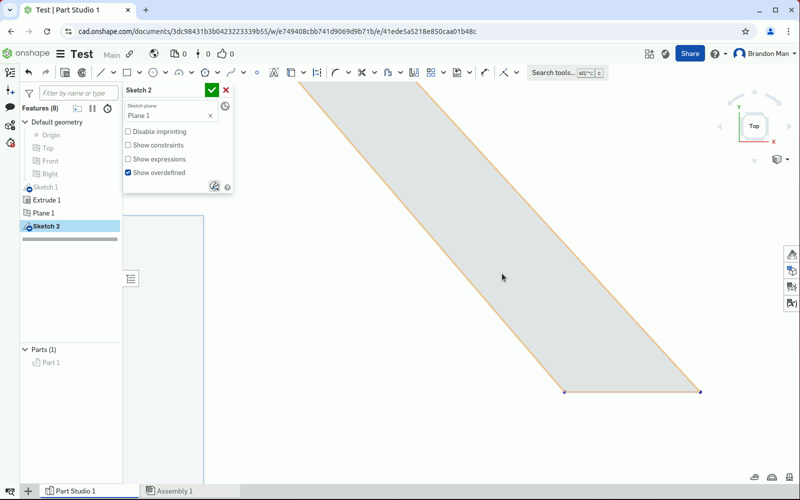
click(502, 273)
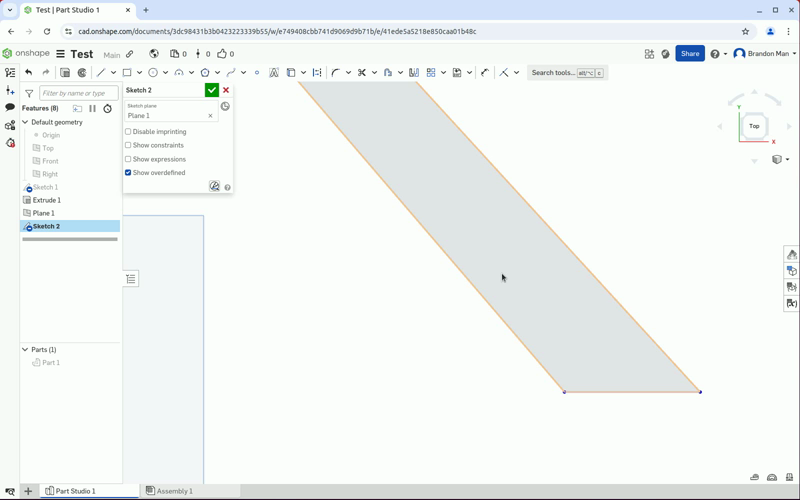
scroll(-6)
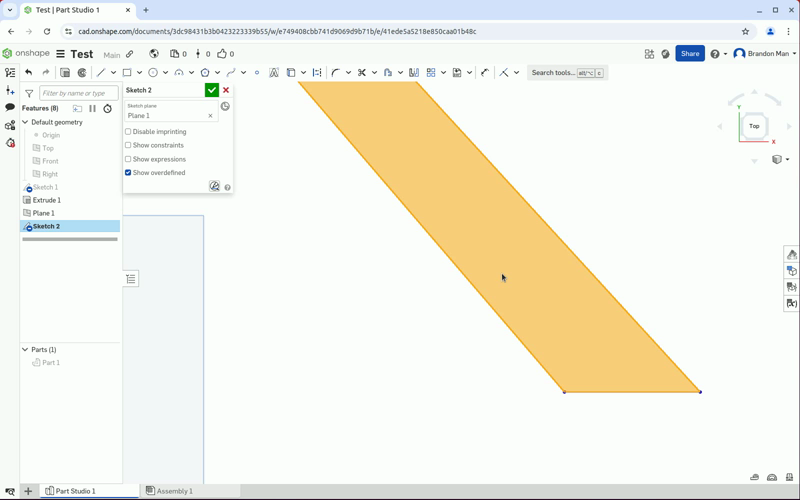
scroll(-6)
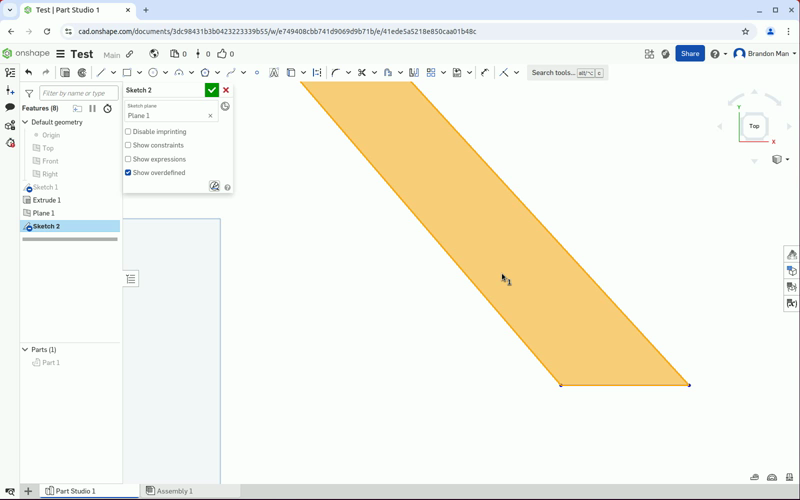
scroll(-6)
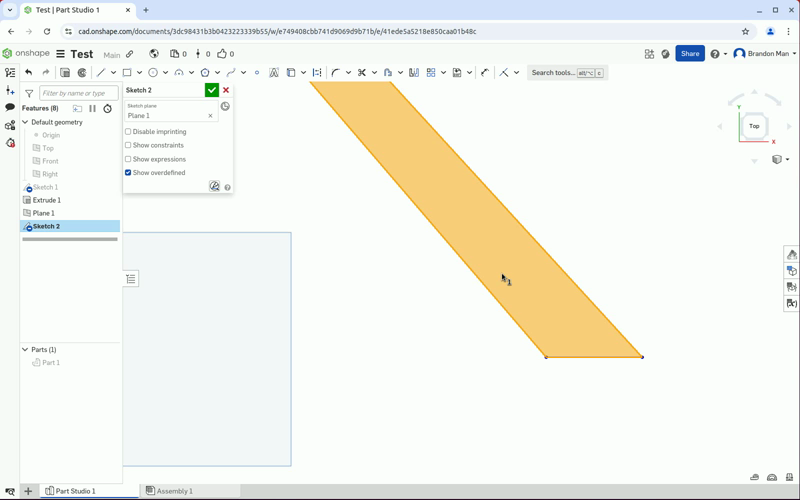
scroll(-6)
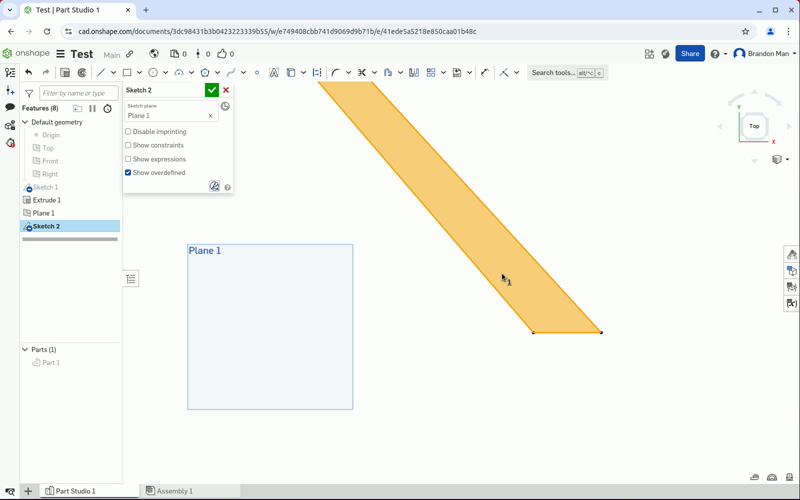
scroll(-6)
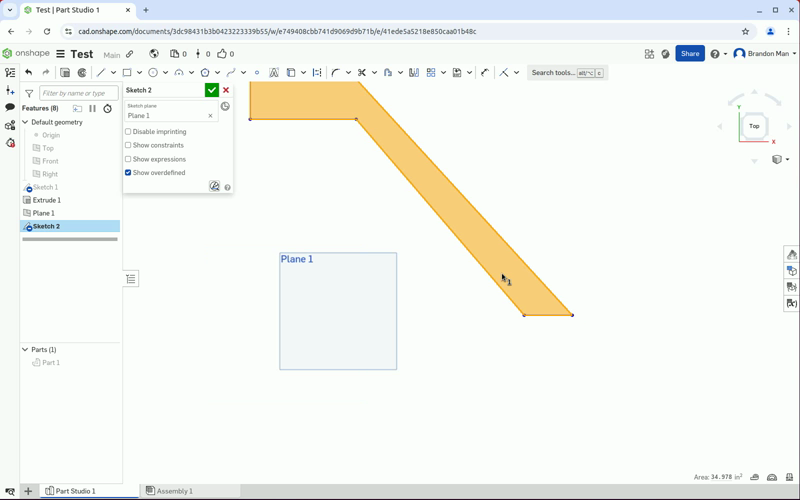
scroll(-6)
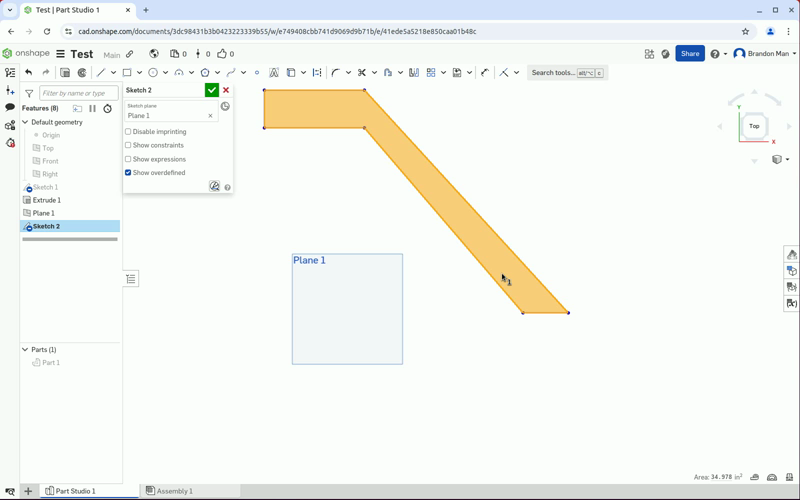
scroll(-6)
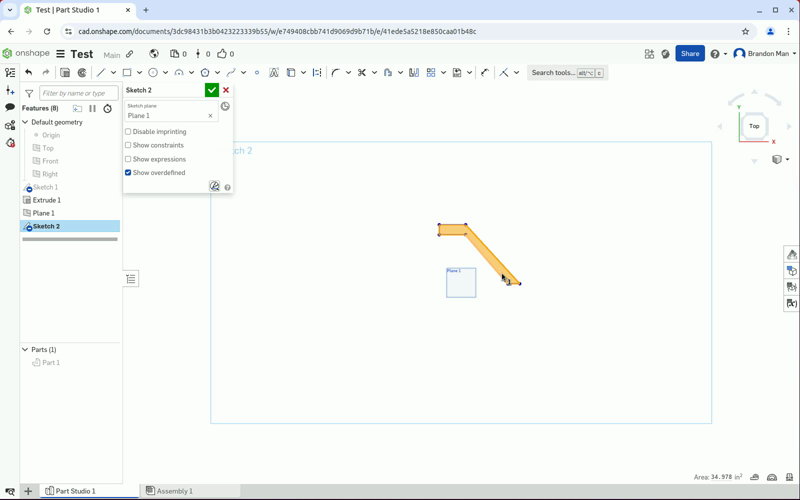
mouse_move(73, 352)
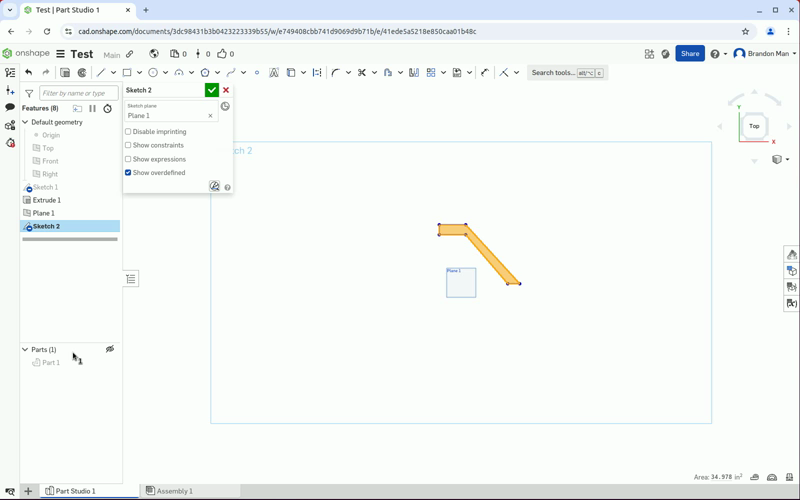
key(shift+y)
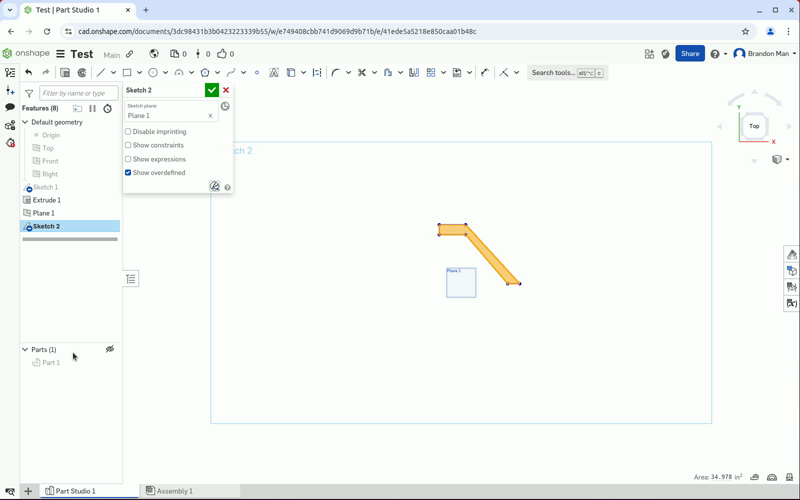
key(shift+e)
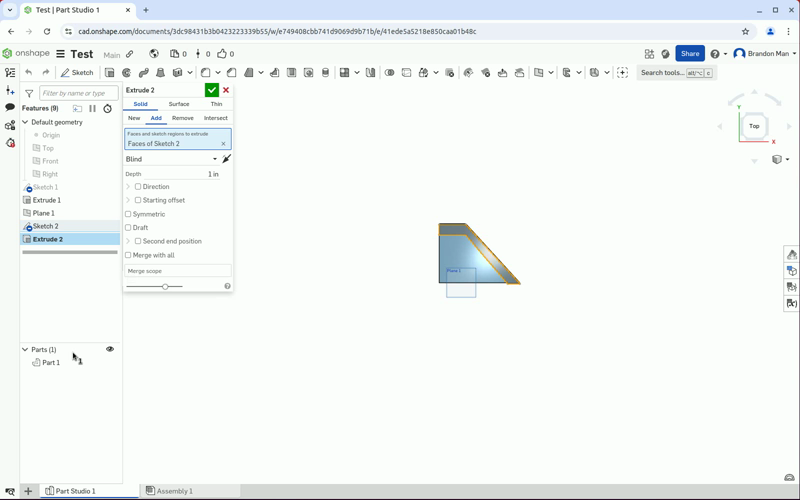
mouse_move(143, 106)
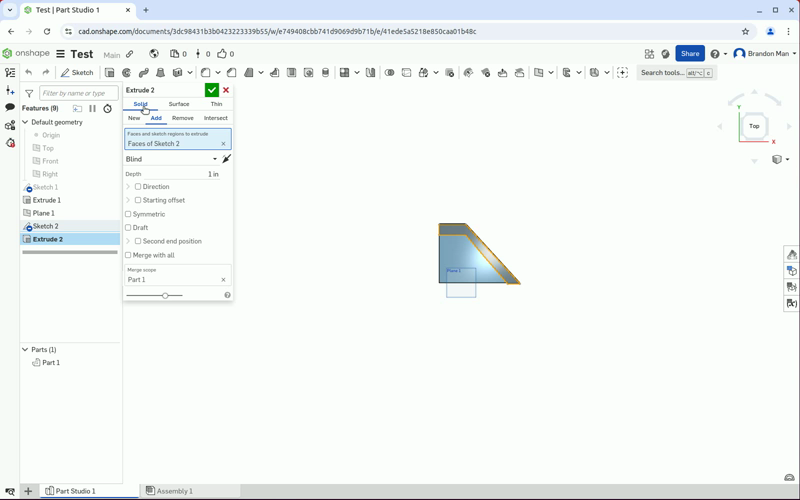
click(143, 106)
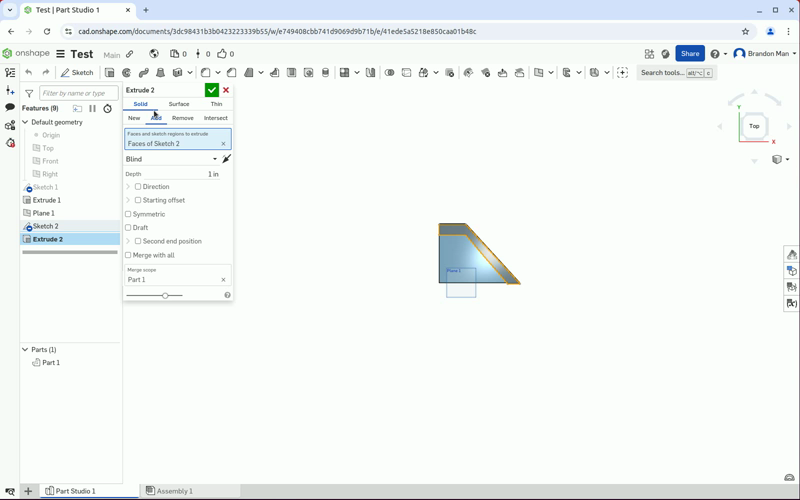
mouse_move(186, 120)
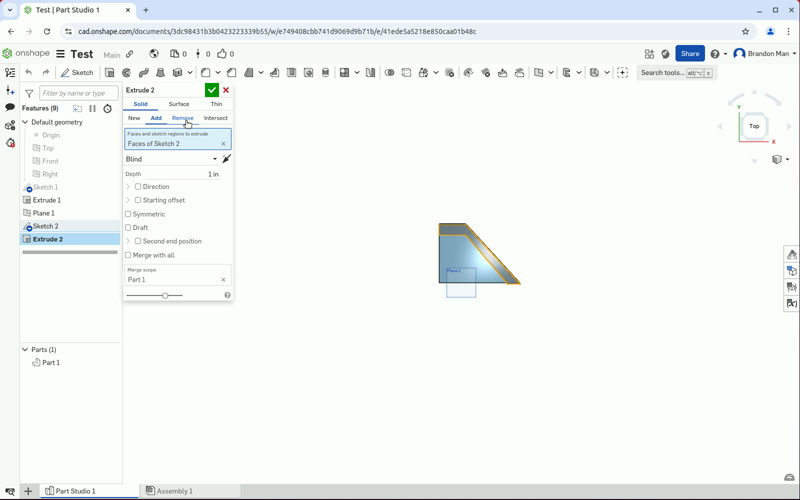
click(186, 120)
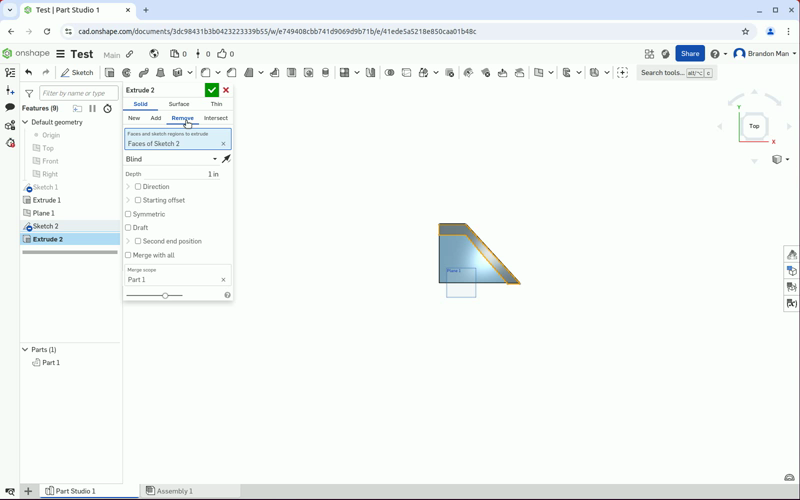
key(tab, 4)
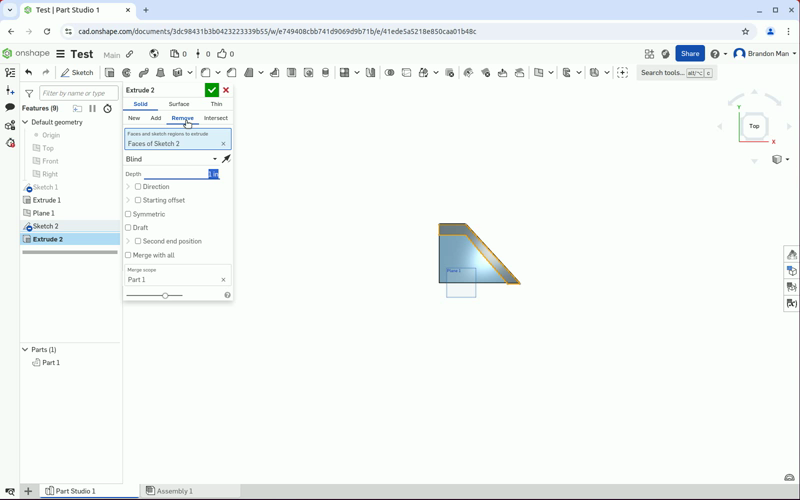
text(19.498)
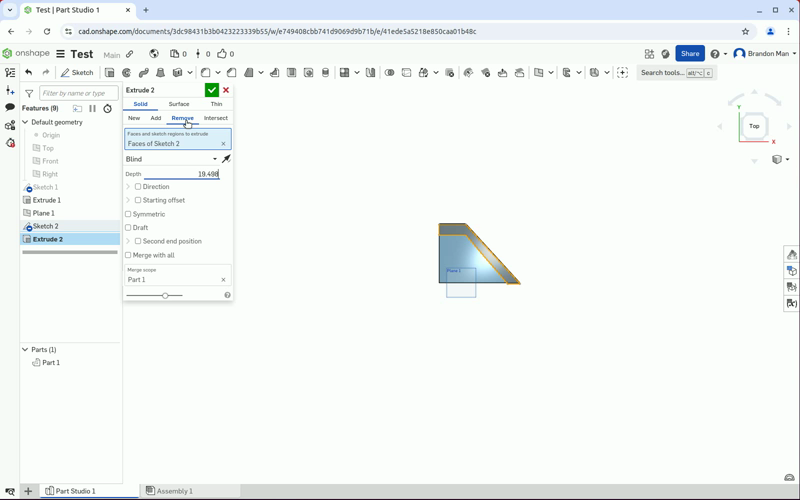
key(tab, 6)
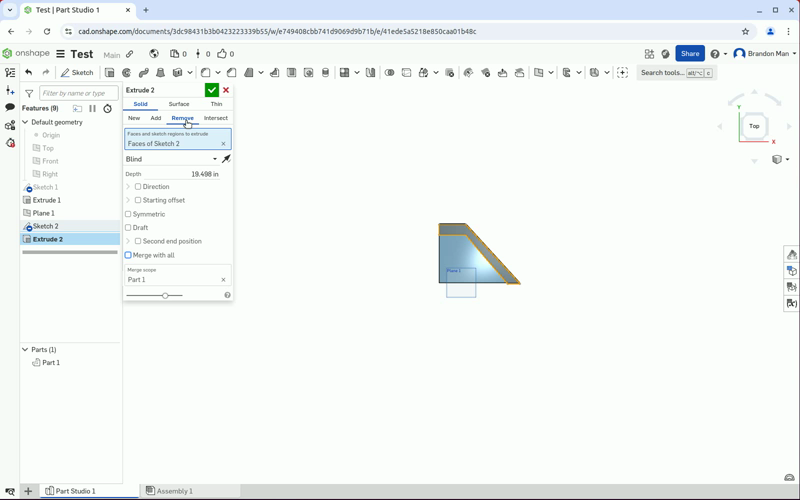
key(space)
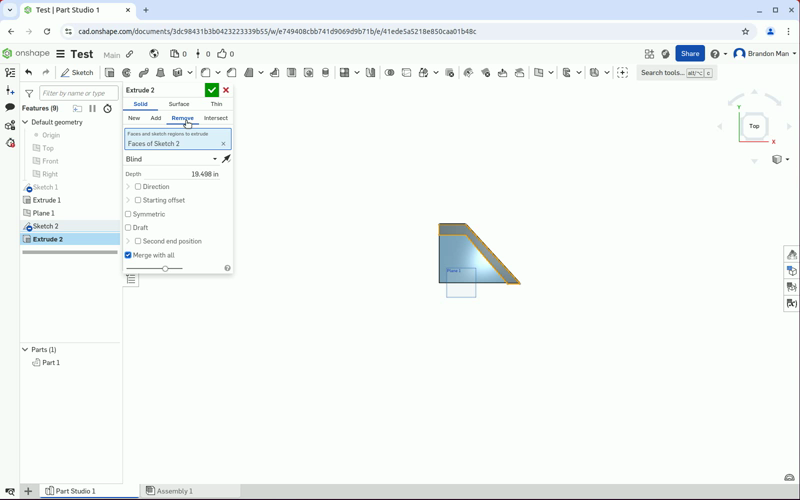
key(enter)
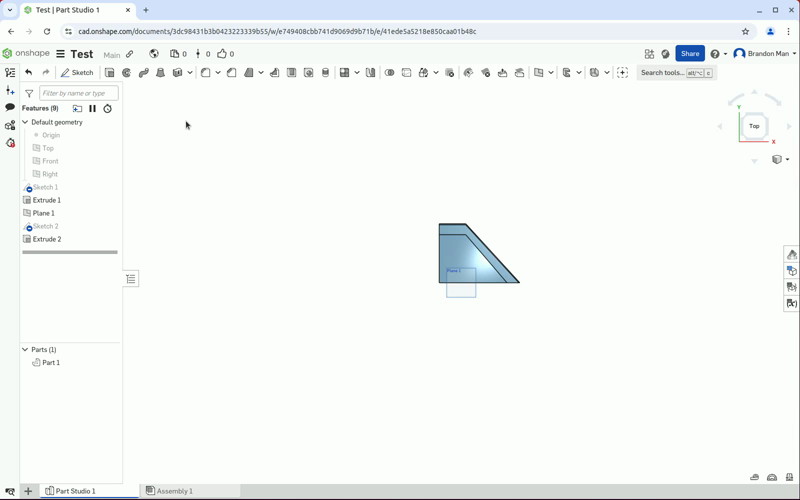
key(shift+h)
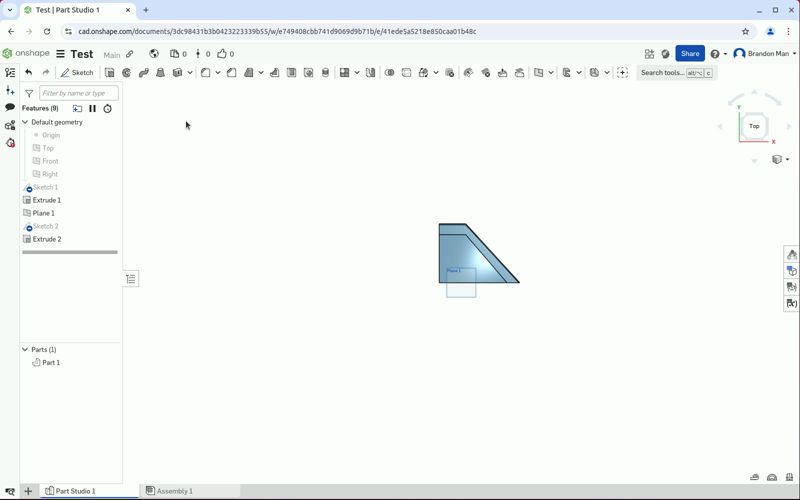
key(shift+h)
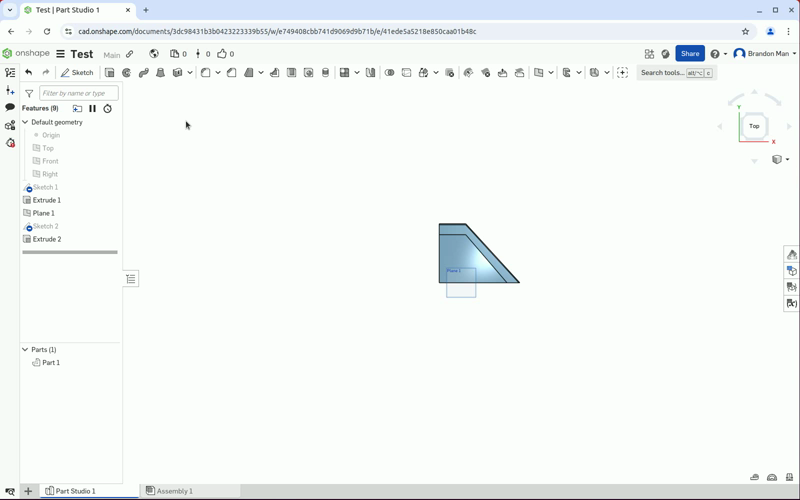
mouse_move(73, 189)
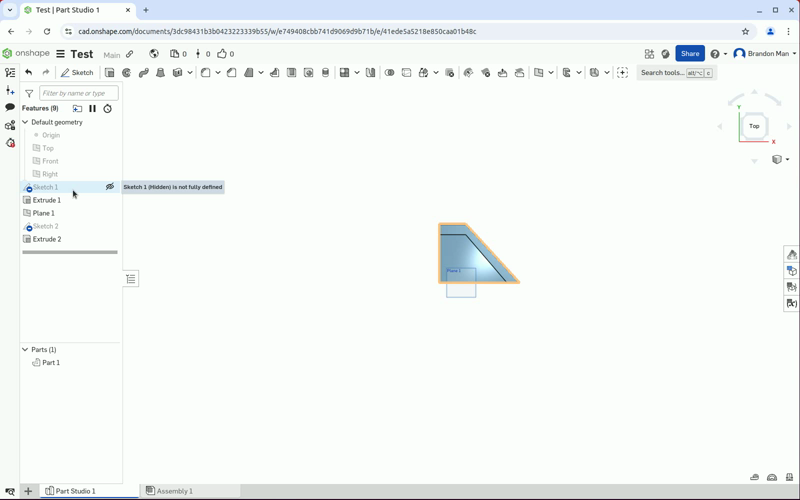
click(73, 189)
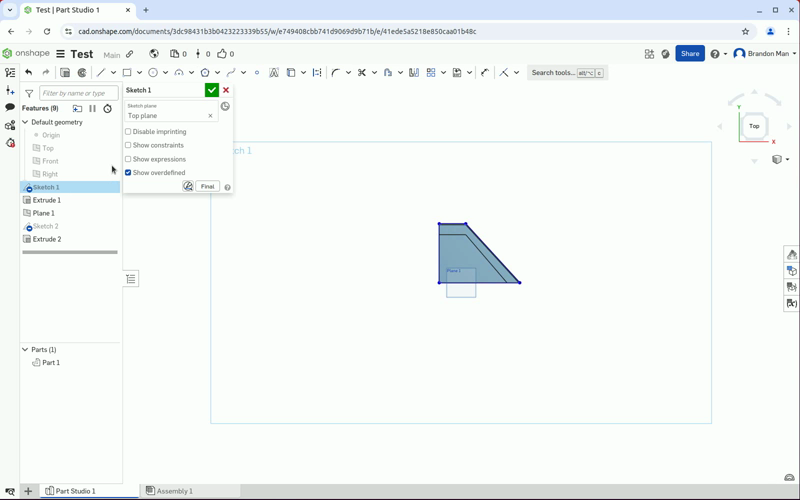
mouse_move(229, 92)
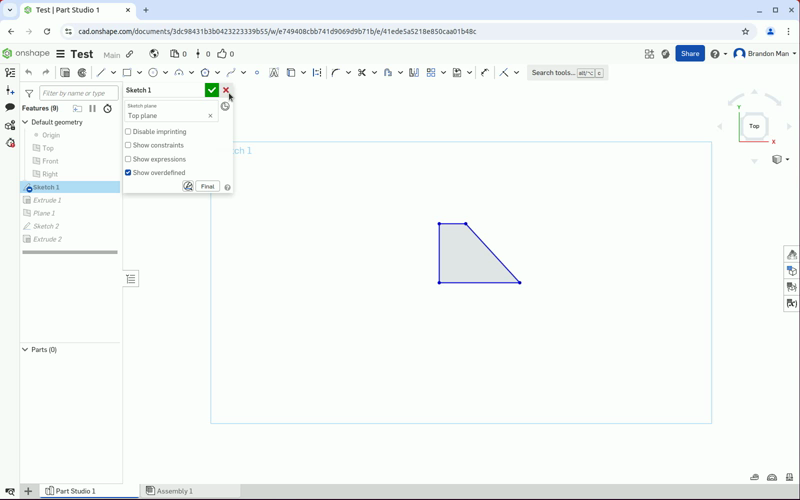
click(229, 92)
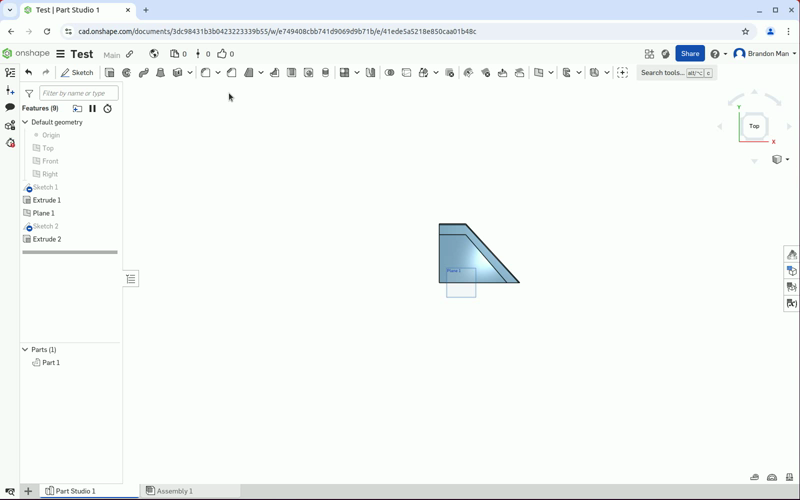
mouse_move(73, 352)
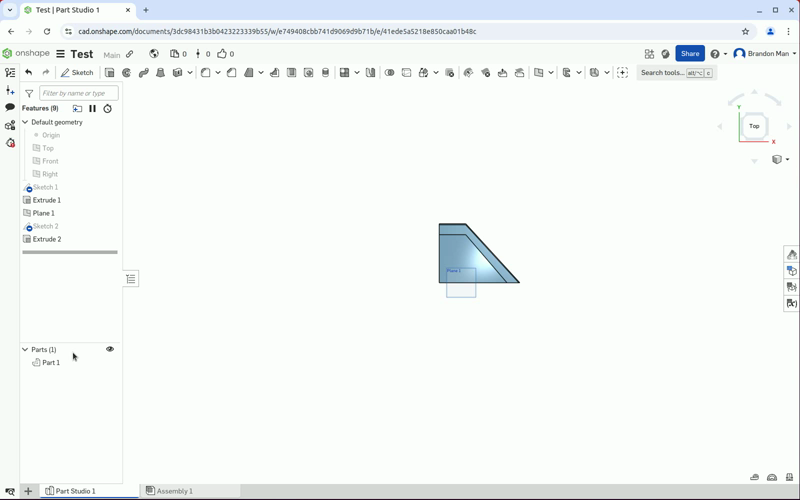
key(y)
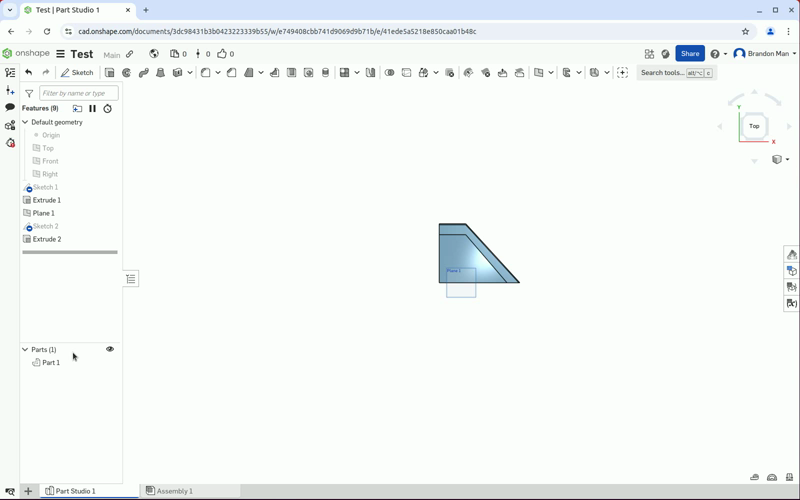
key(shift+p)
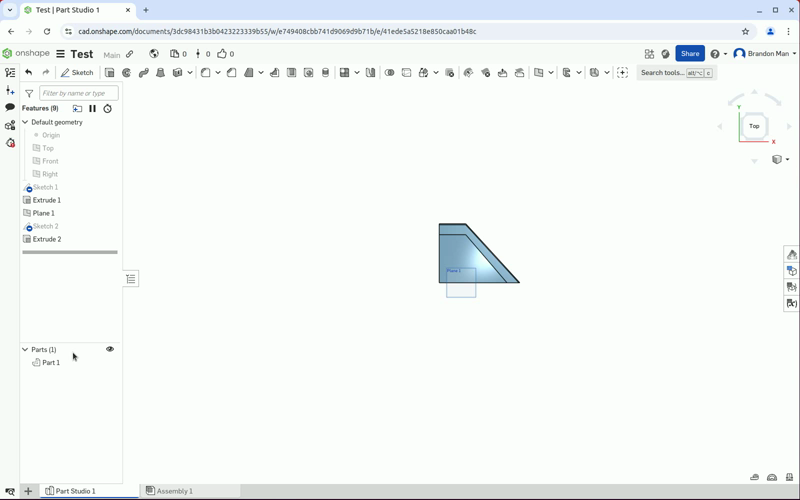
key(space)
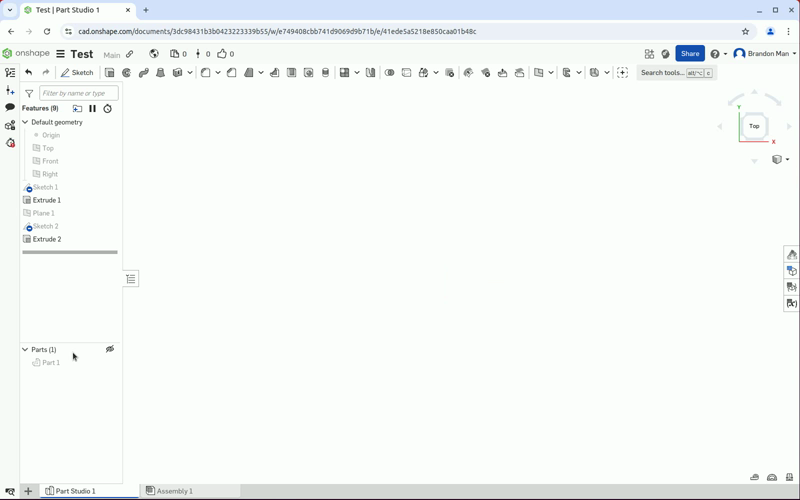
key_down(shift)
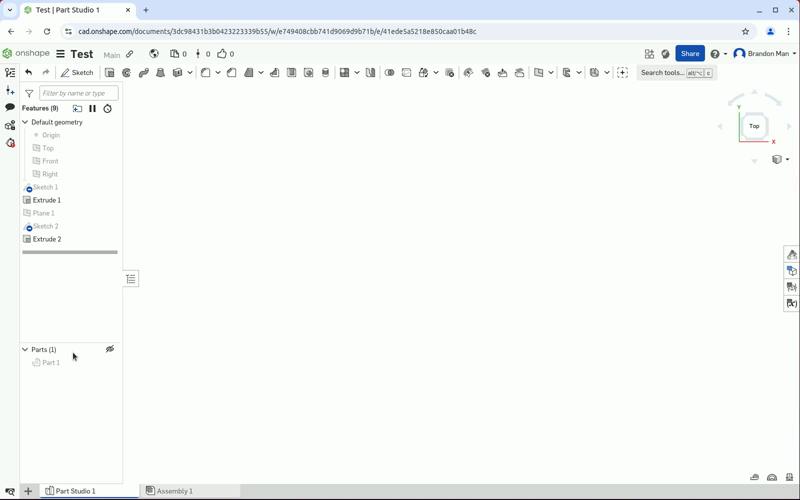
key(up)
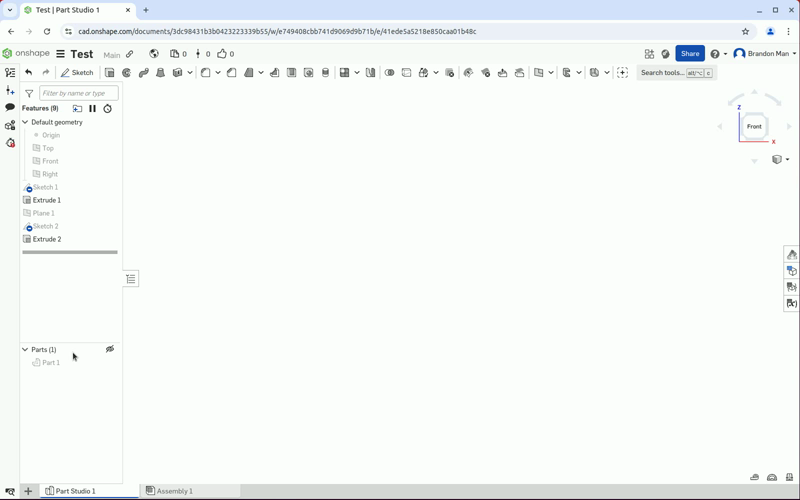
key_up(shift)
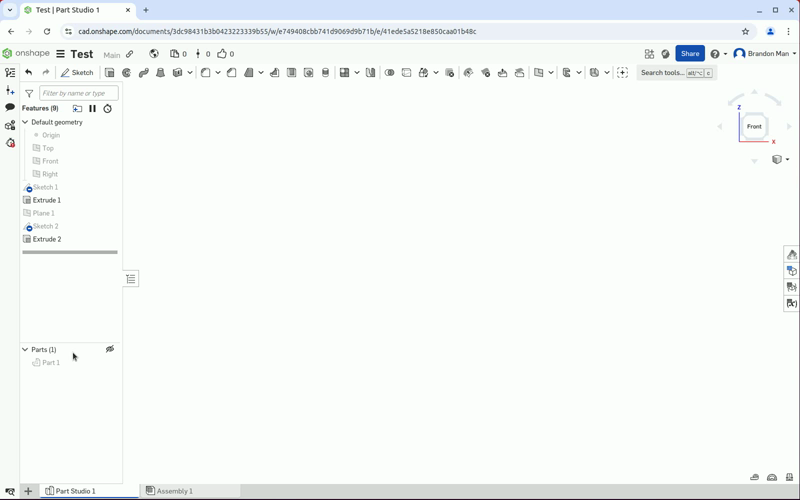
key(space)
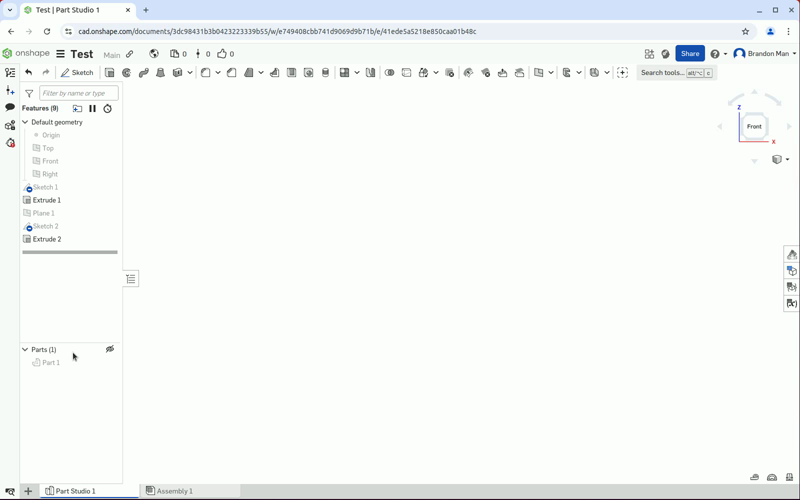
key_down(shift)
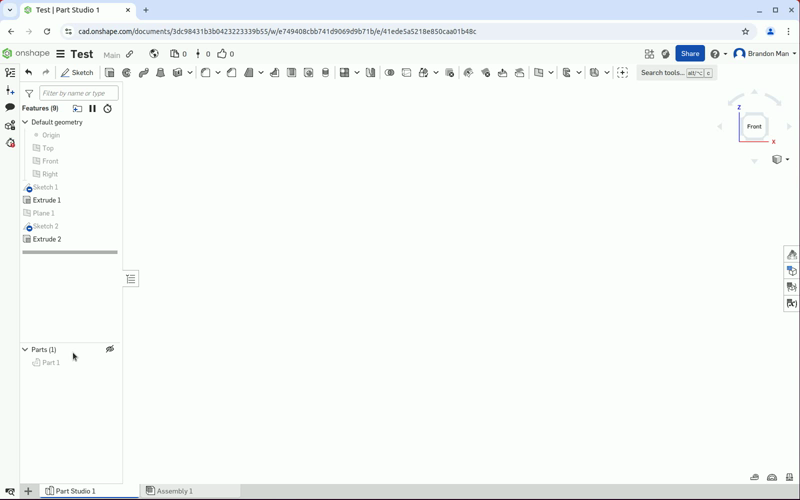
key(left)
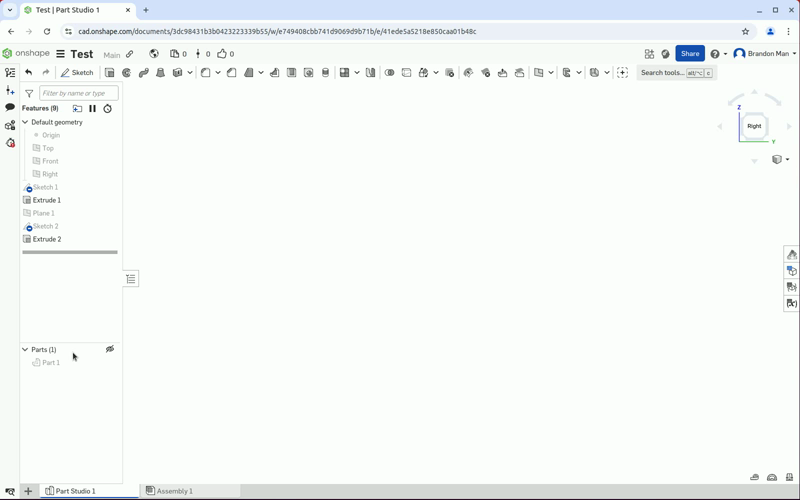
key_up(shift)
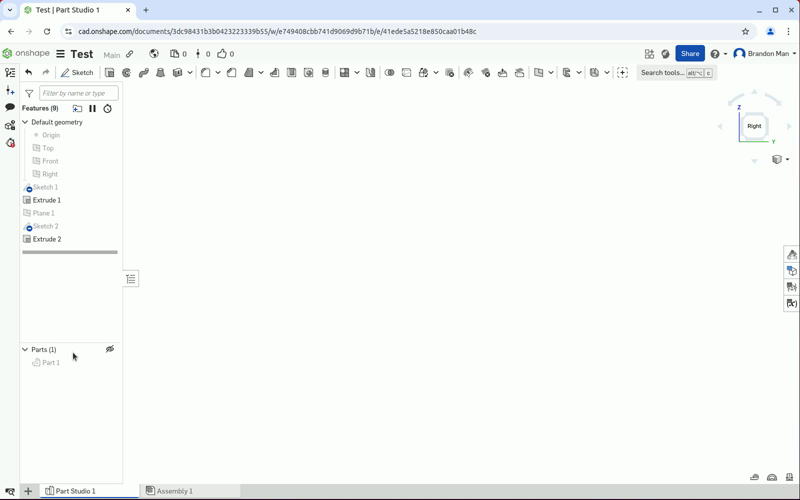
mouse_move(73, 352)
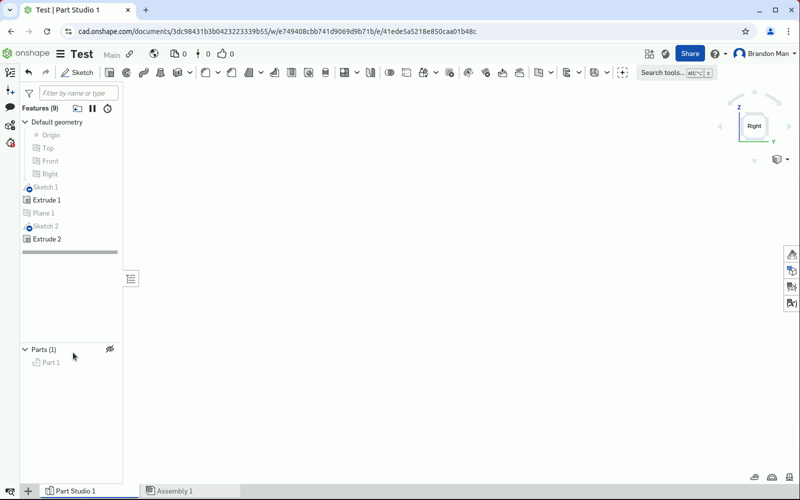
key(shift+y)
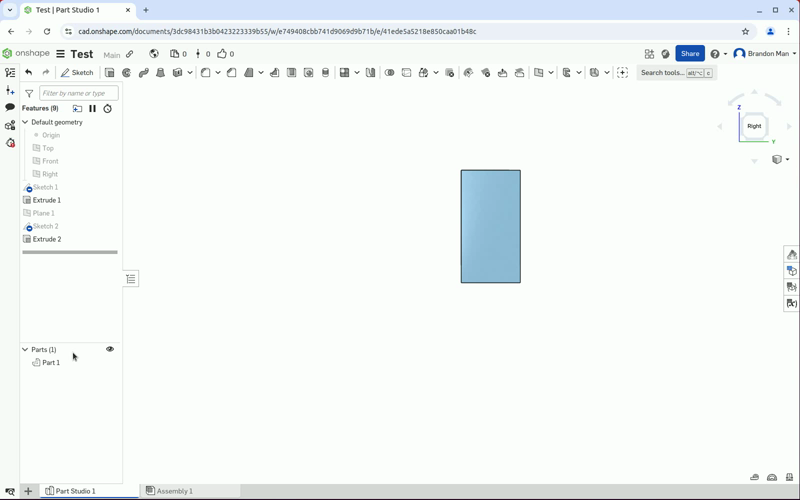
mouse_move(541, 75)
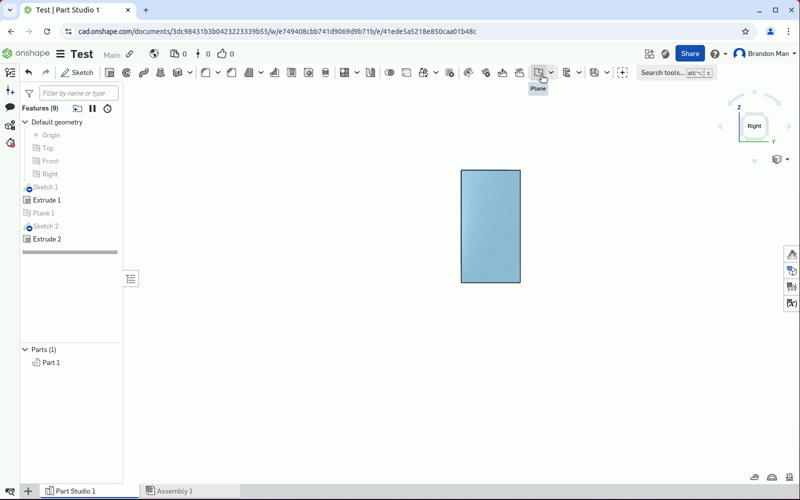
click(541, 75)
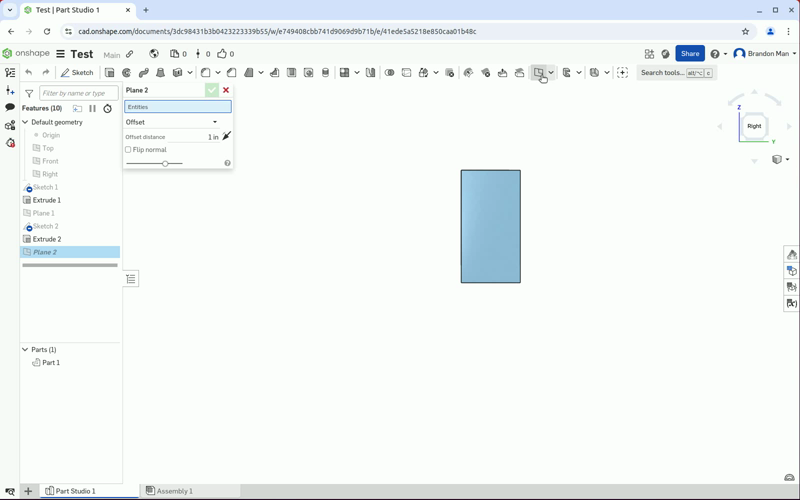
mouse_move(73, 176)
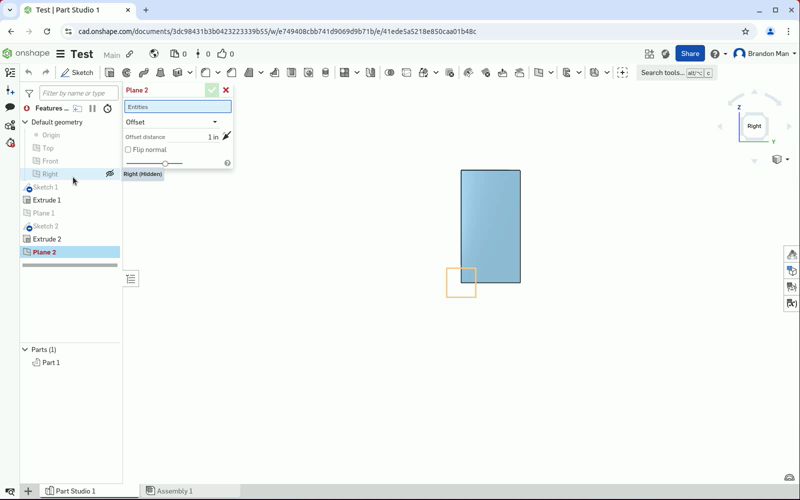
click(73, 176)
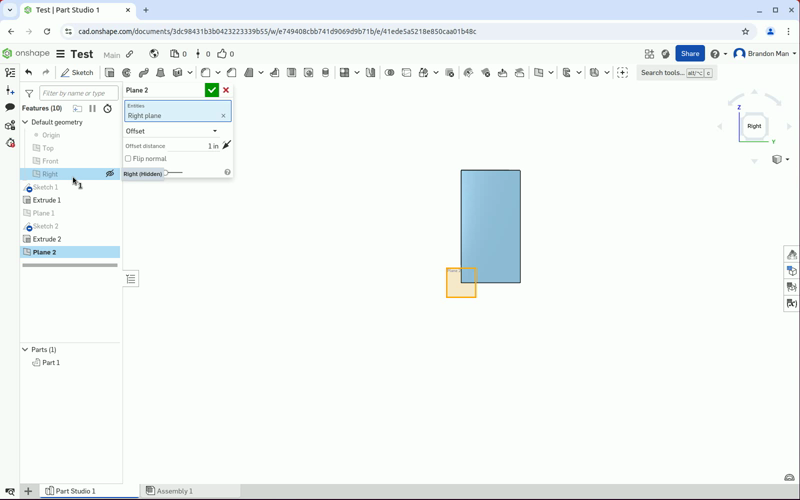
key(tab, 2)
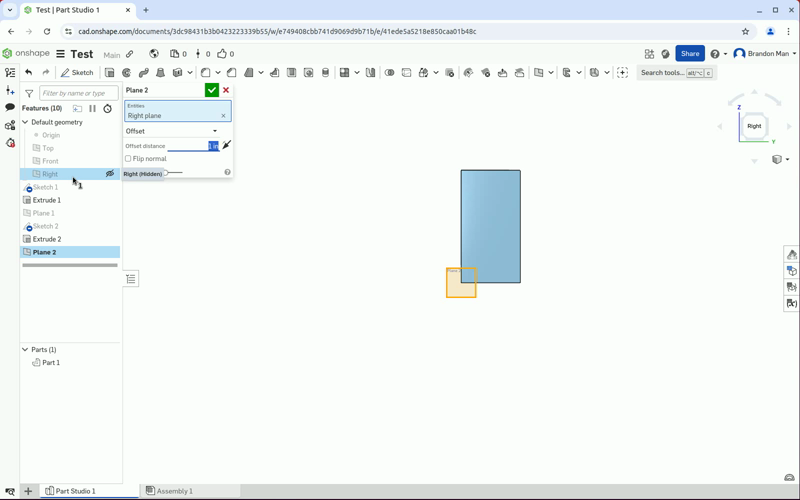
text(4.344)
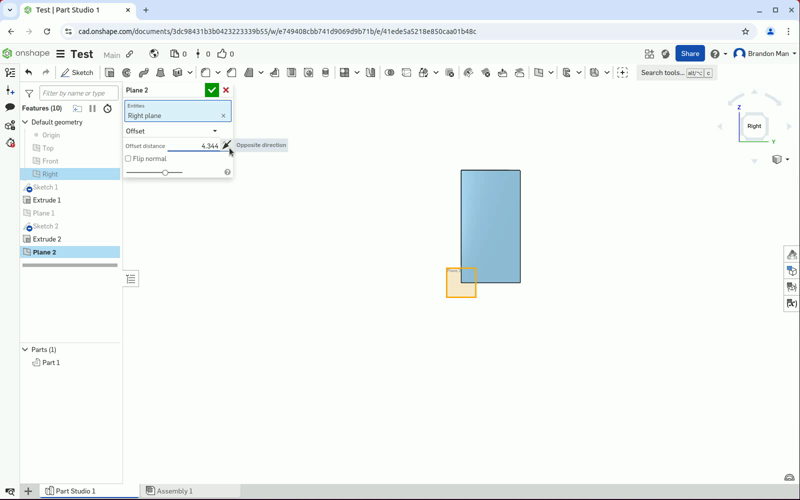
mouse_move(229, 147)
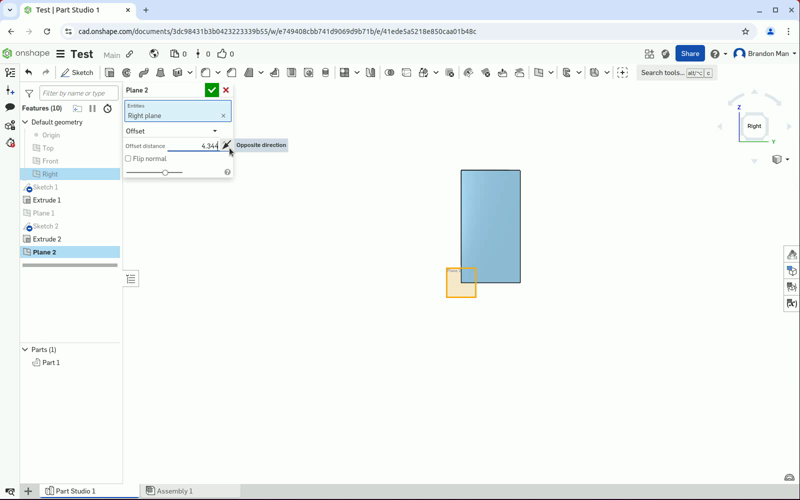
click(229, 147)
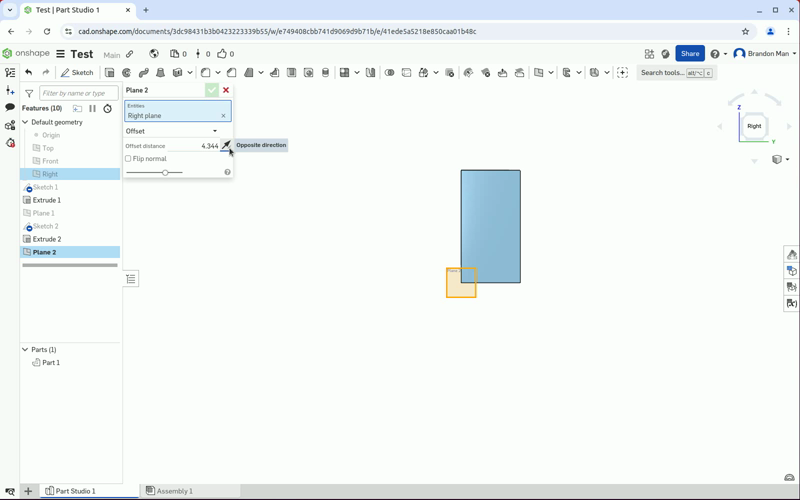
key(enter, 2)
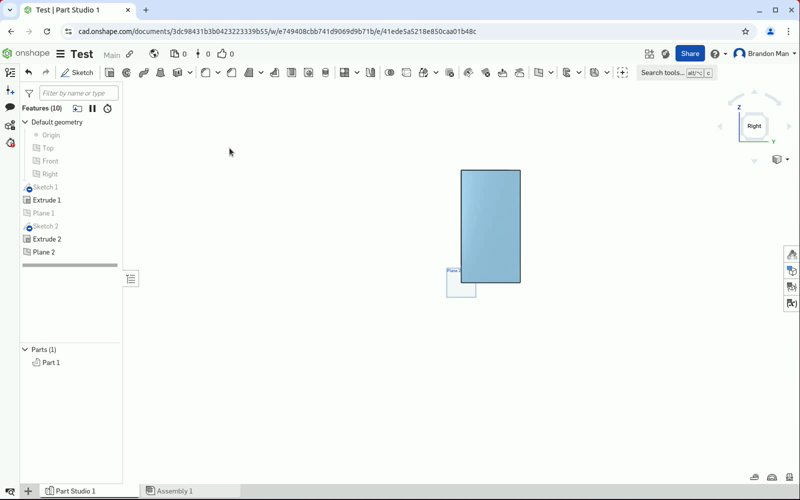
key(shift+s)
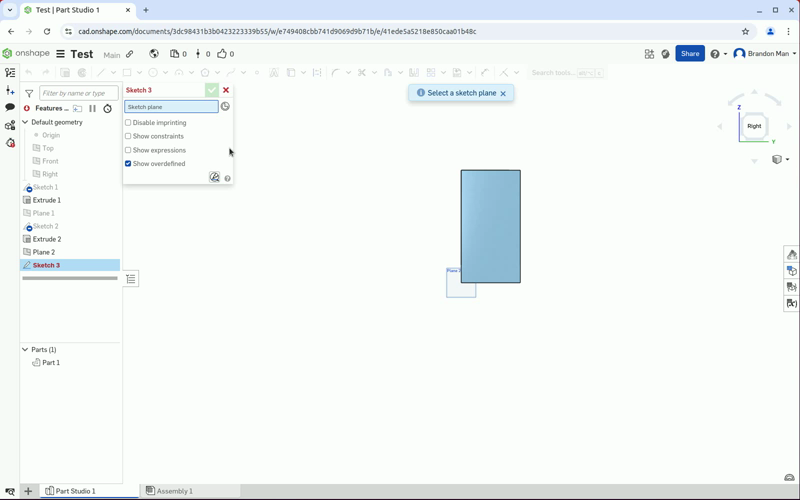
mouse_move(73, 254)
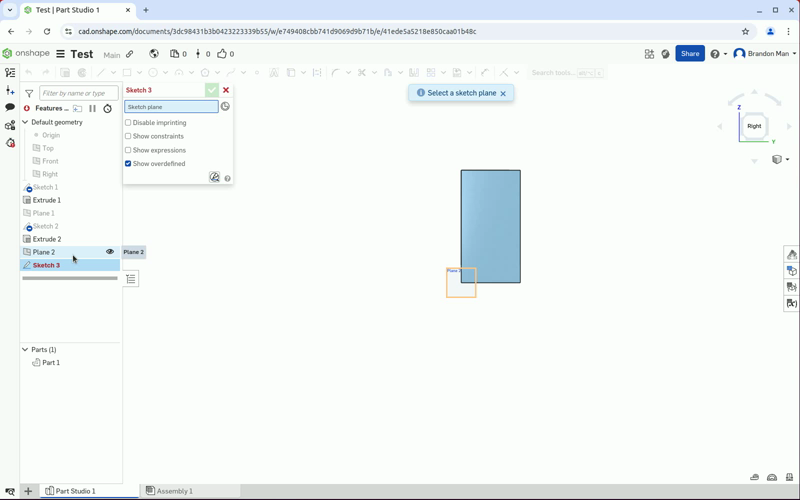
click(73, 254)
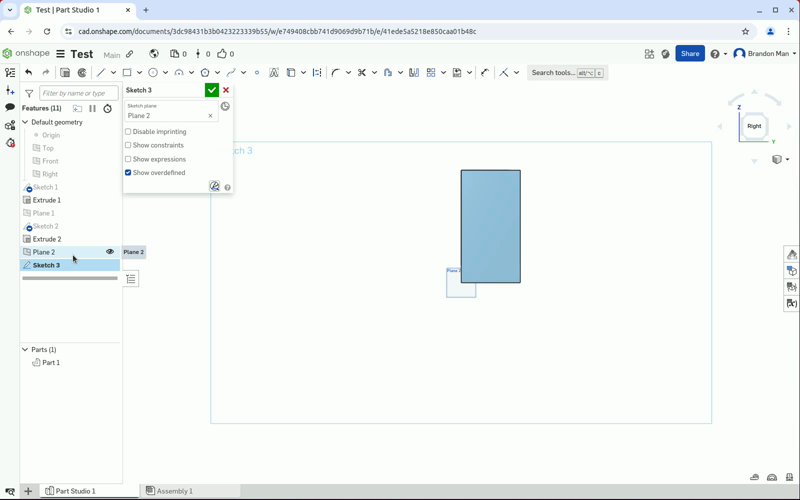
mouse_move(73, 352)
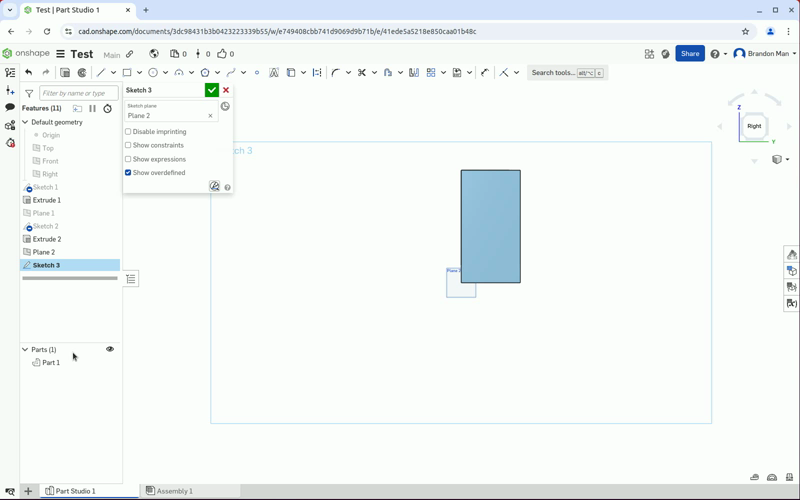
key(y)
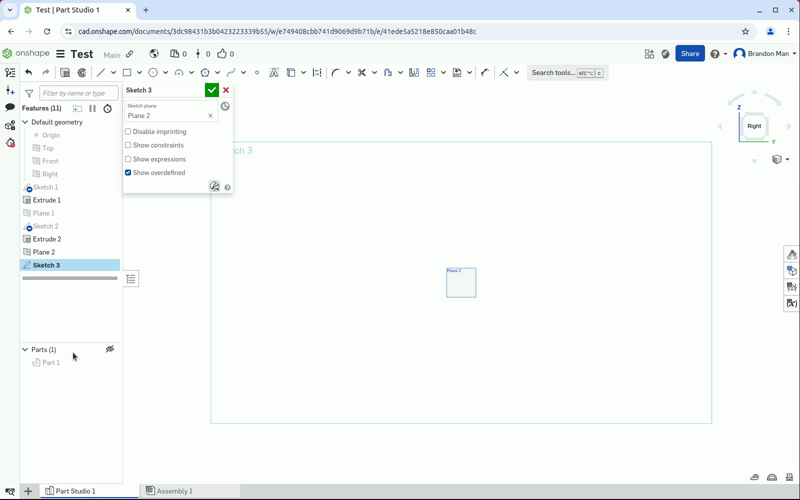
key(c)
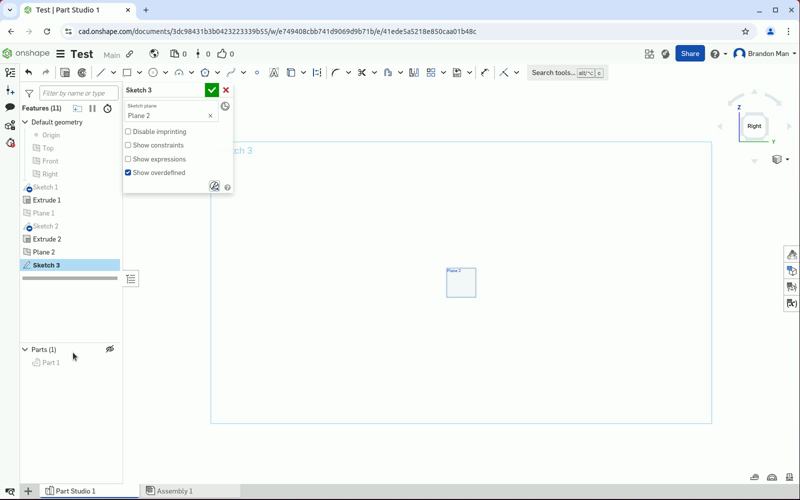
key_down(shift)
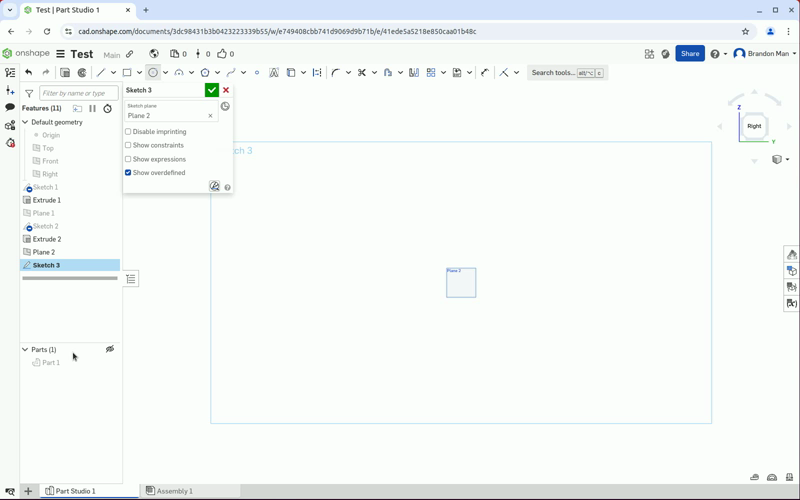
mouse_move(495, 231)
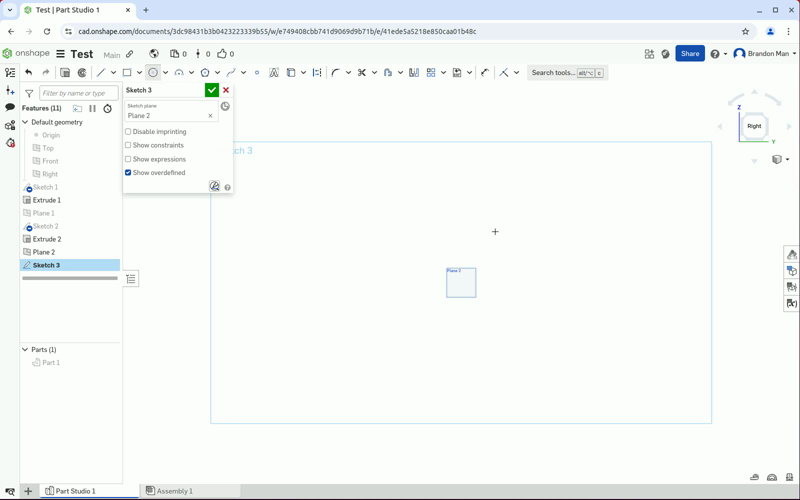
click(495, 231)
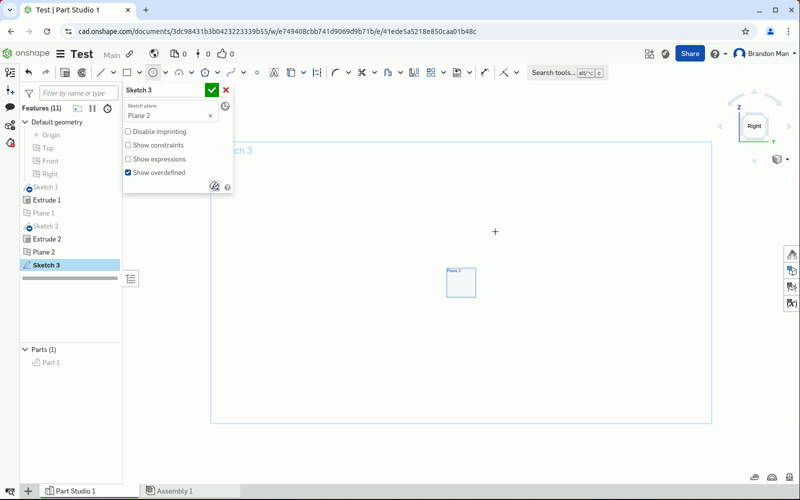
key_up(shift)
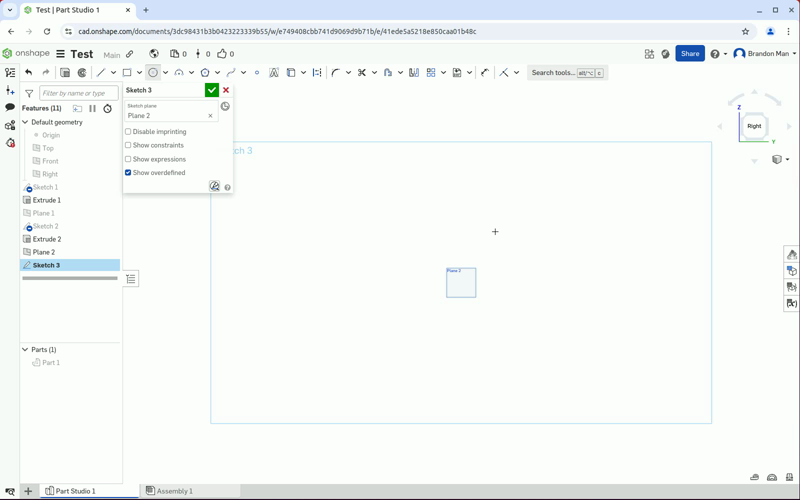
mouse_move(505, 231)
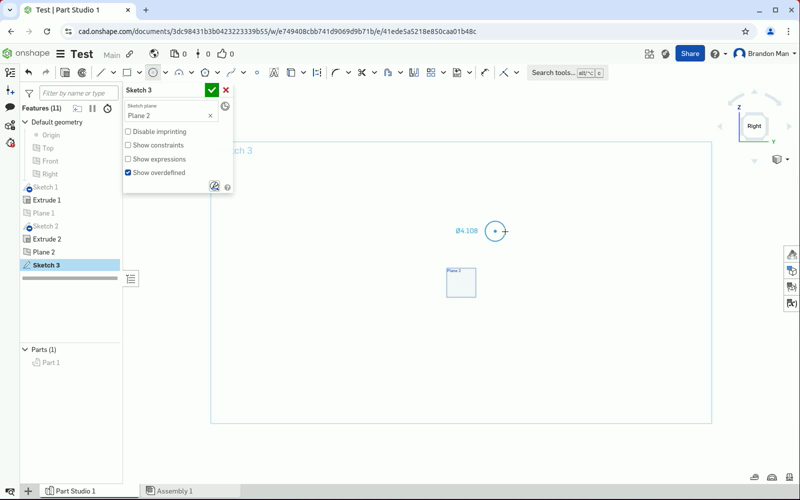
click(505, 231)
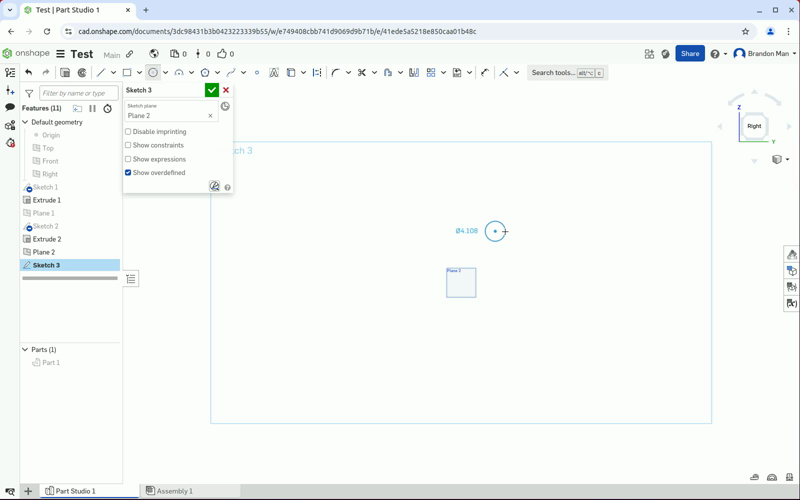
key(esc)
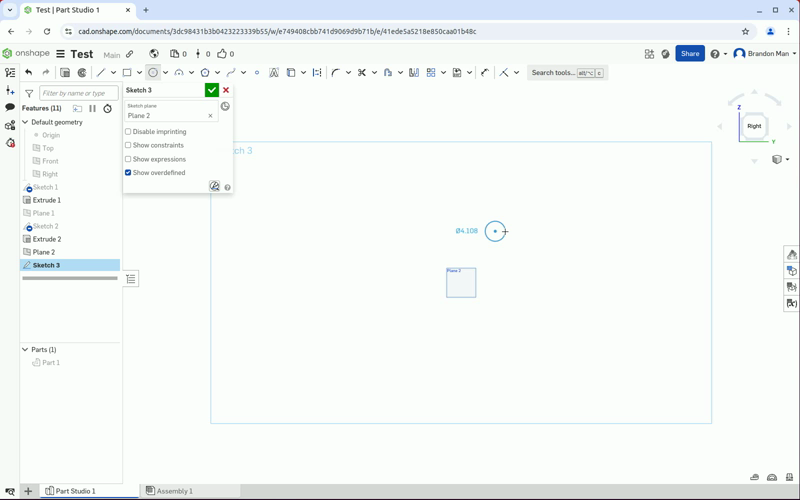
mouse_move(499, 228)
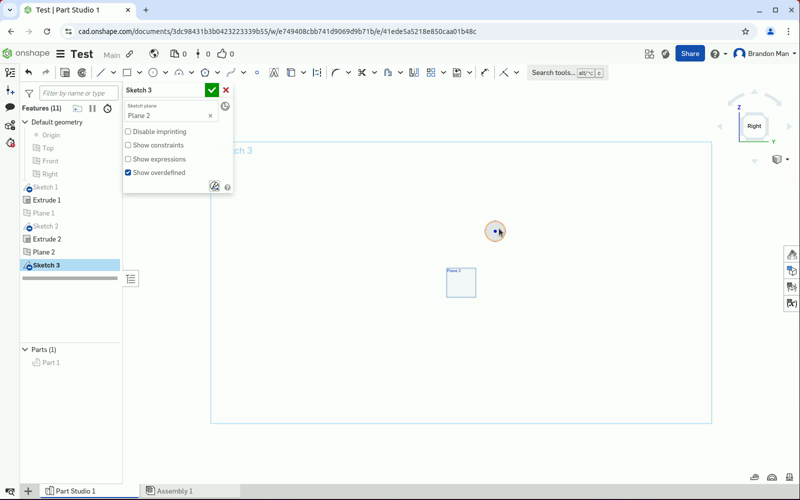
scroll(6)
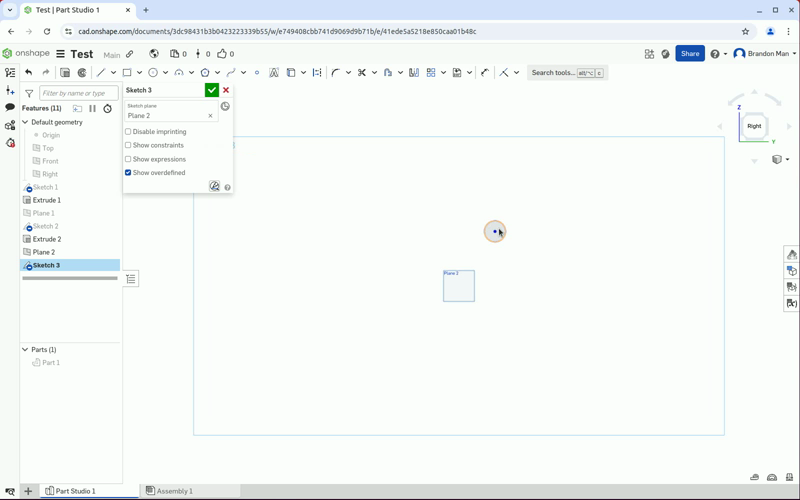
scroll(6)
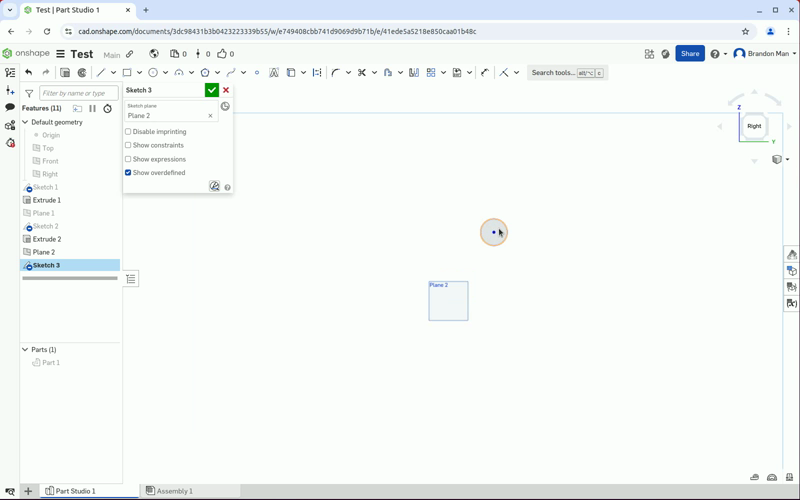
scroll(6)
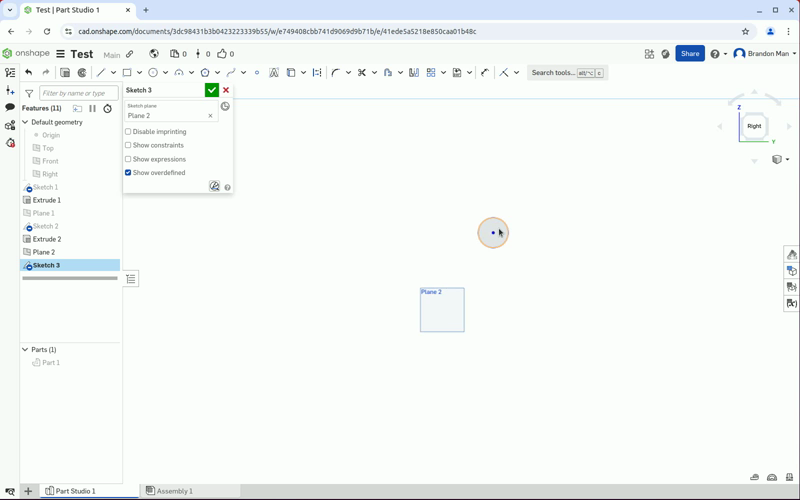
scroll(6)
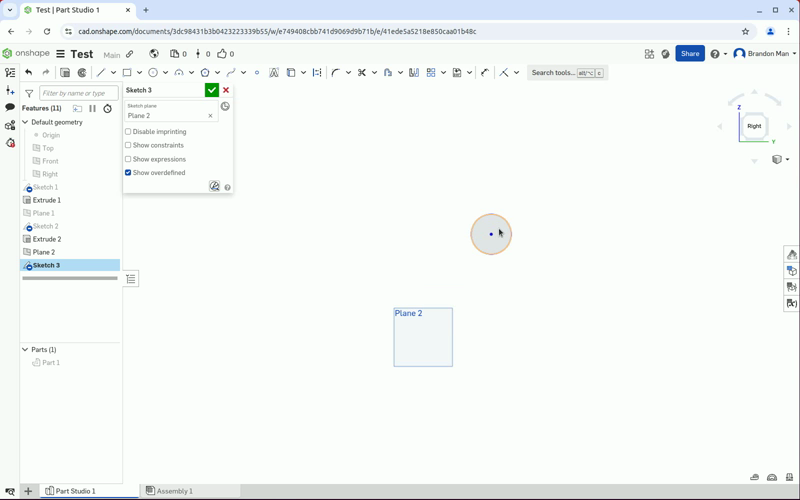
scroll(6)
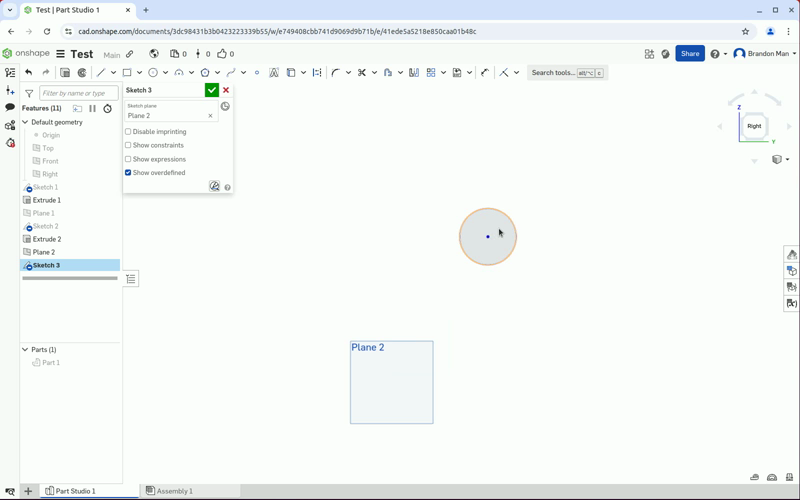
scroll(6)
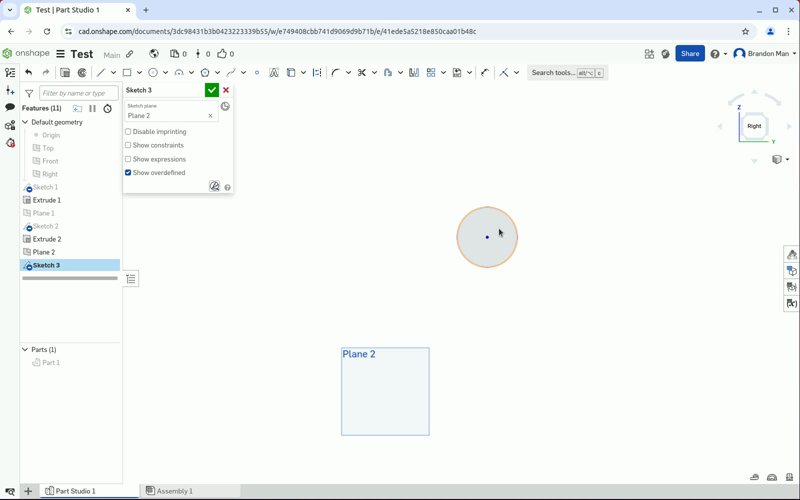
scroll(6)
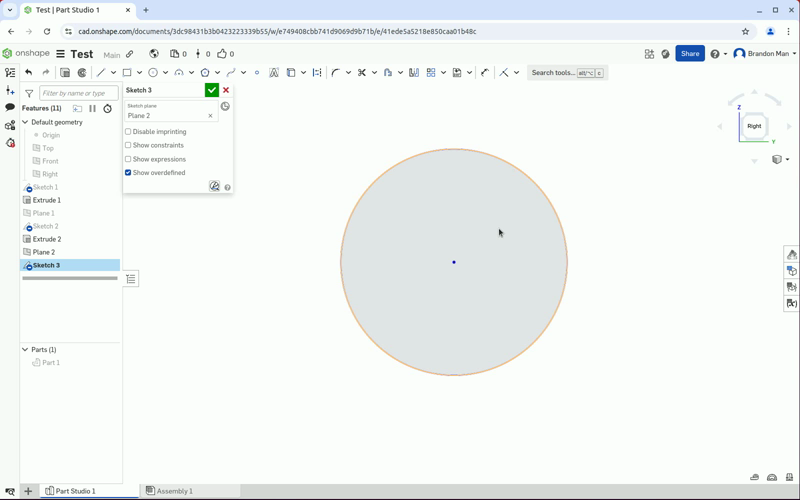
click(499, 228)
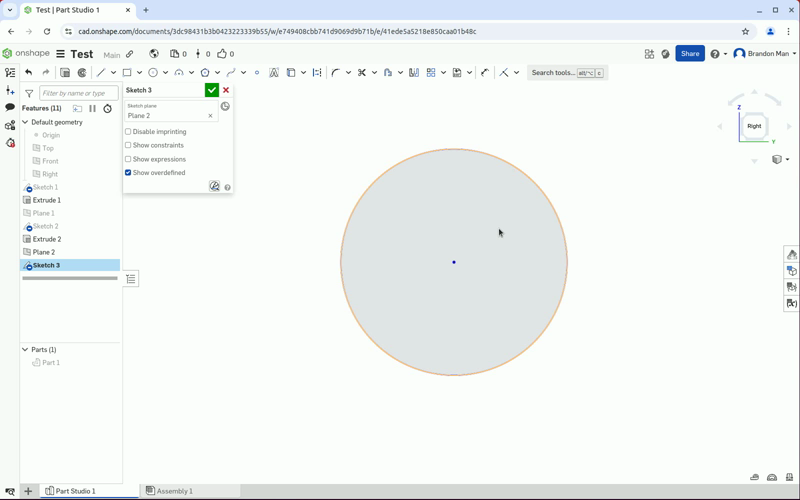
scroll(-6)
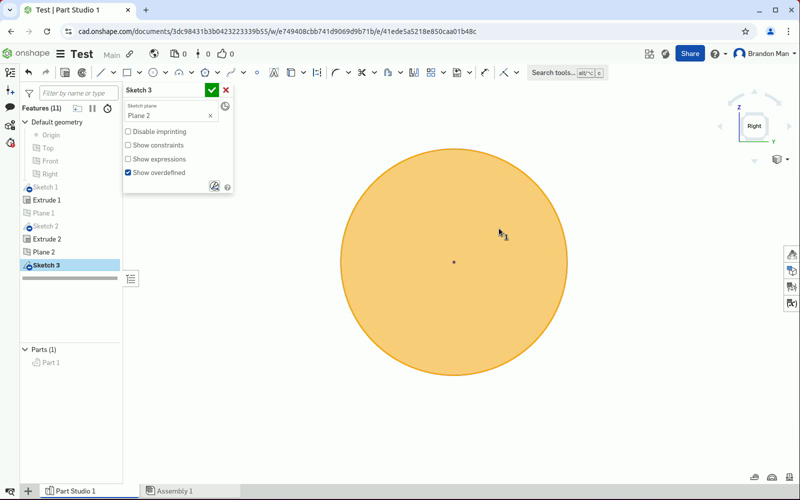
scroll(-6)
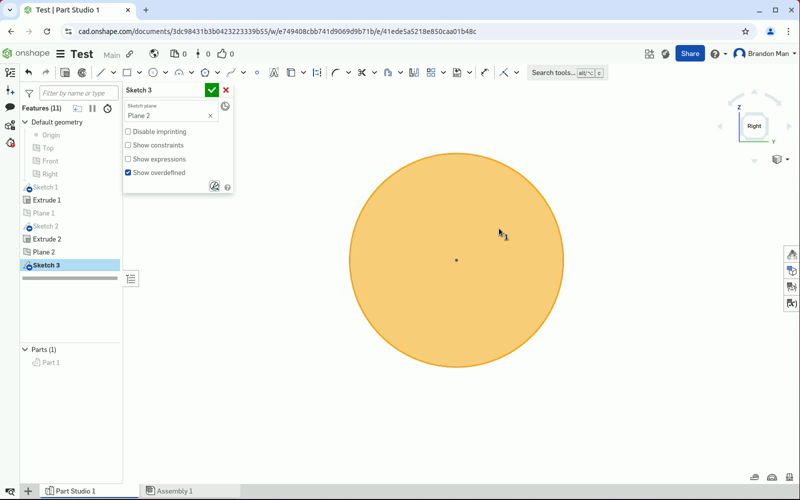
scroll(-6)
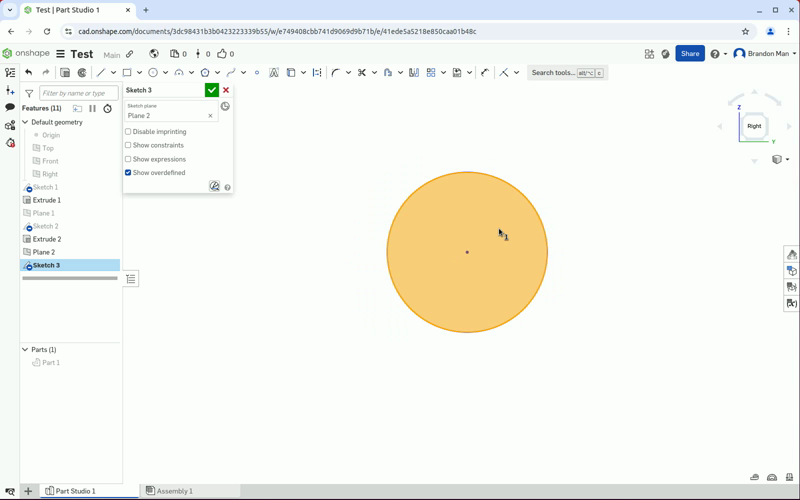
scroll(-6)
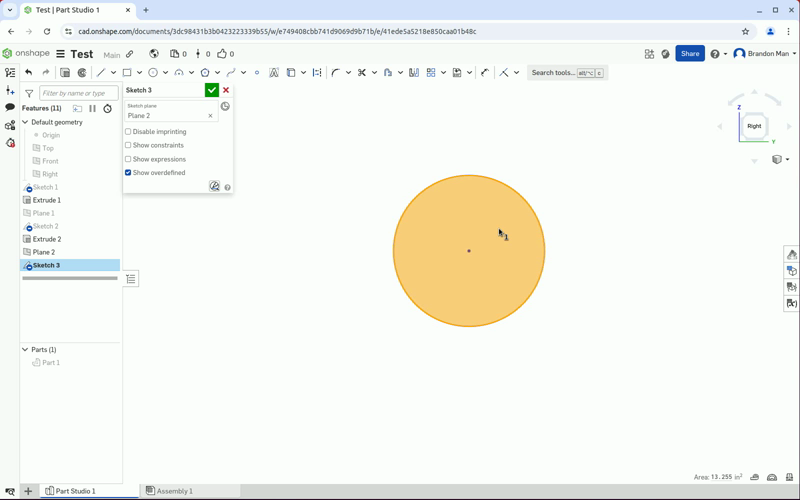
scroll(-6)
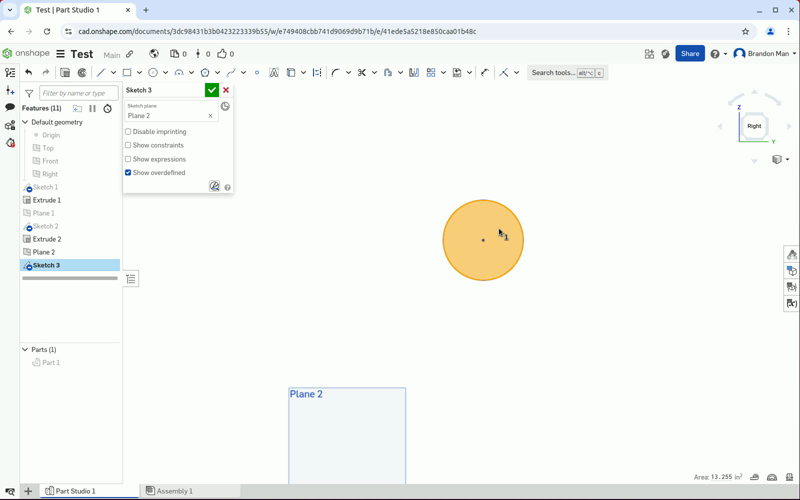
scroll(-6)
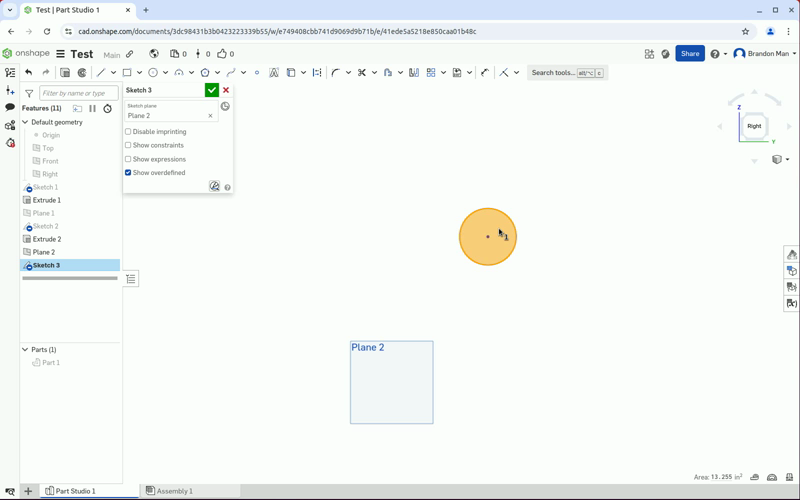
scroll(-6)
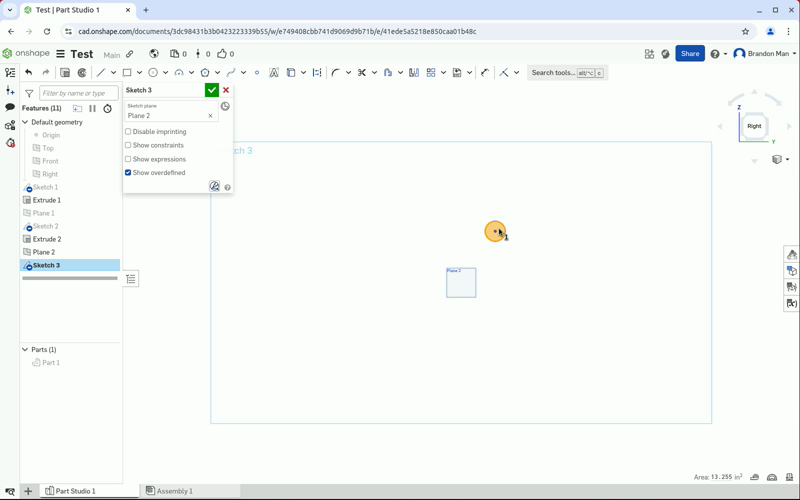
mouse_move(73, 352)
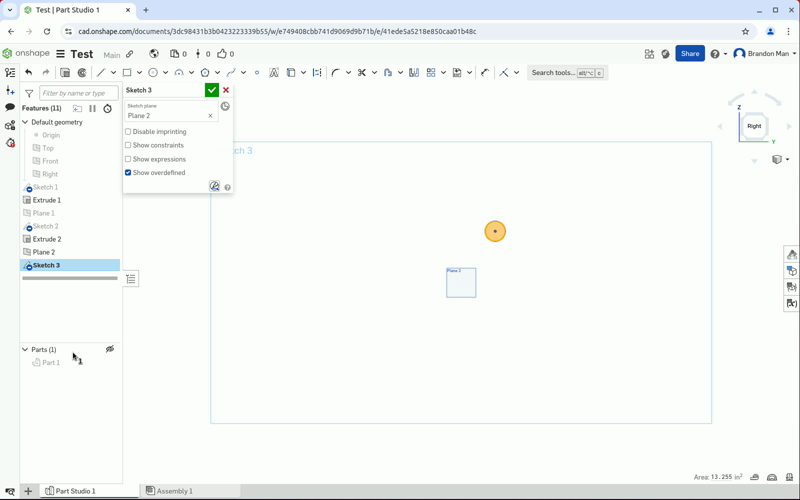
key(shift+y)
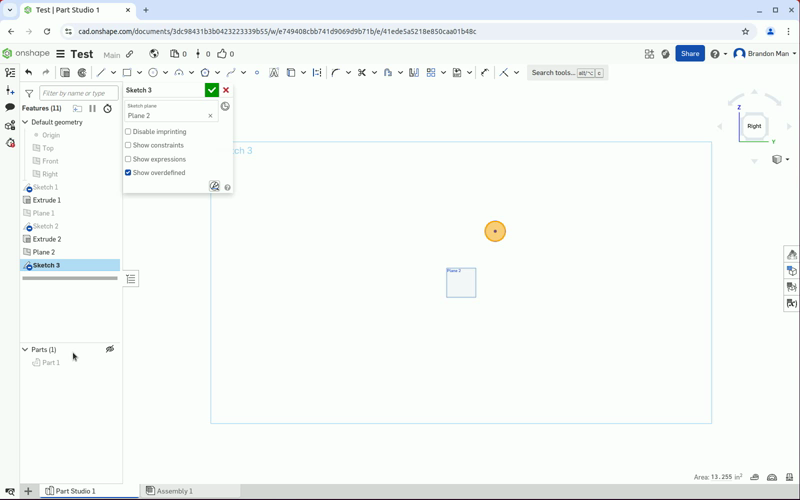
key(shift+e)
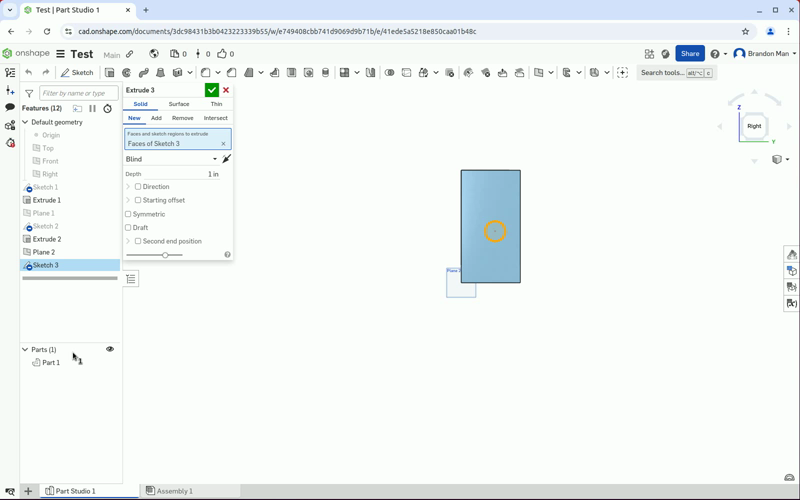
mouse_move(143, 106)
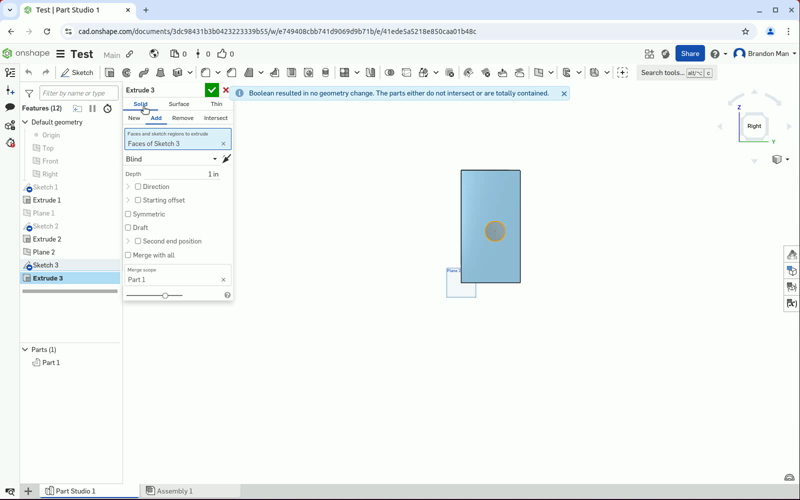
click(143, 106)
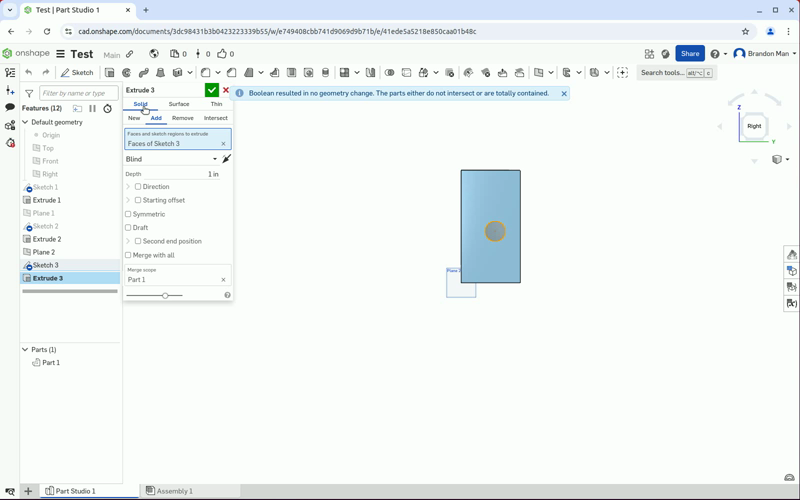
mouse_move(186, 120)
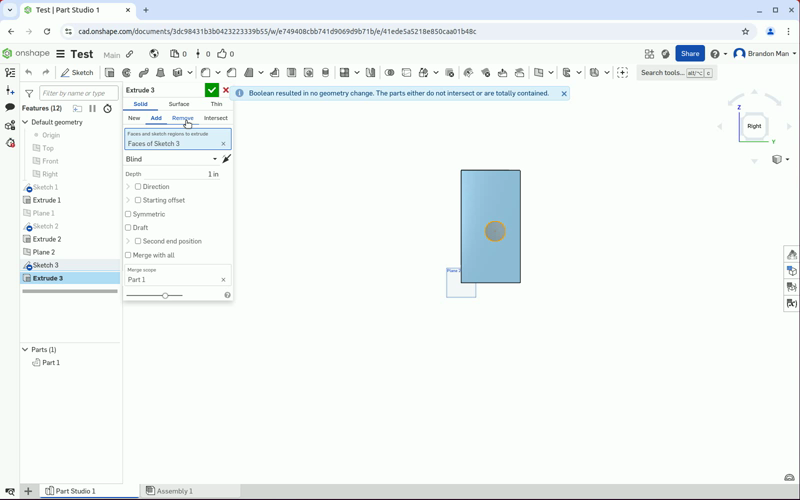
click(186, 120)
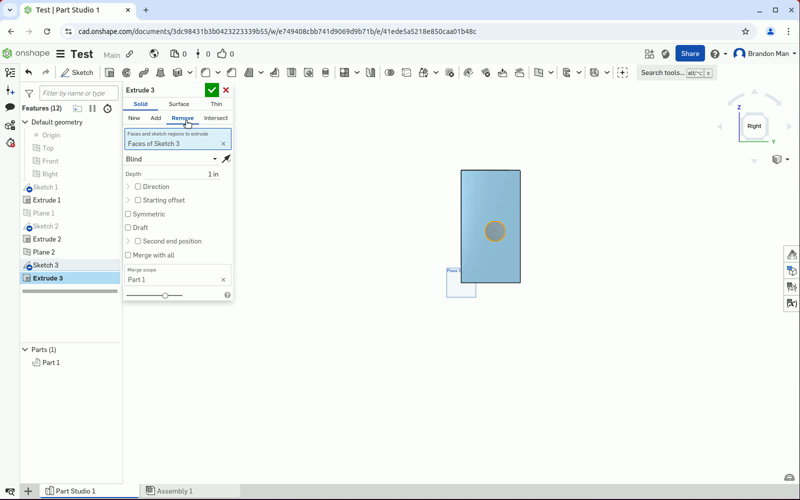
key(tab, 4)
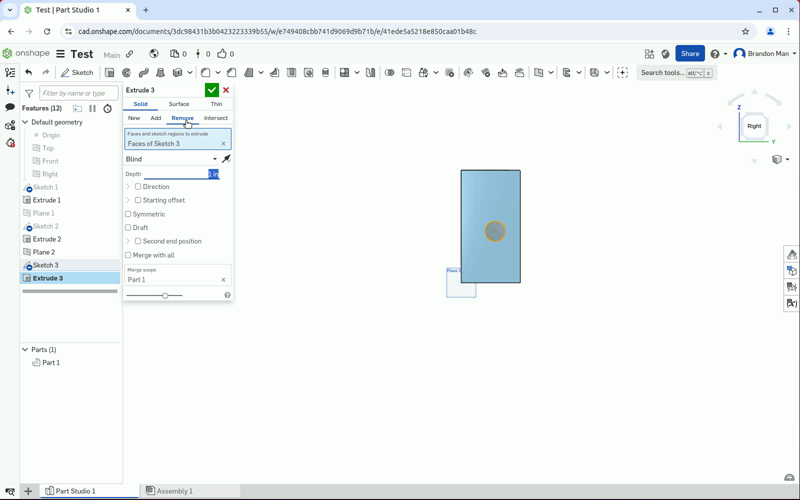
text(13.48)
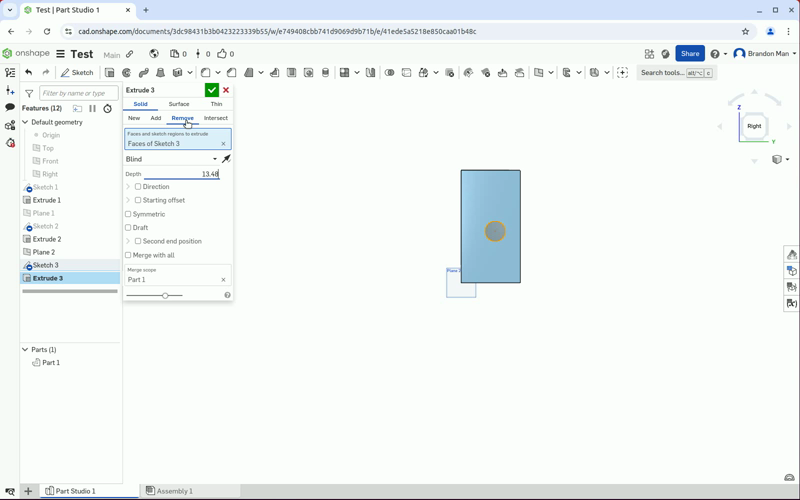
key(tab, 6)
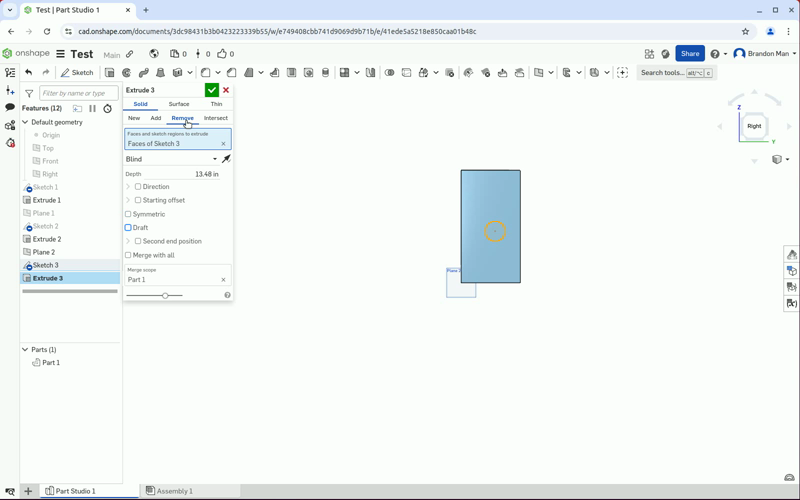
key(space)
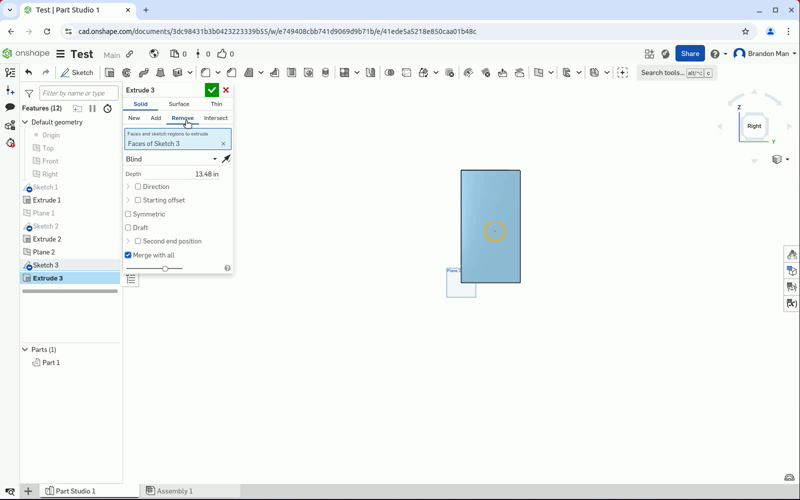
key(enter)
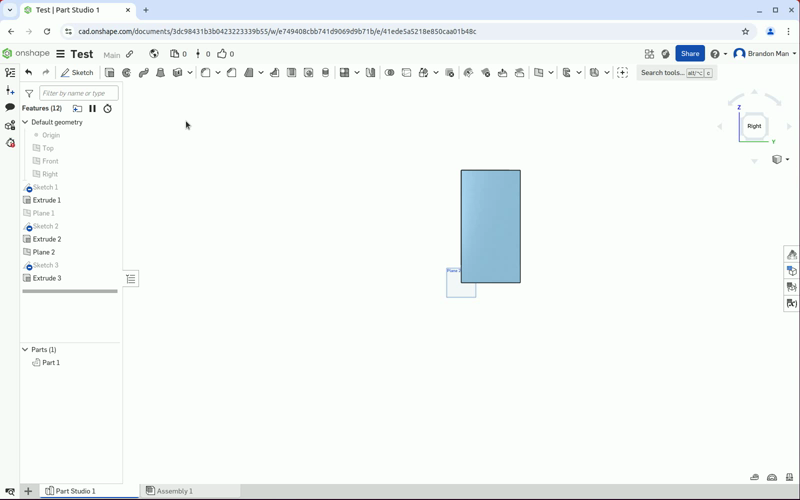
key(shift+h)
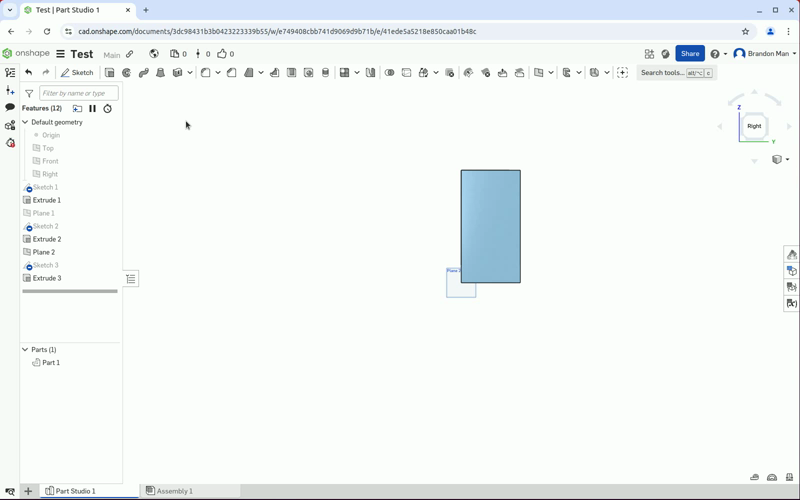
key(shift+h)
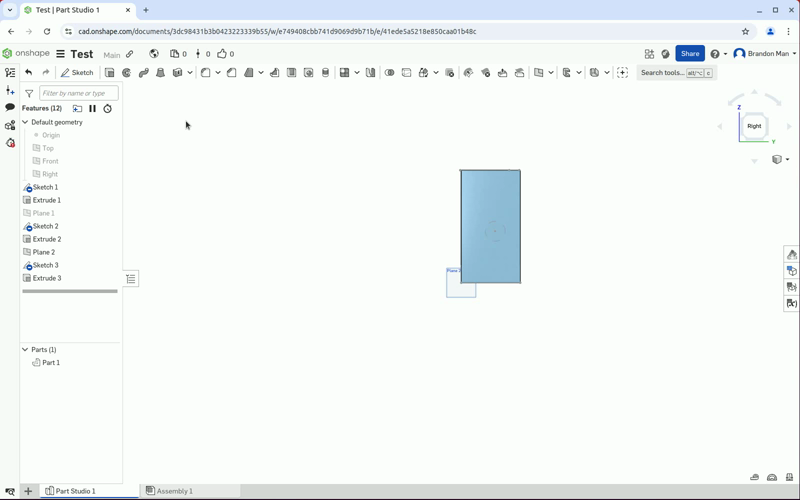
key(shift+7)
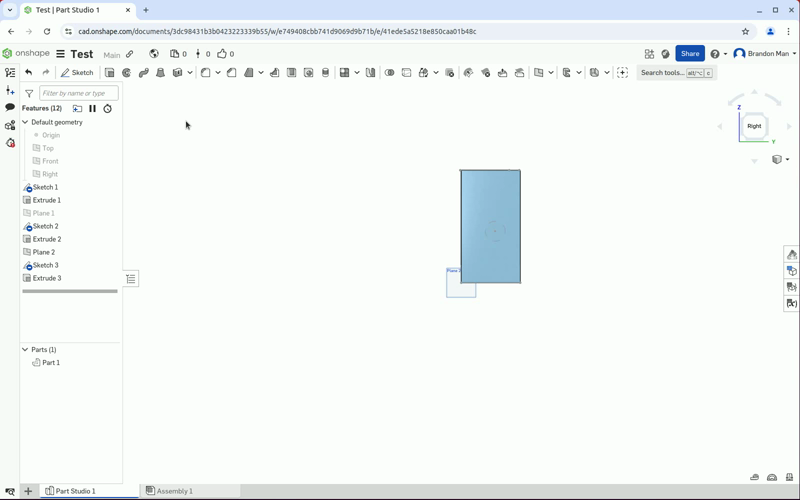
key(right, 2)
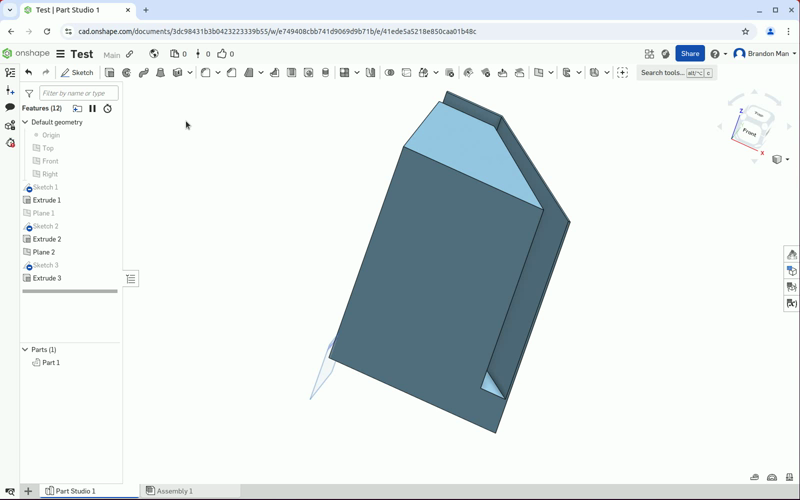
key(down, 2)
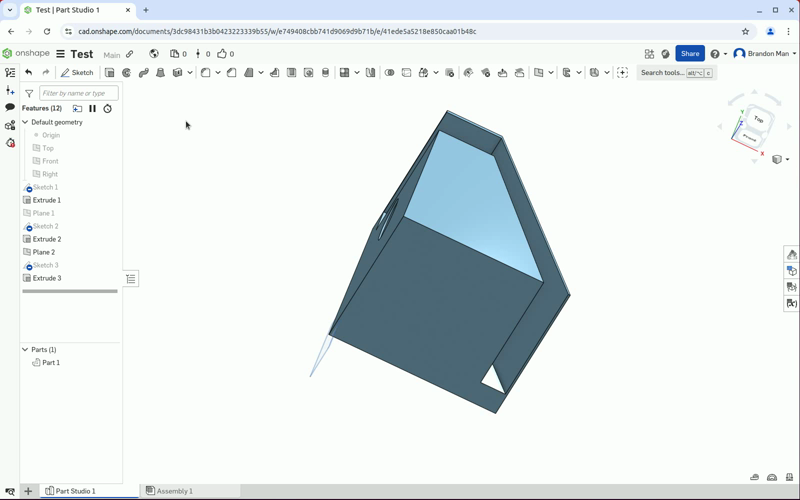
key(up, 2)
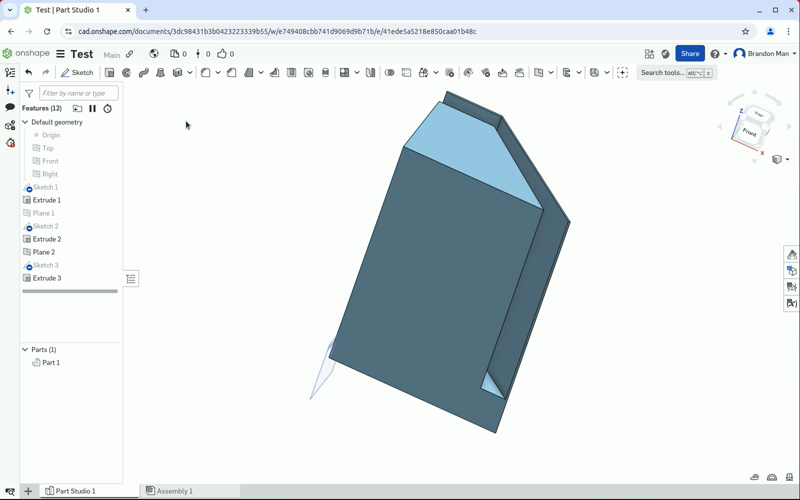
key(left, 2)
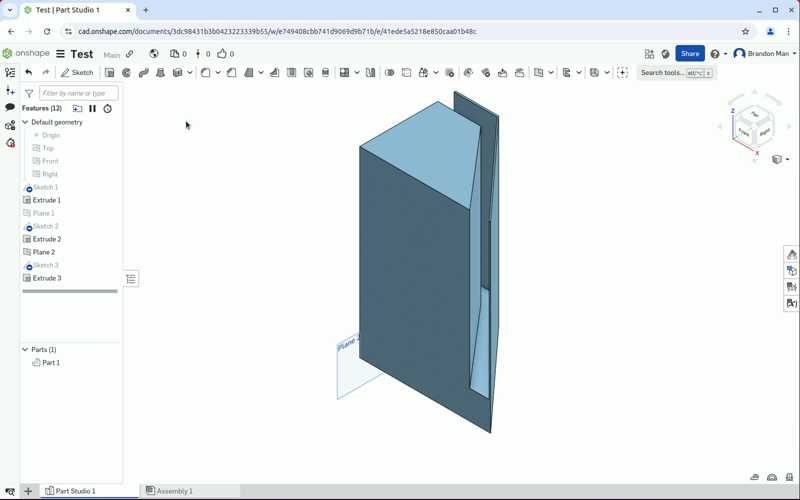
mouse_move(73, 189)
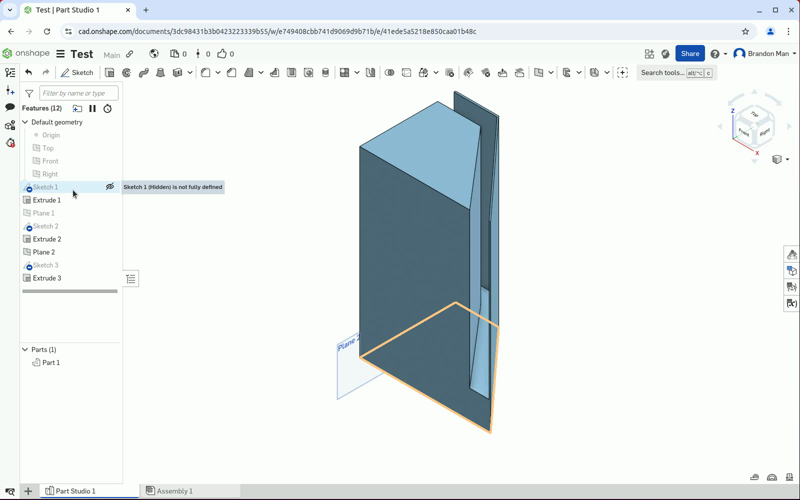
click(73, 189)